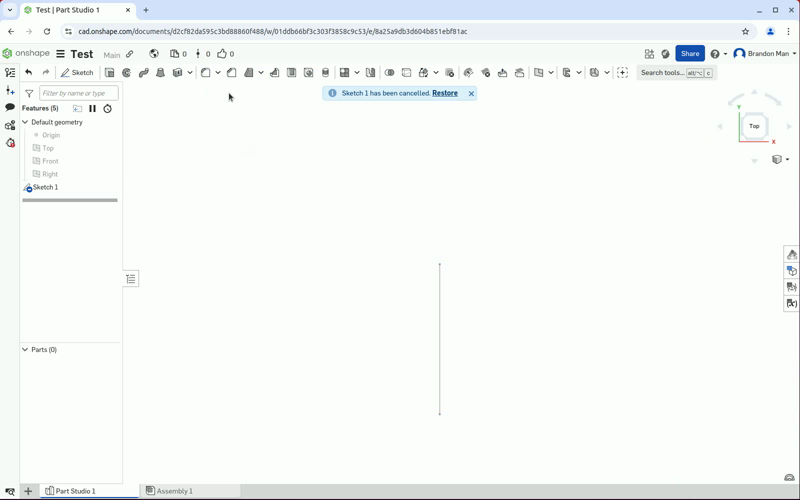
key(shift+h)
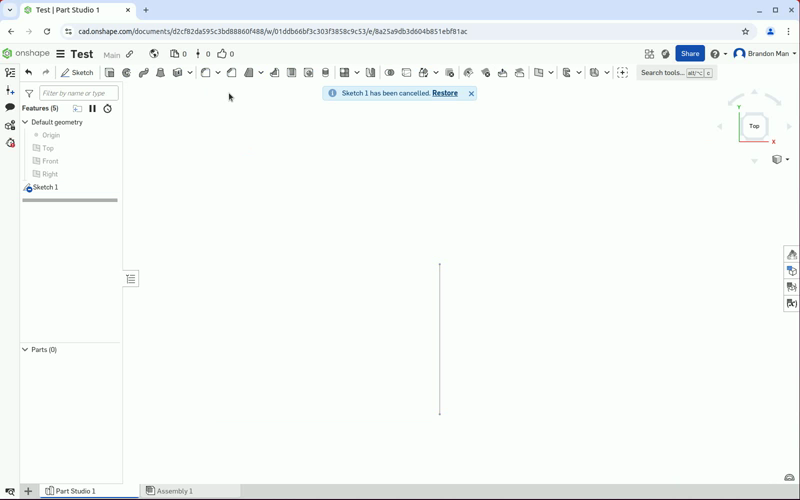
key(shift+s)
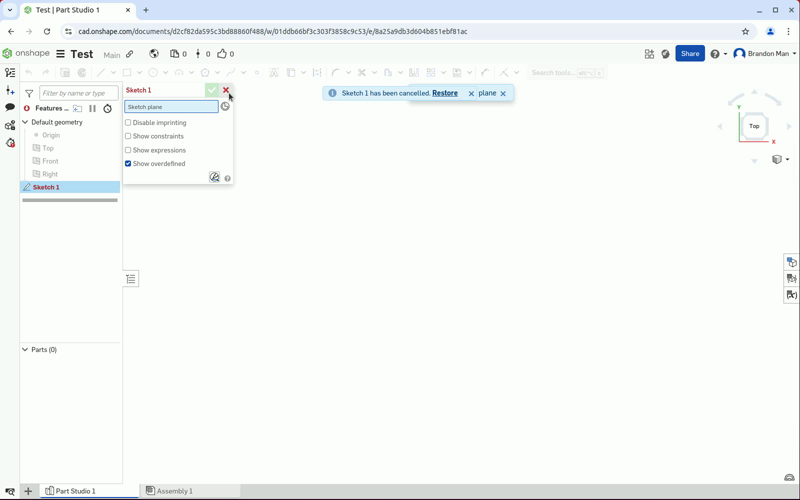
mouse_move(73, 150)
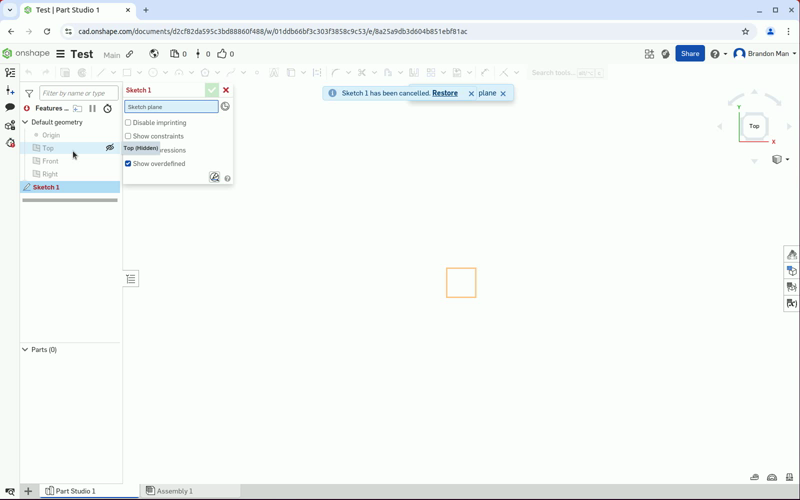
click(73, 150)
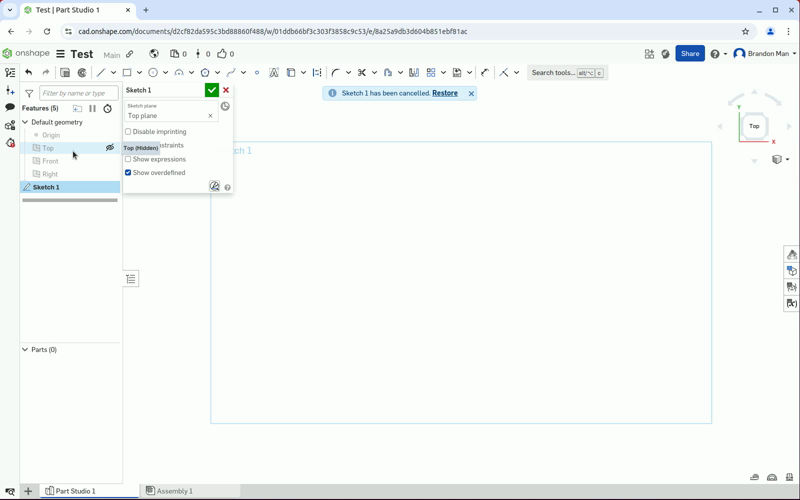
mouse_move(73, 352)
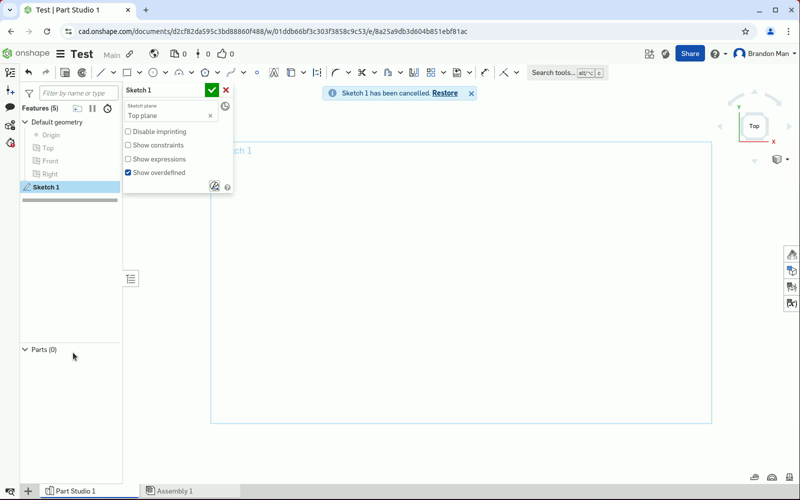
key(y)
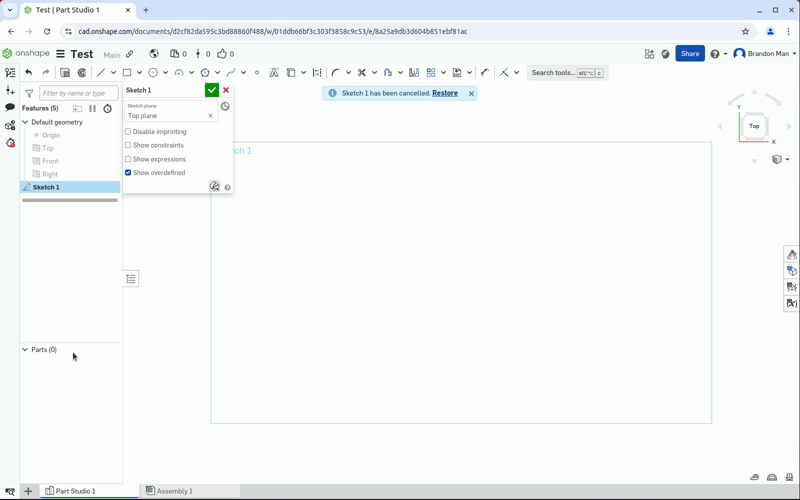
key(l)
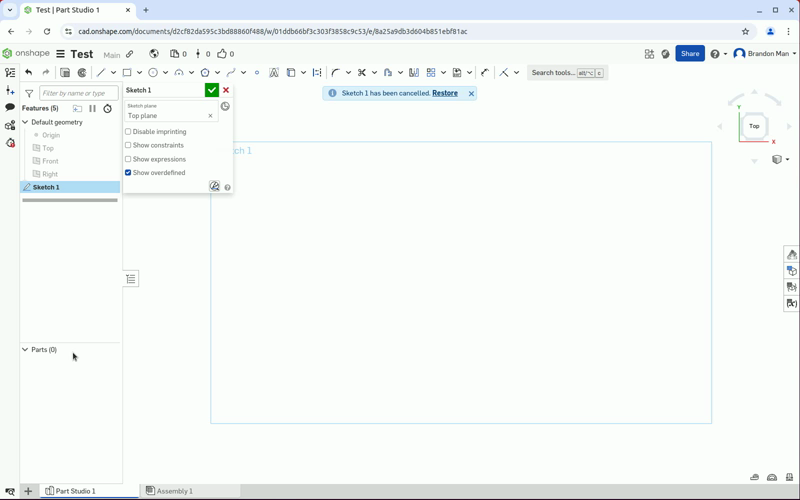
key_down(shift)
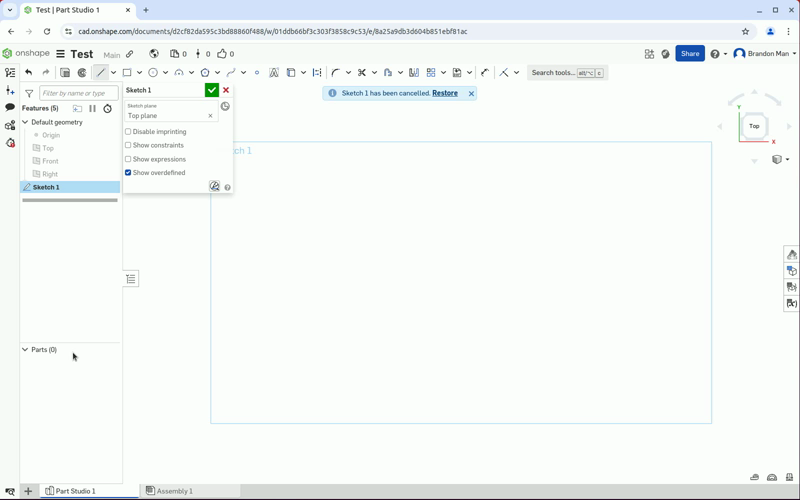
mouse_move(348, 363)
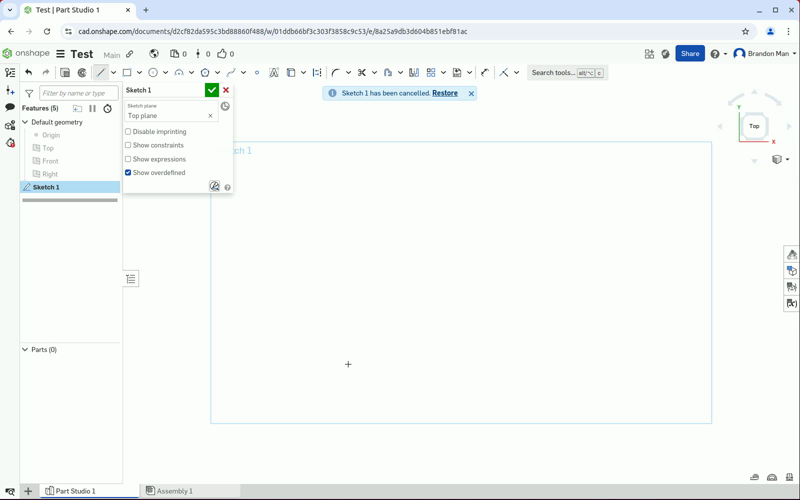
click(348, 363)
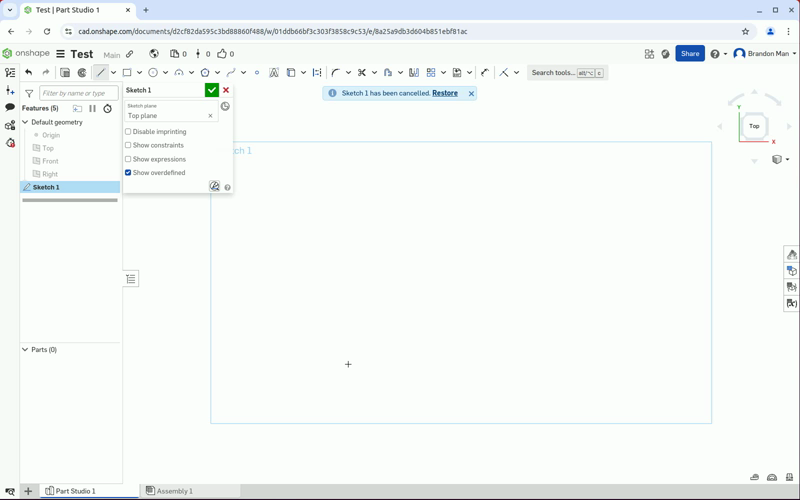
key_up(shift)
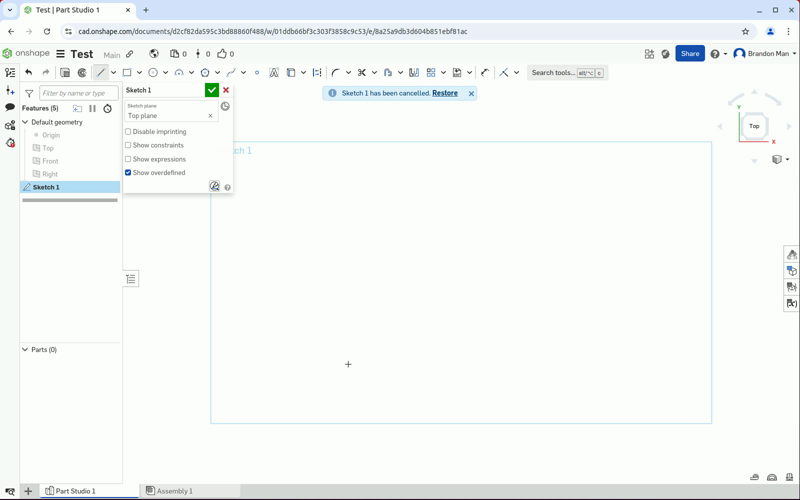
key_down(shift)
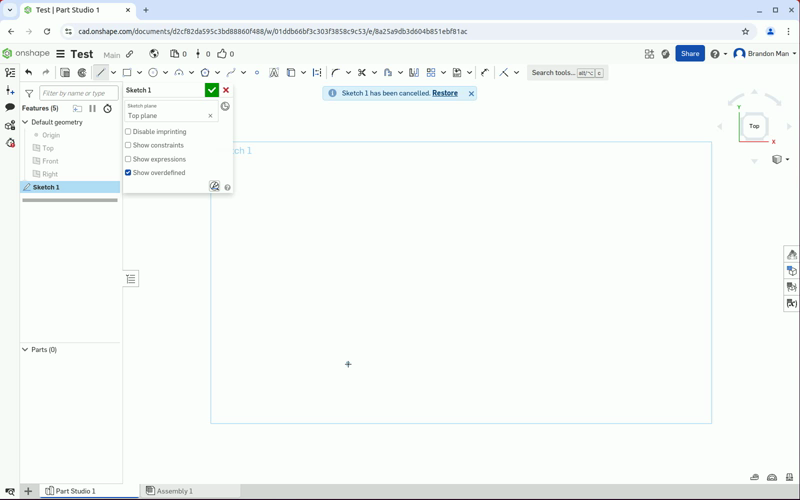
mouse_move(572, 363)
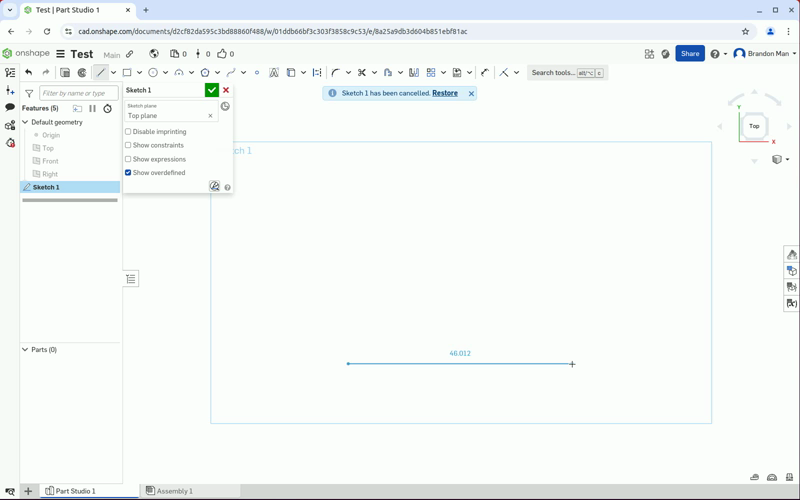
click(572, 363)
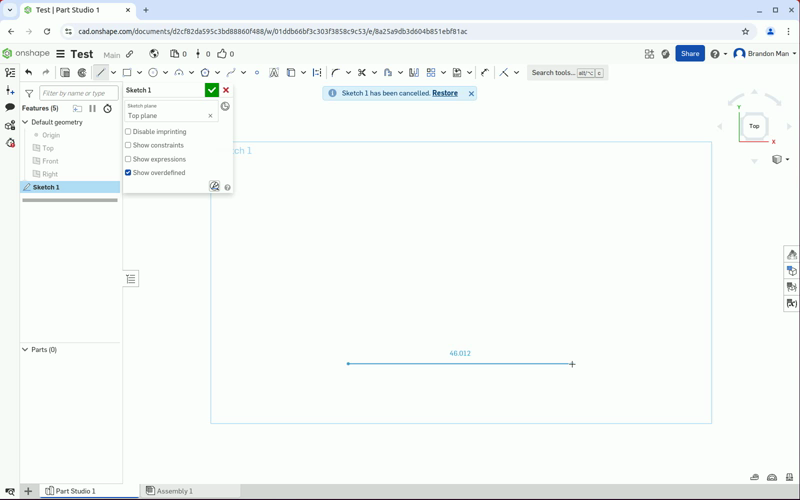
key_up(shift)
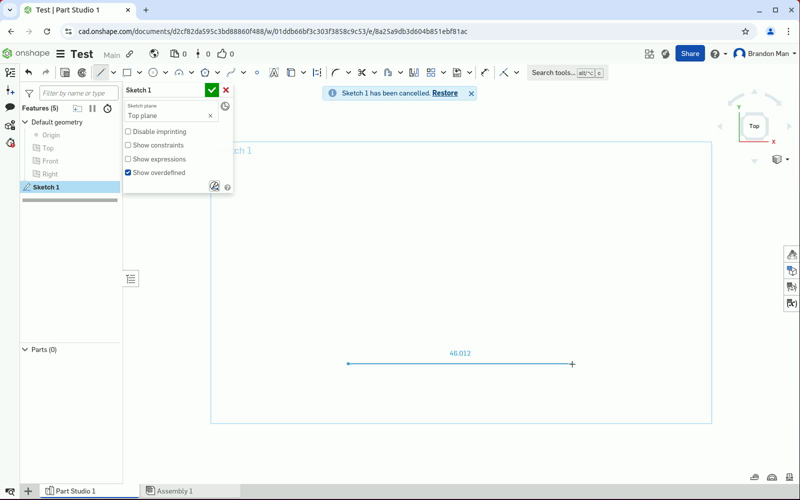
key_down(shift)
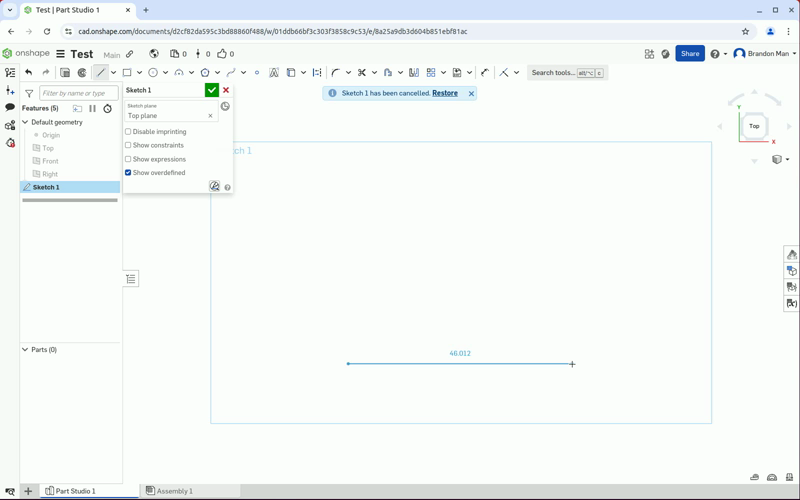
mouse_move(572, 201)
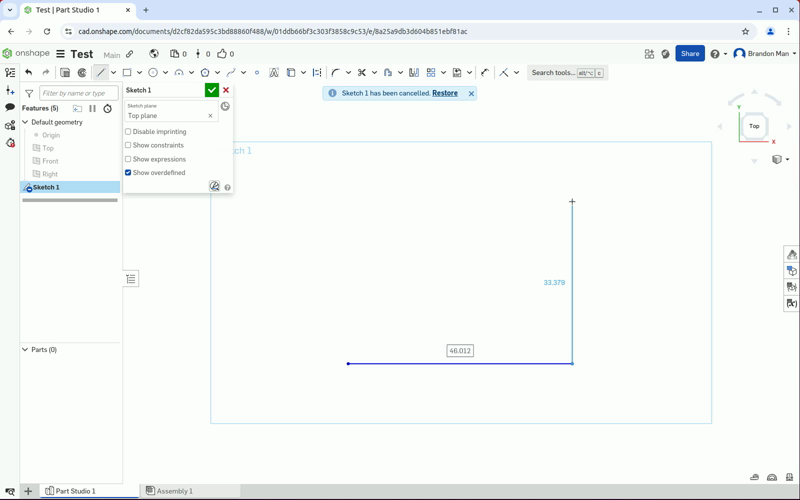
click(572, 201)
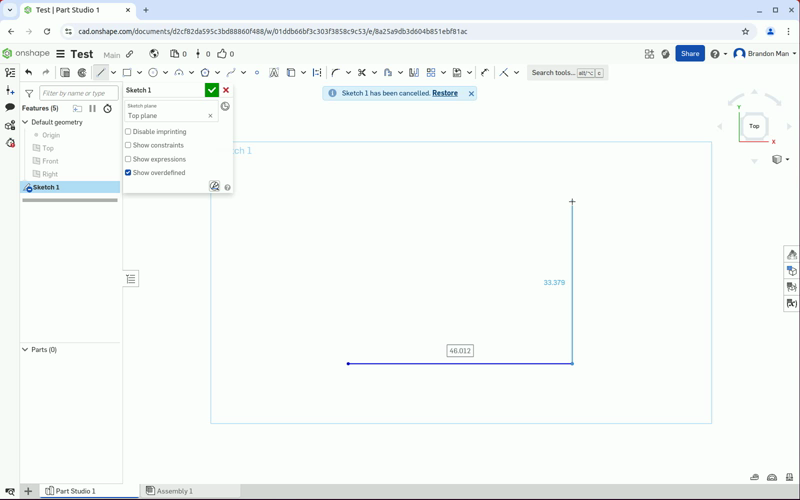
key_up(shift)
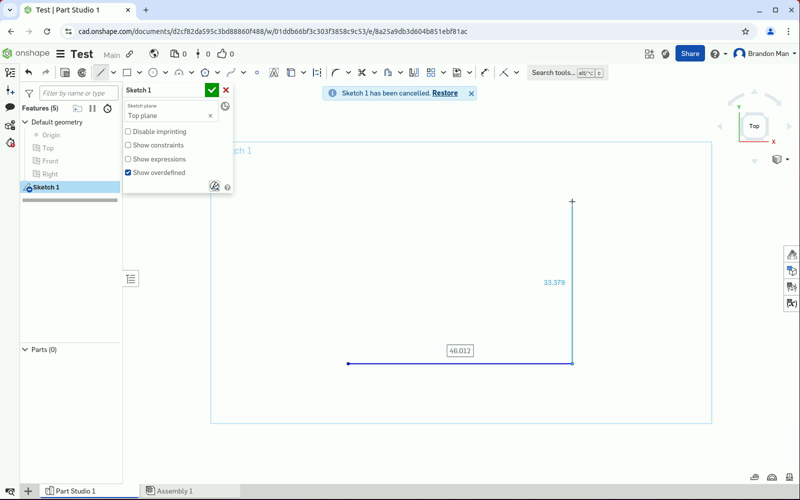
key_down(shift)
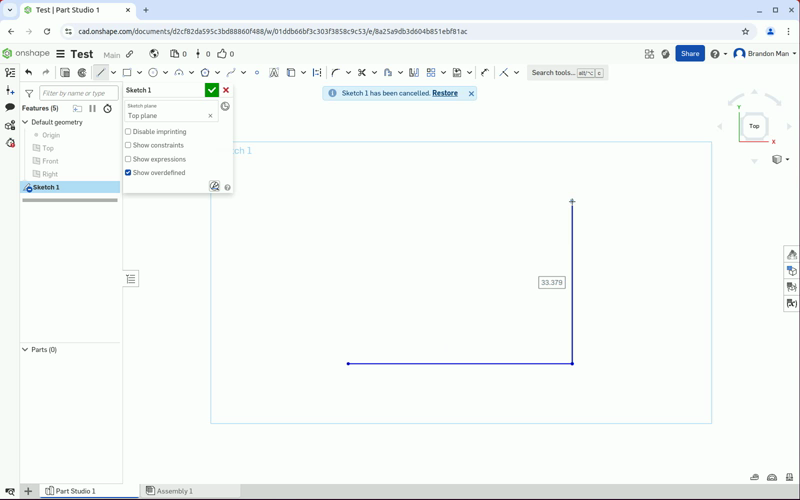
mouse_move(348, 201)
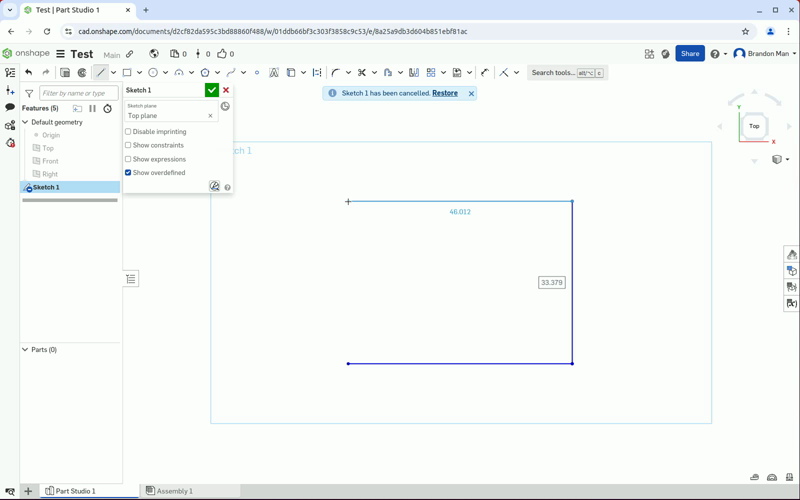
click(348, 201)
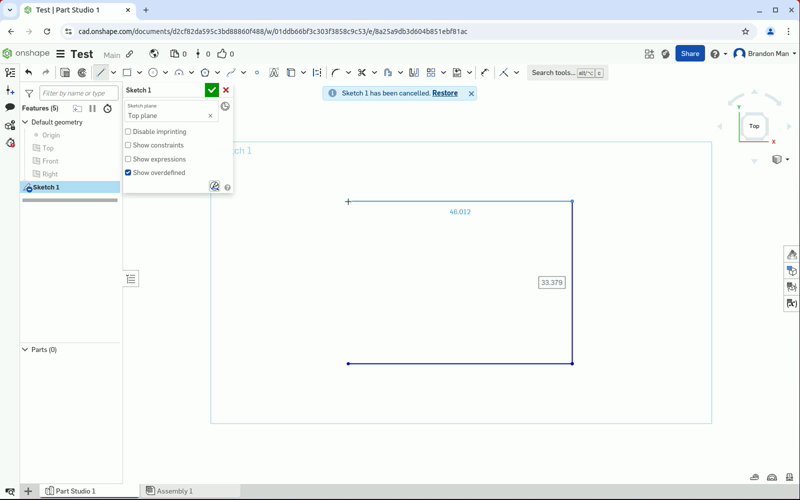
key_up(shift)
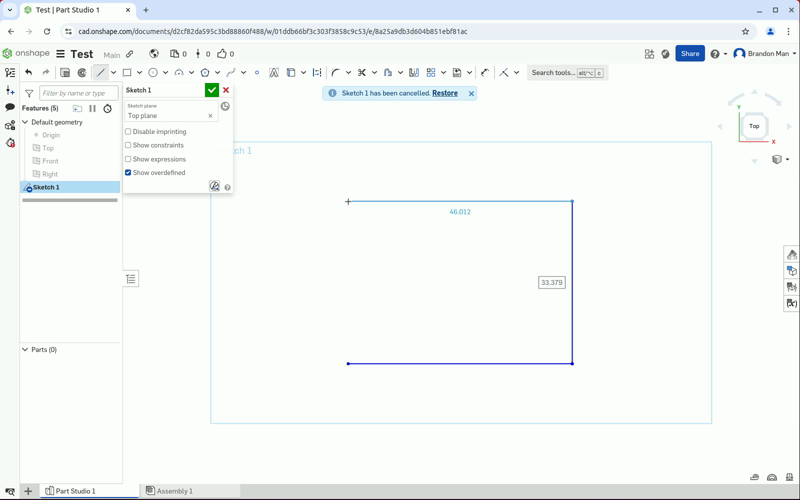
key_down(shift)
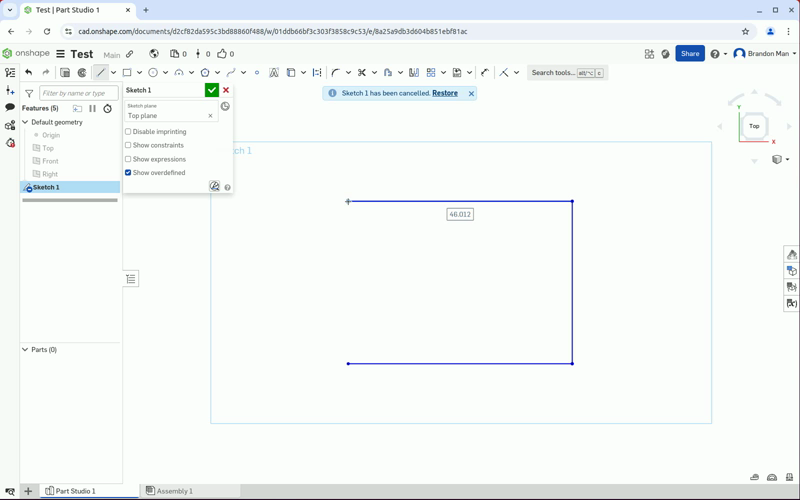
mouse_move(348, 363)
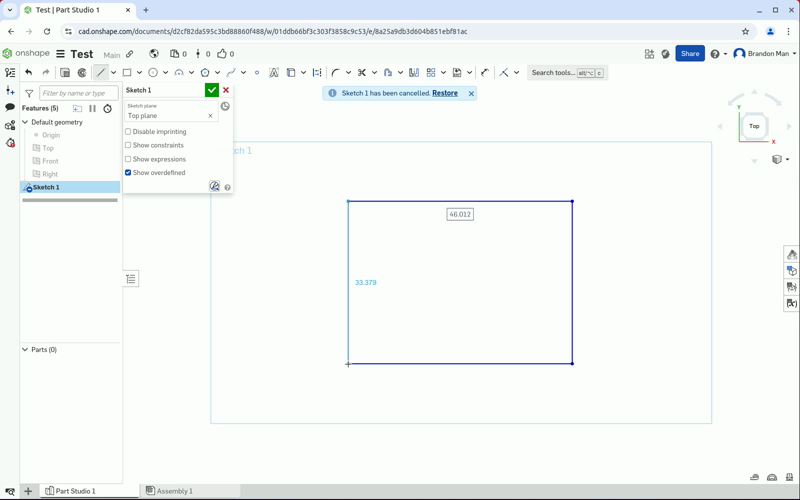
key_up(shift)
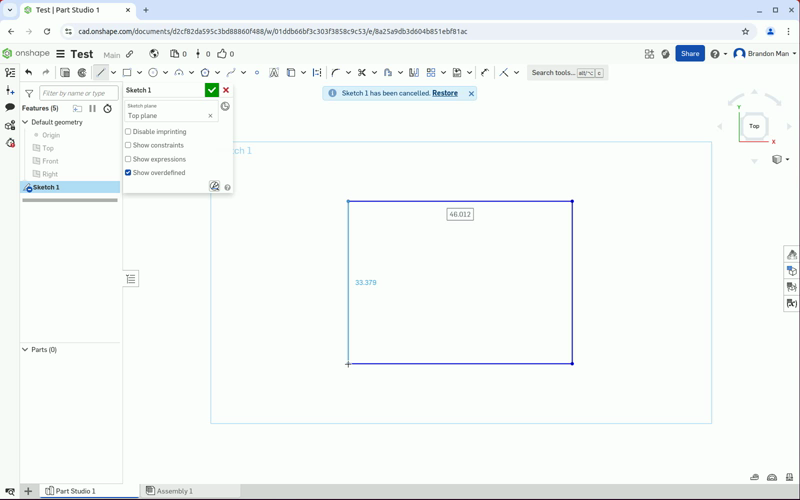
click(348, 363)
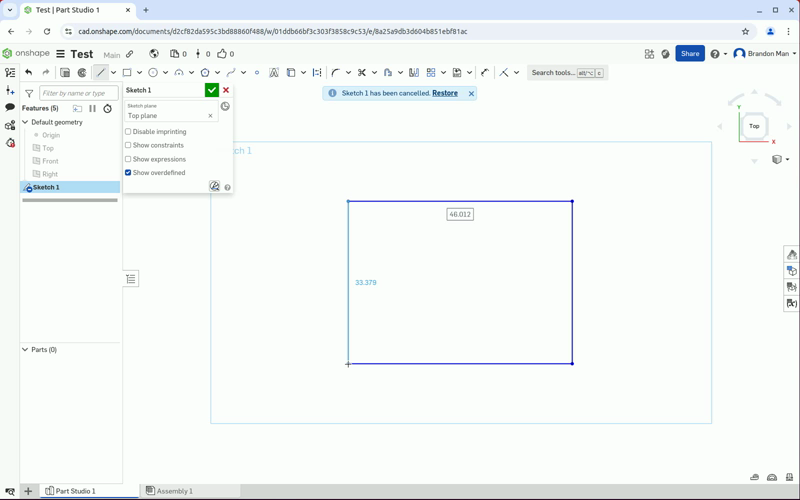
key(esc)
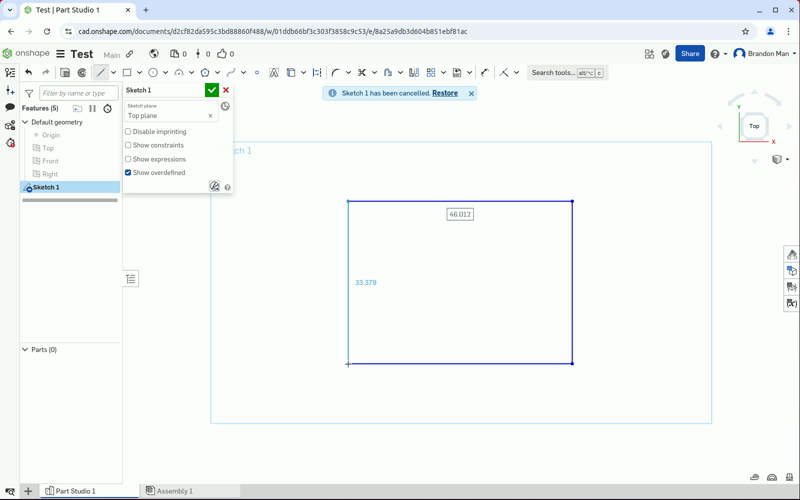
key(l)
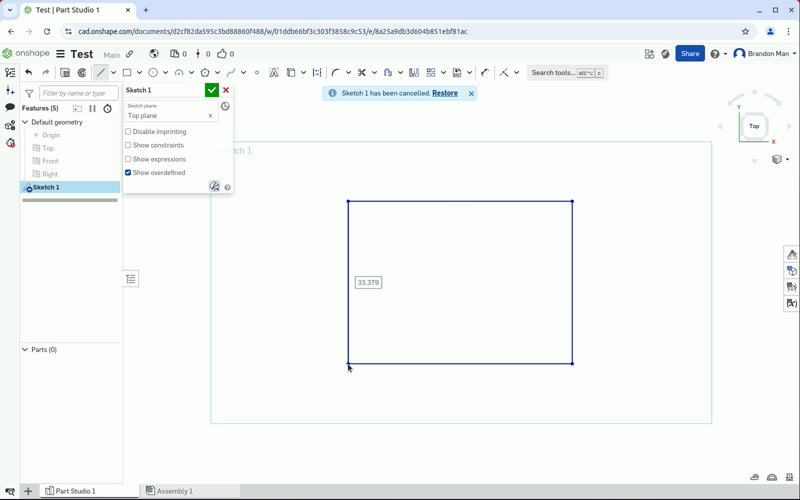
key_down(shift)
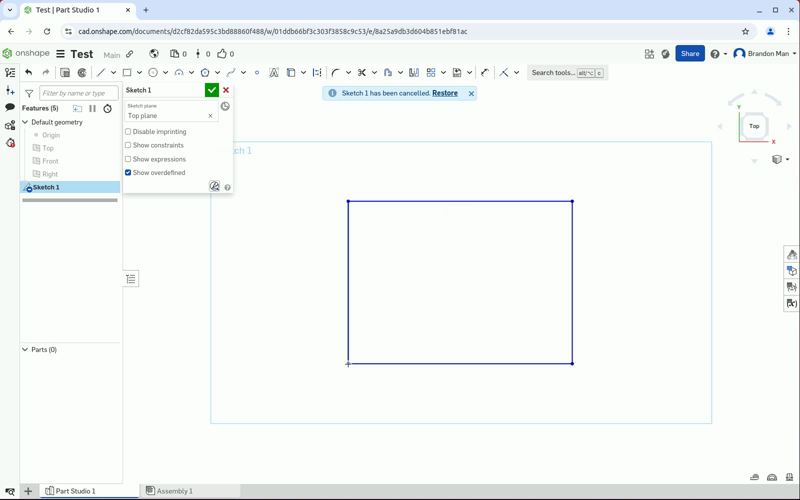
mouse_move(353, 359)
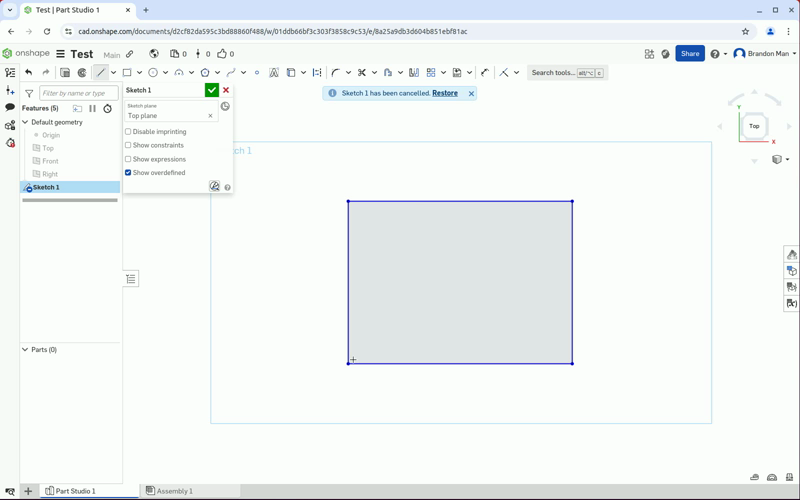
click(353, 359)
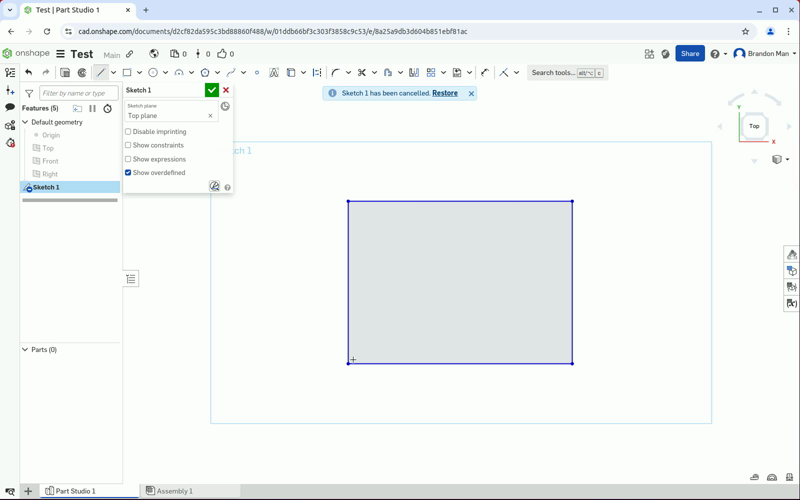
key_up(shift)
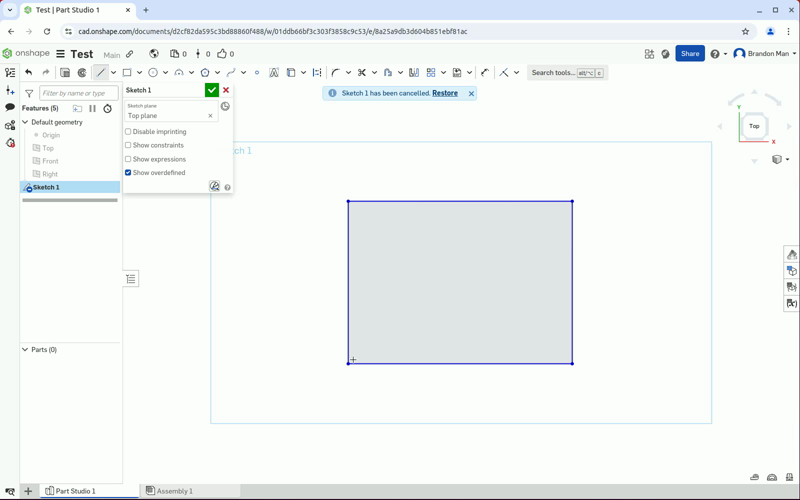
key_down(shift)
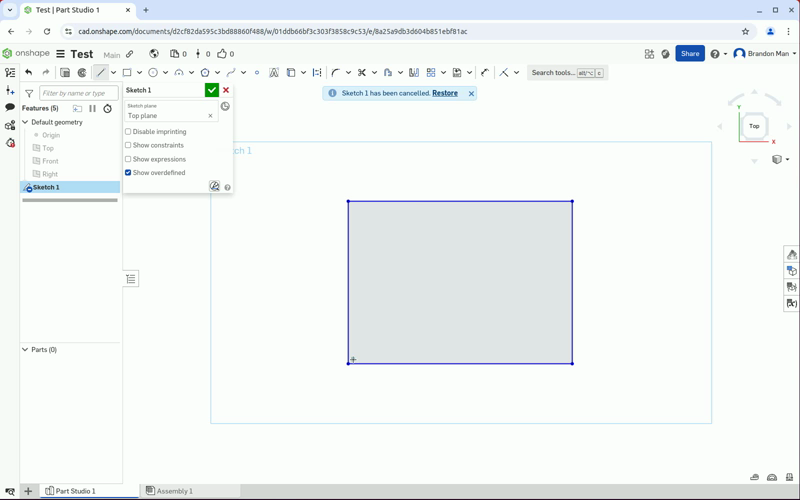
mouse_move(567, 359)
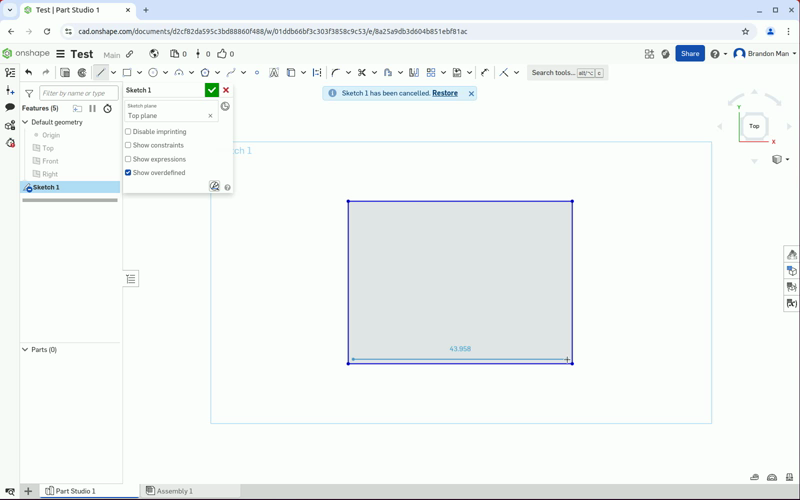
click(567, 359)
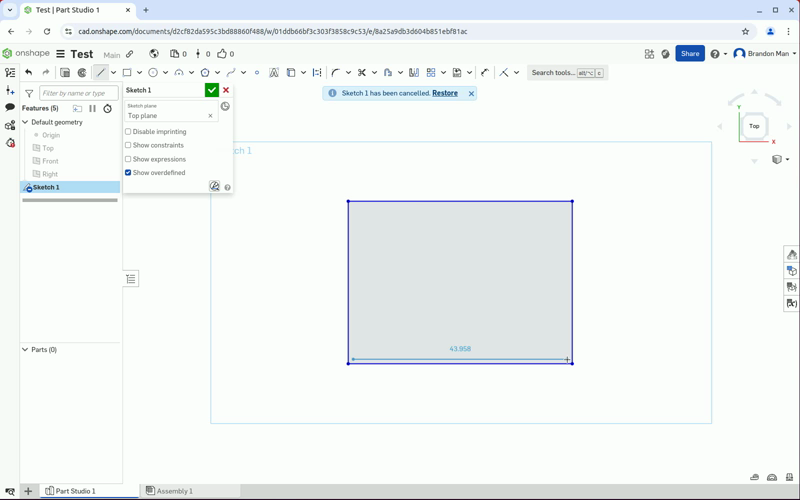
key_up(shift)
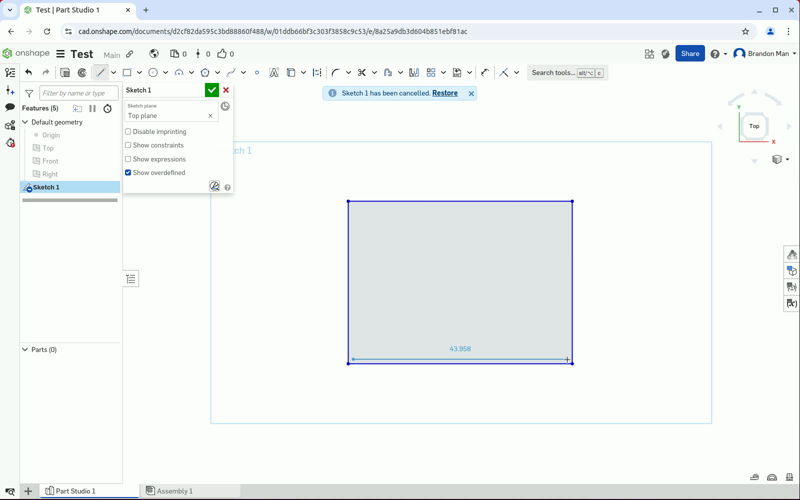
key_down(shift)
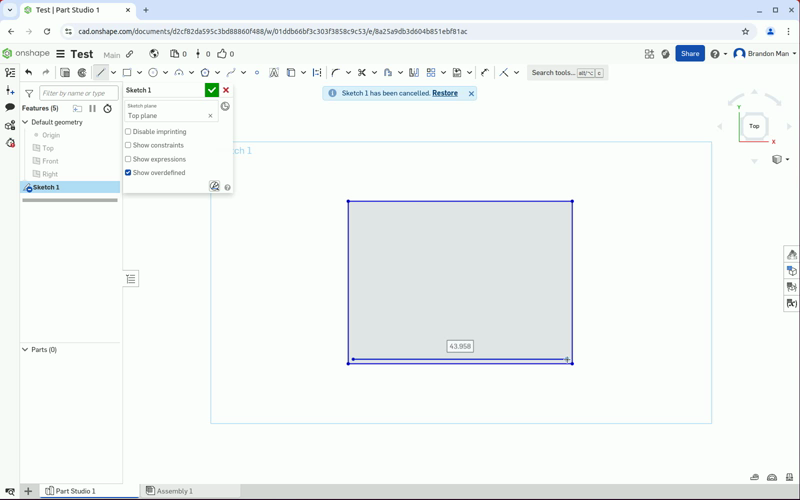
mouse_move(567, 205)
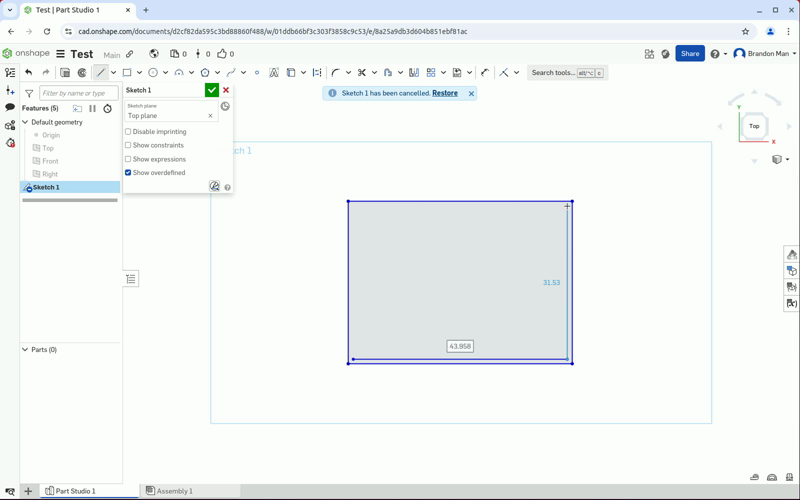
click(567, 205)
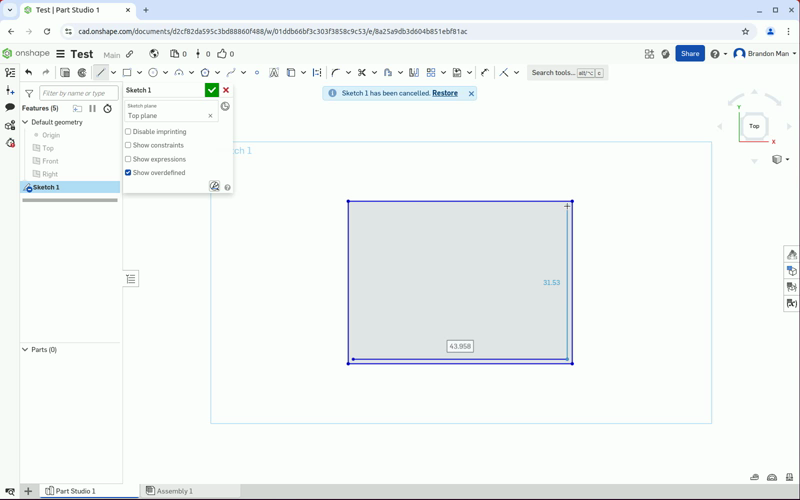
key_up(shift)
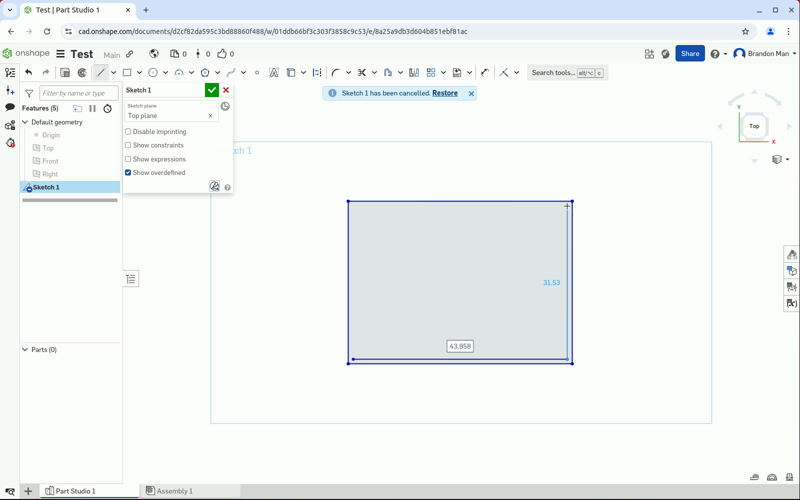
key_down(shift)
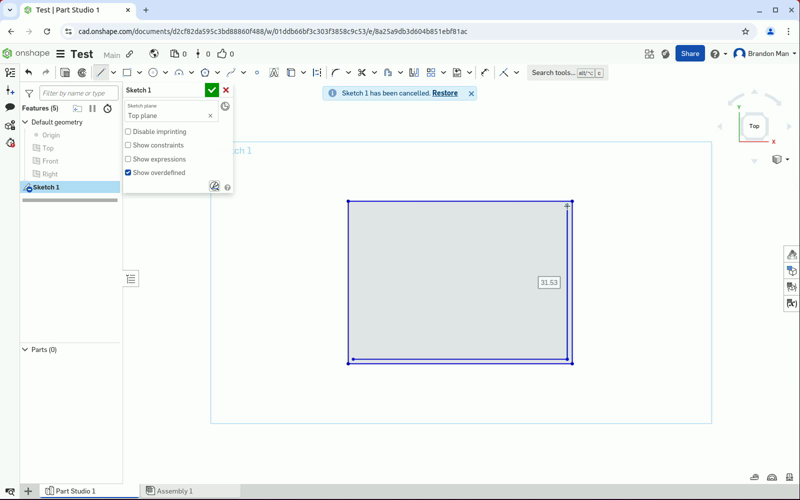
mouse_move(353, 205)
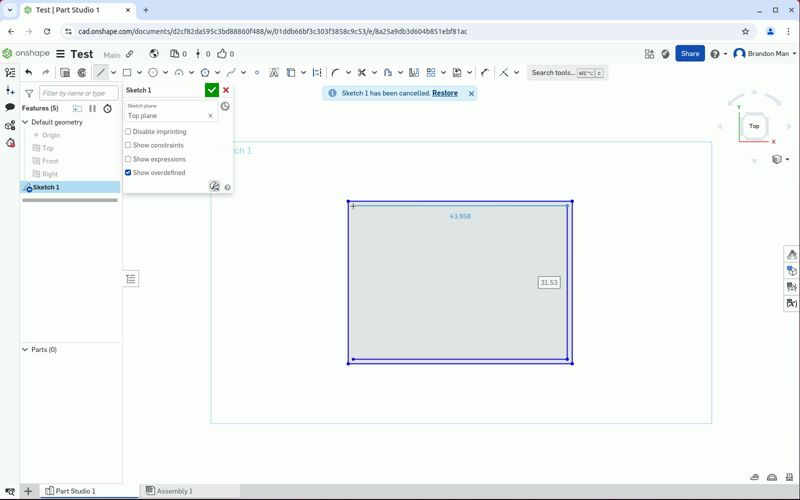
click(353, 205)
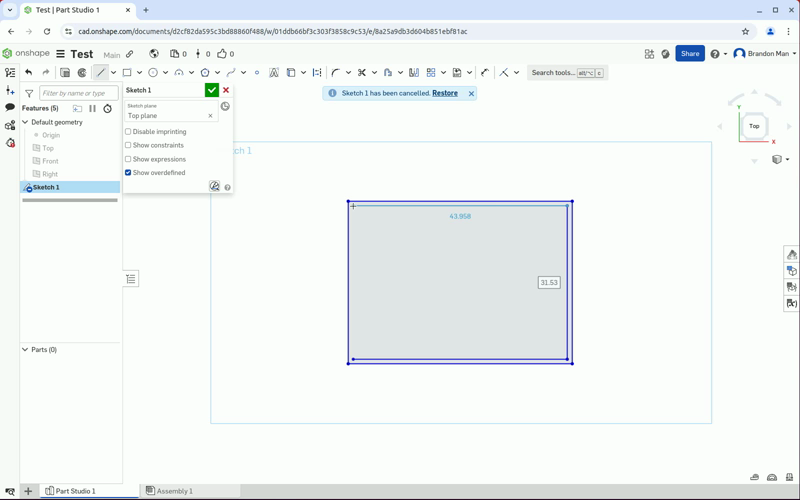
key_up(shift)
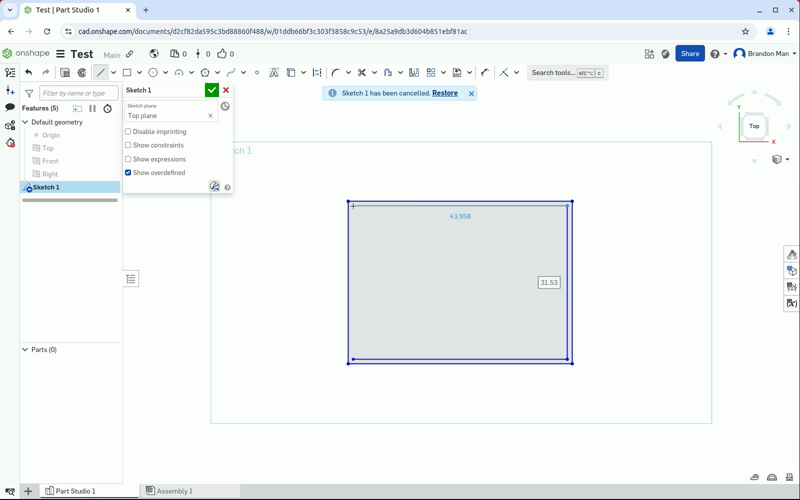
key_down(shift)
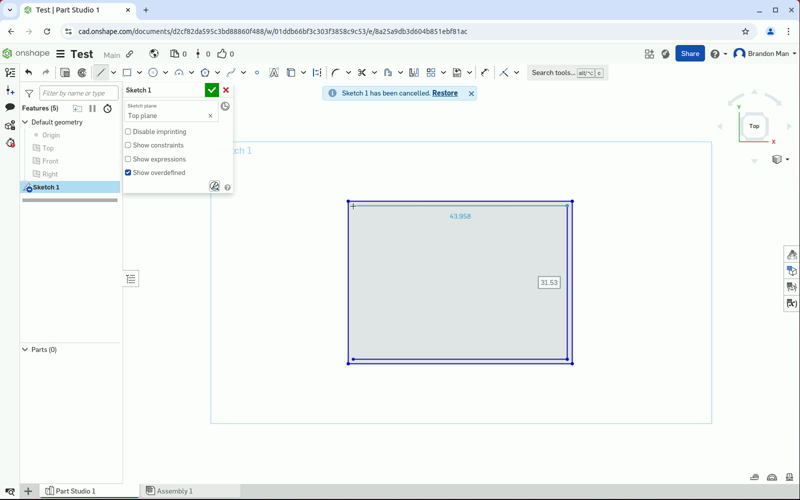
mouse_move(353, 359)
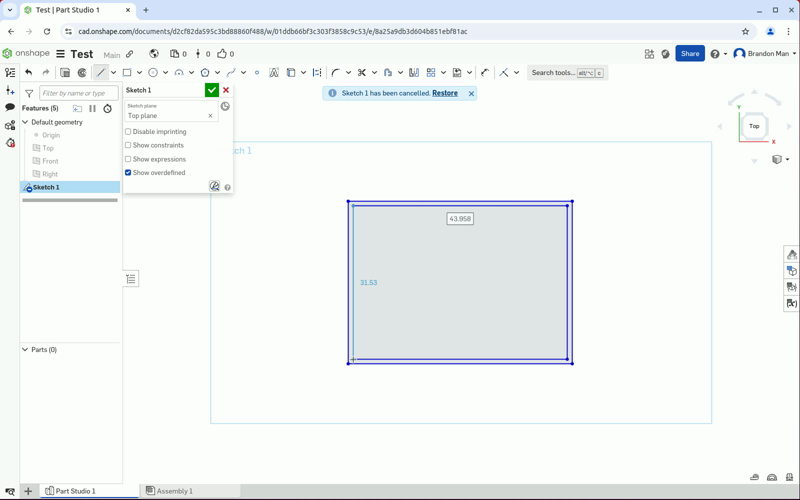
key_up(shift)
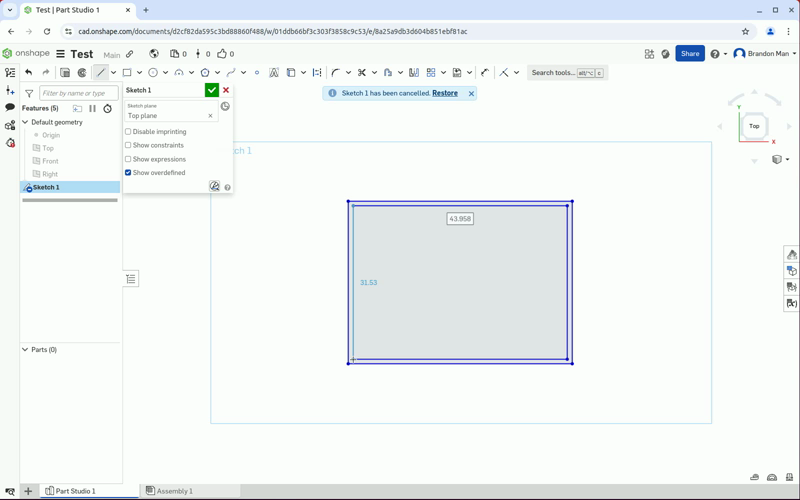
click(353, 359)
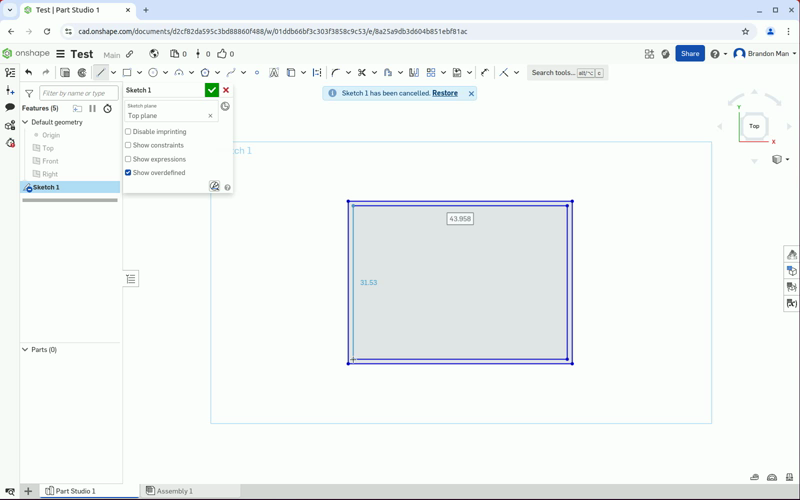
key(esc)
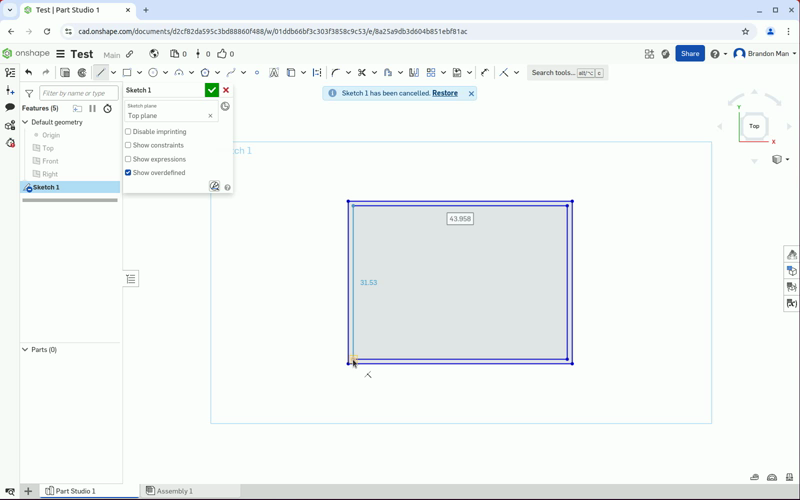
mouse_move(569, 229)
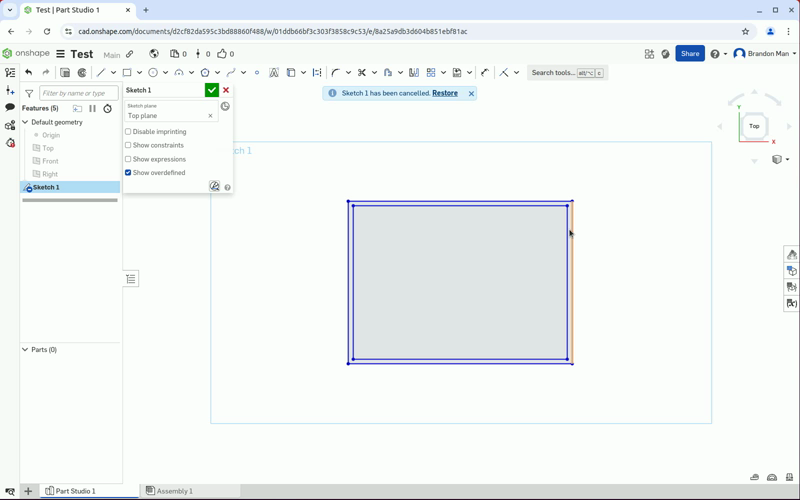
click(569, 229)
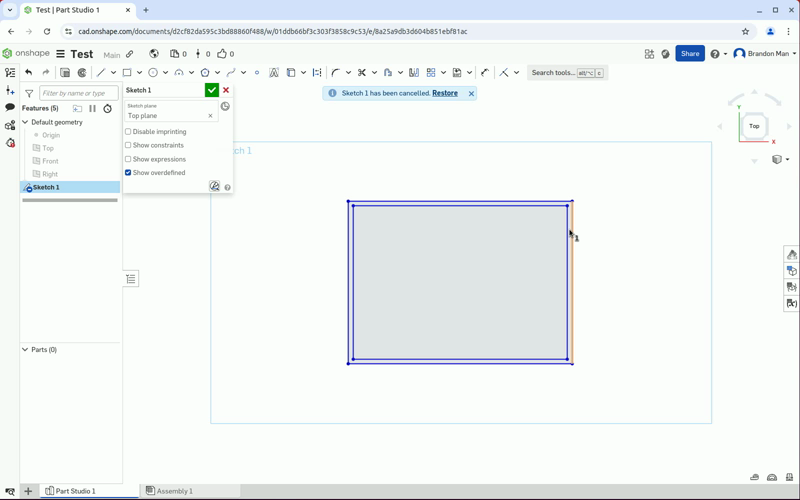
mouse_move(73, 352)
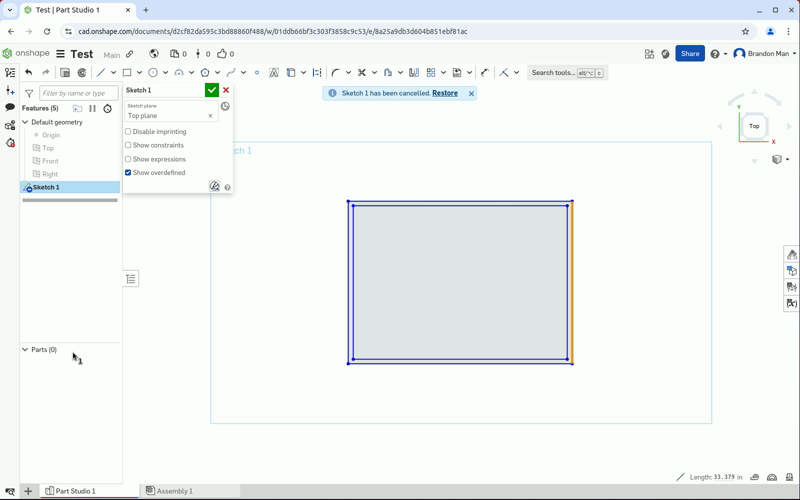
key(shift+y)
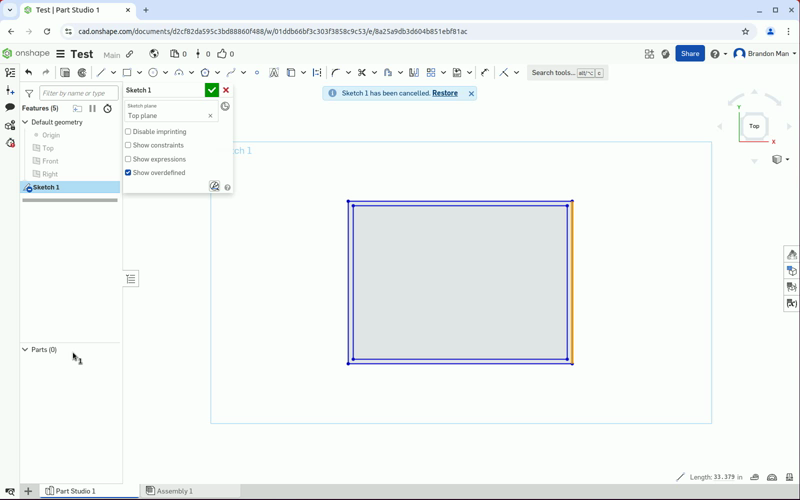
key(shift+e)
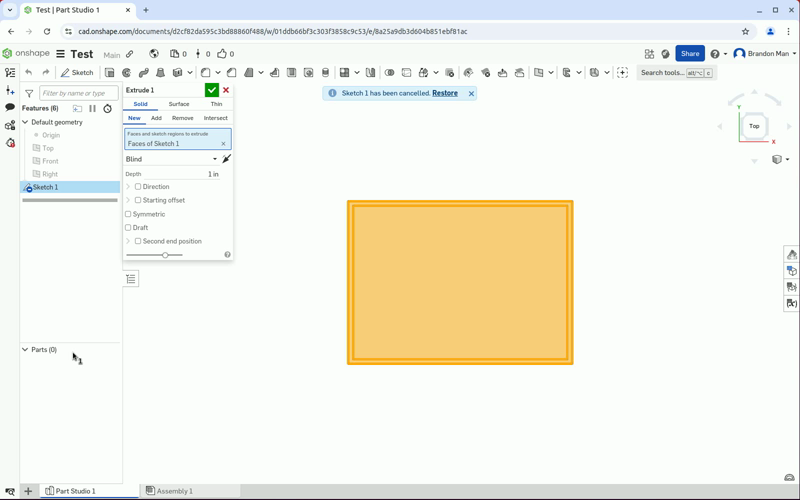
mouse_move(143, 106)
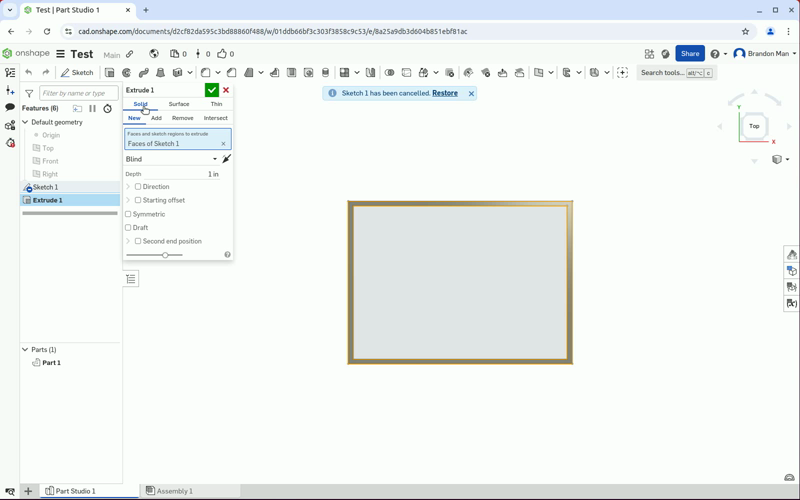
click(143, 106)
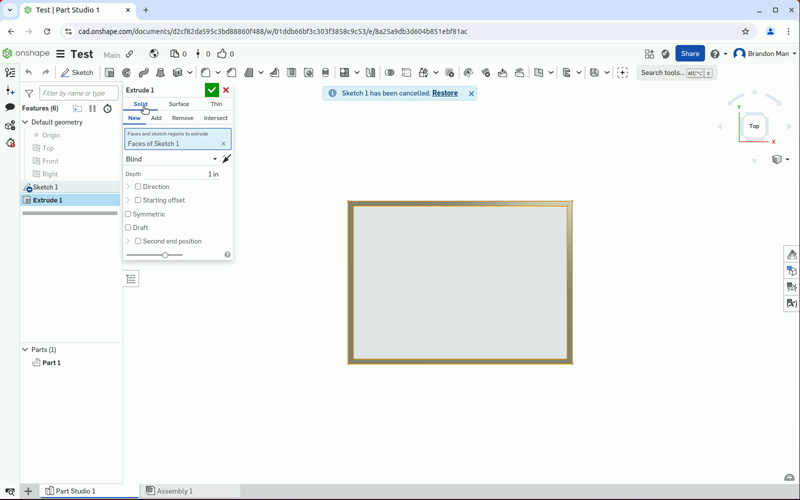
mouse_move(137, 120)
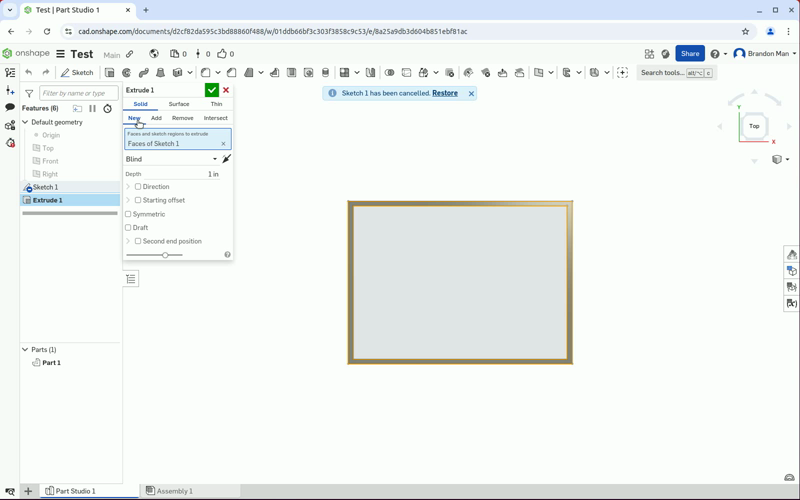
click(137, 120)
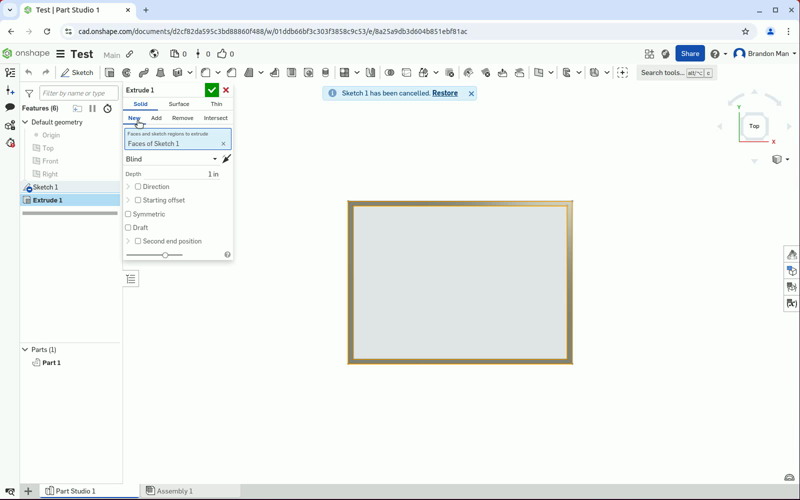
key(tab, 4)
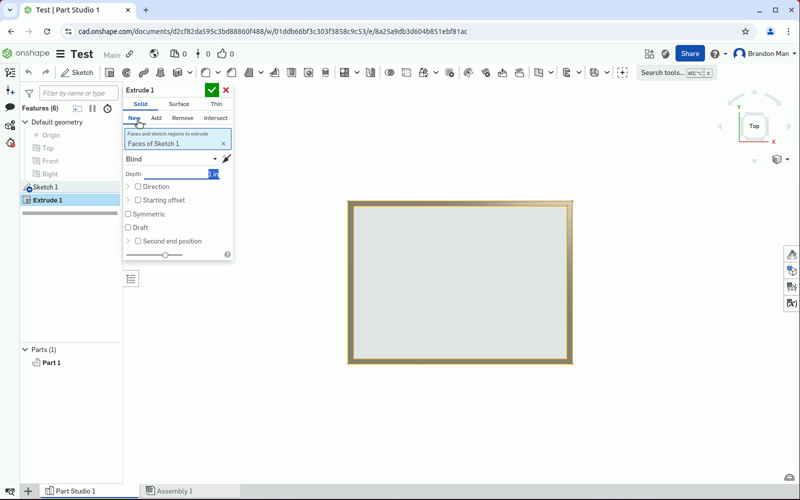
text(0.481)
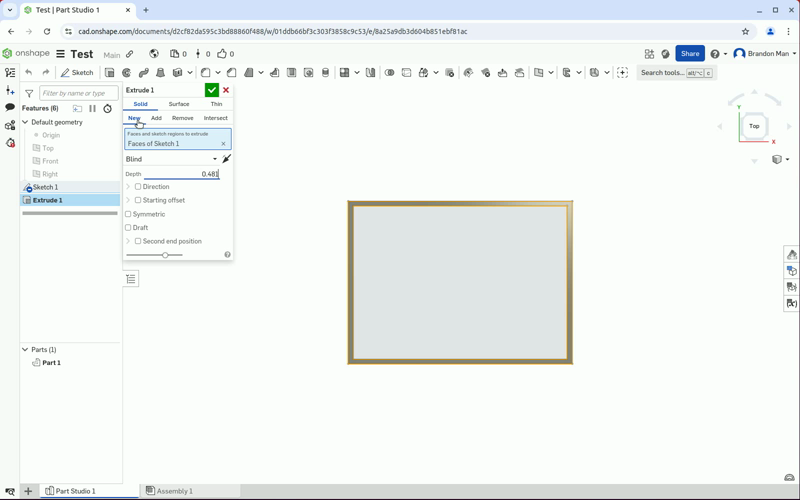
key(enter)
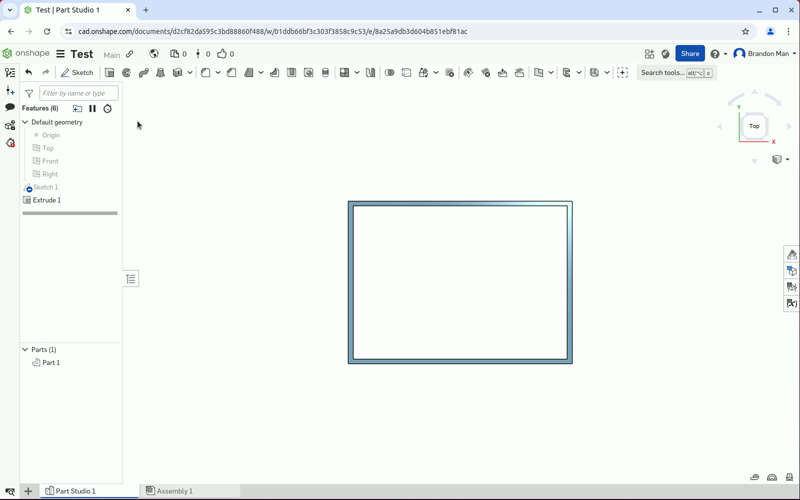
key(shift+h)
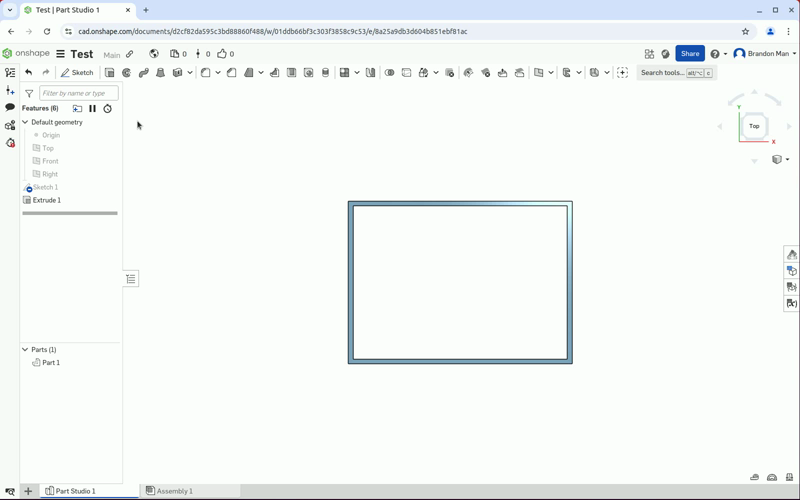
key(shift+h)
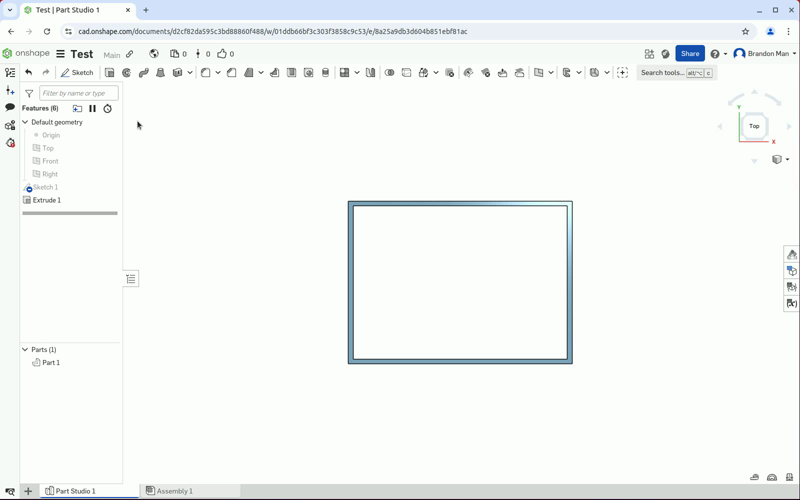
mouse_move(73, 189)
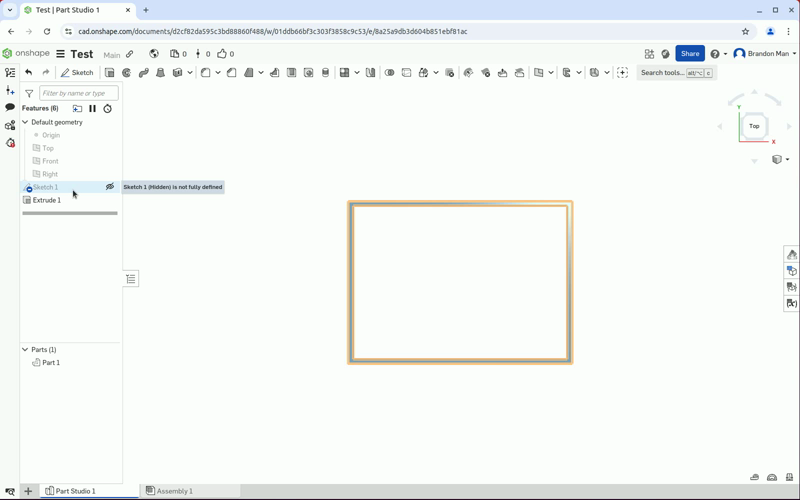
click(73, 189)
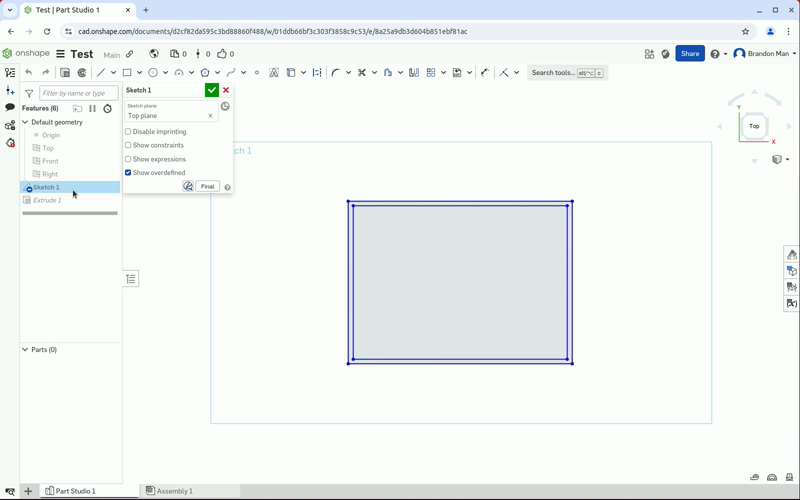
mouse_move(229, 92)
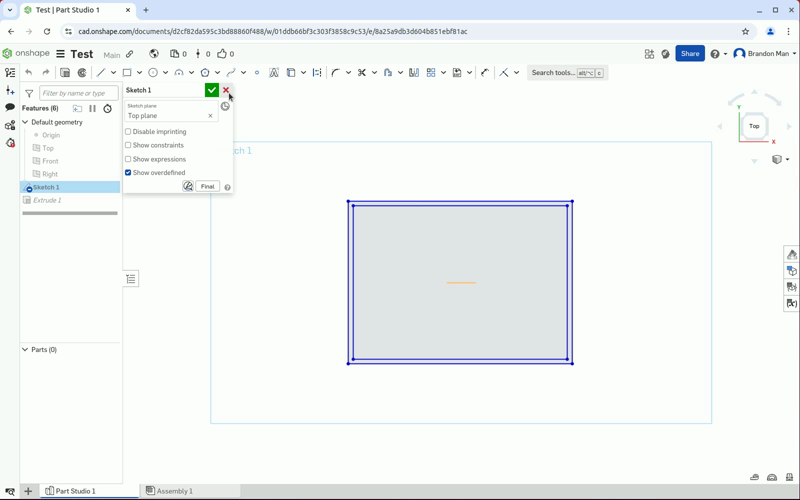
click(229, 92)
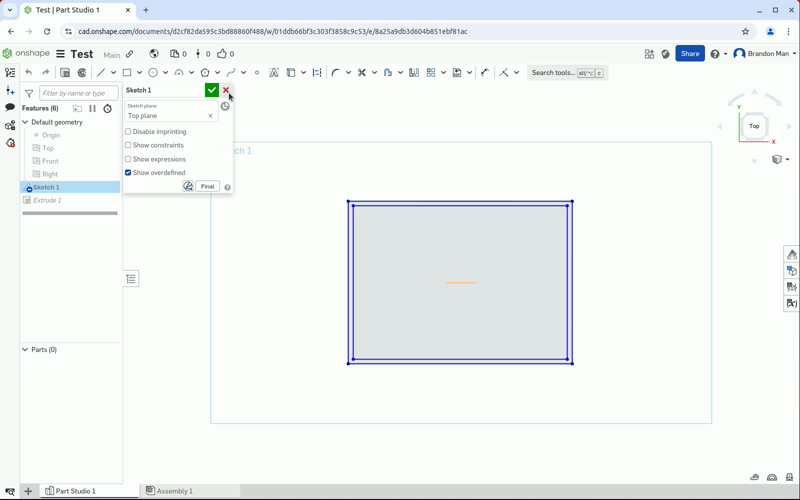
key(shift+s)
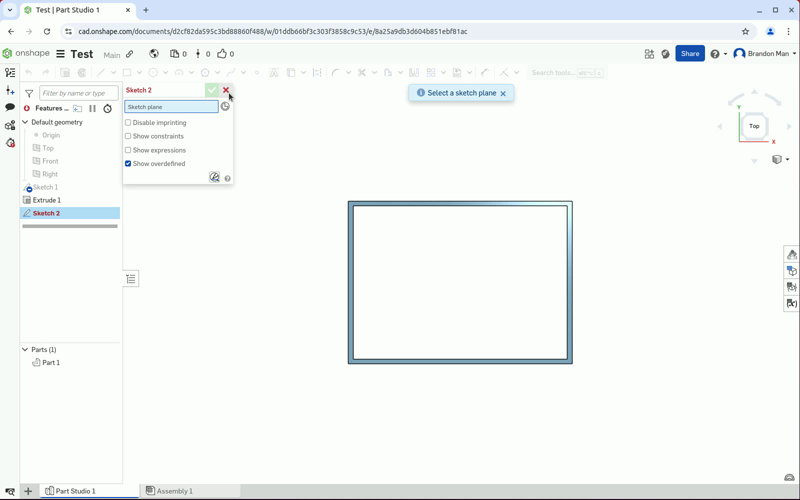
mouse_move(73, 150)
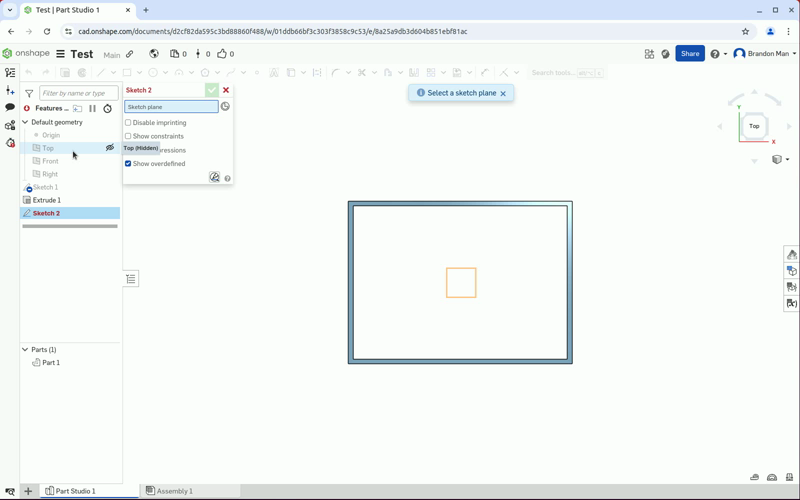
click(73, 150)
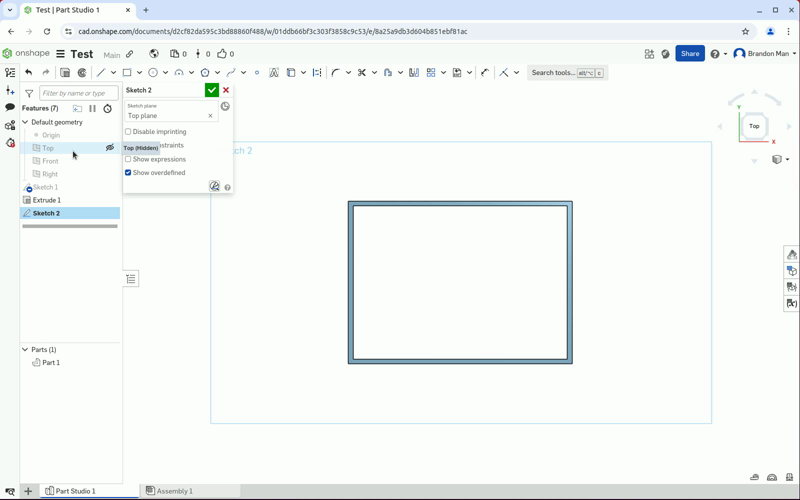
mouse_move(73, 352)
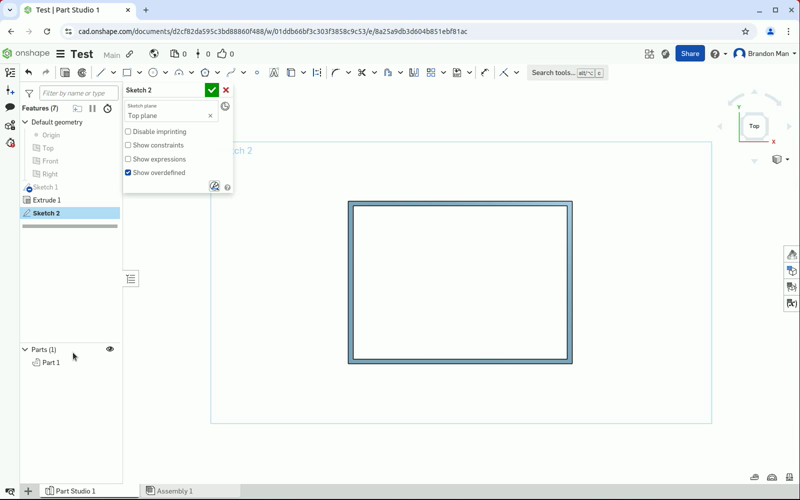
key(y)
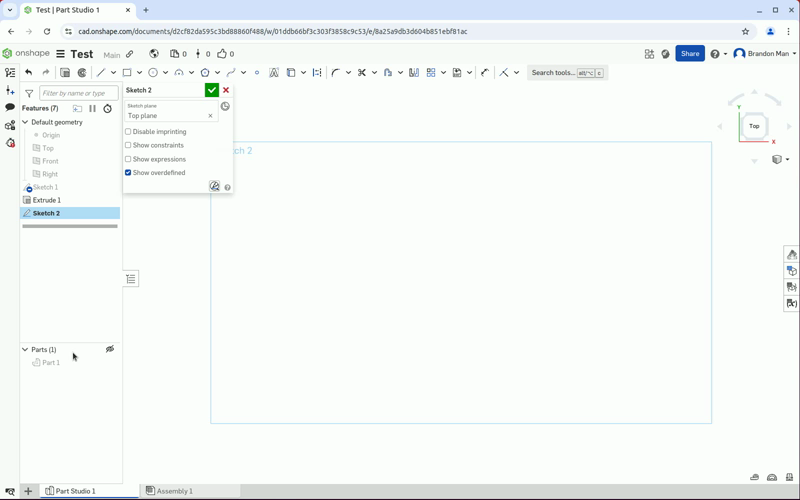
key(l)
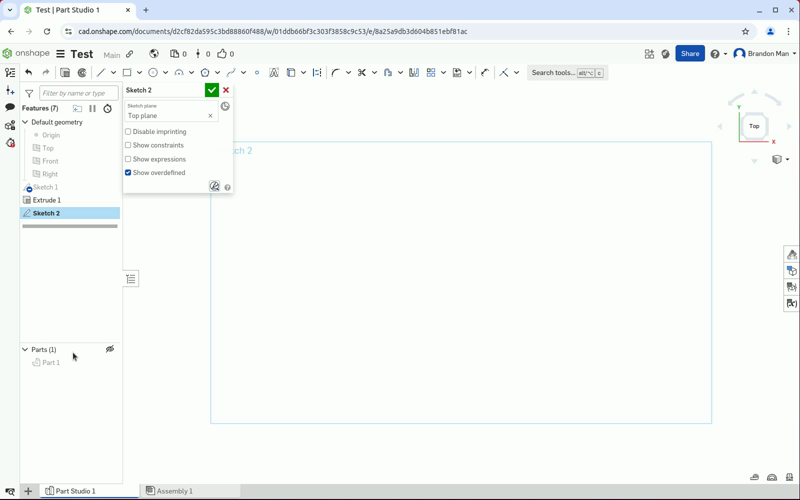
key_down(shift)
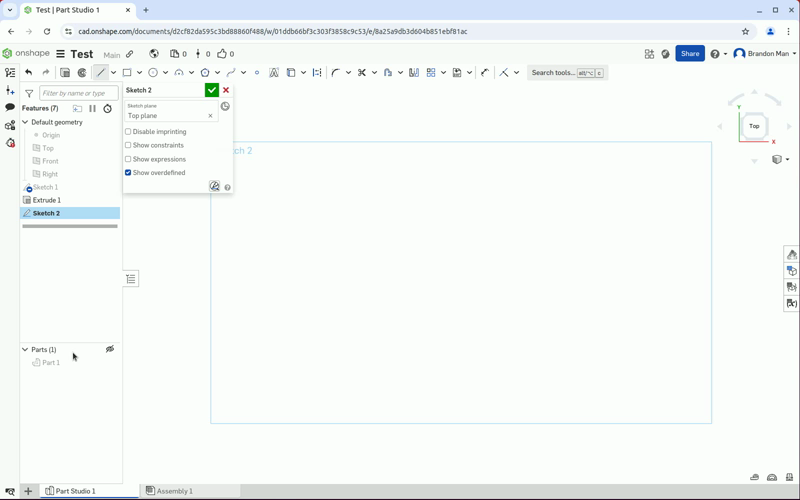
mouse_move(351, 360)
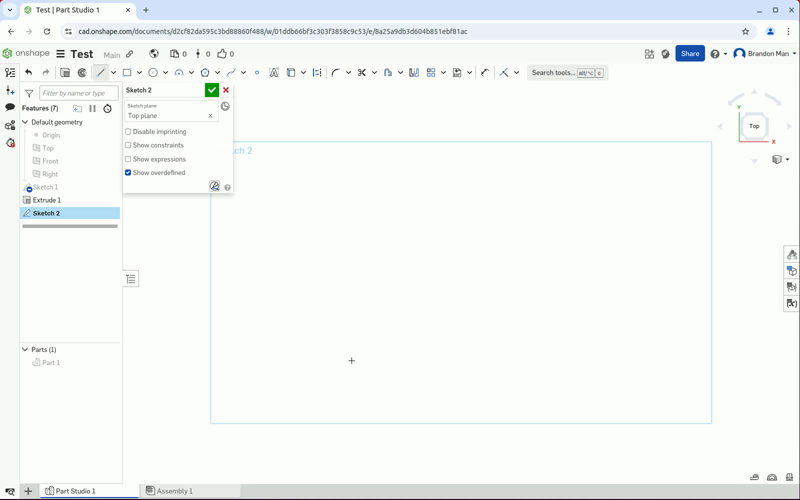
click(351, 360)
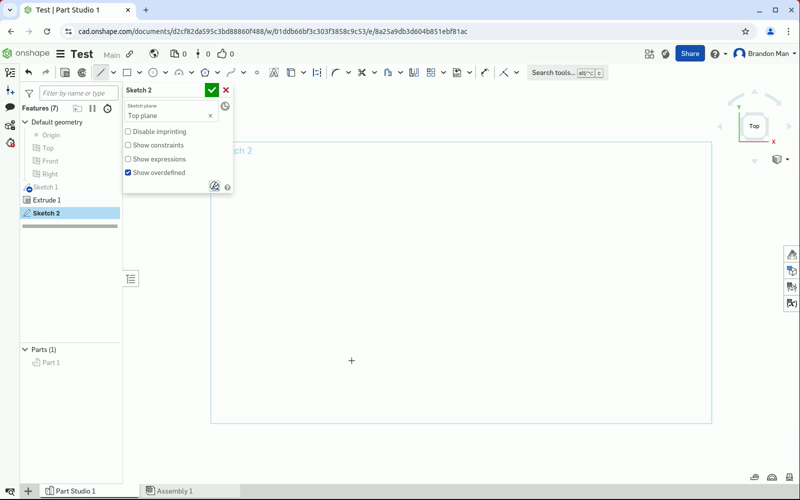
key_up(shift)
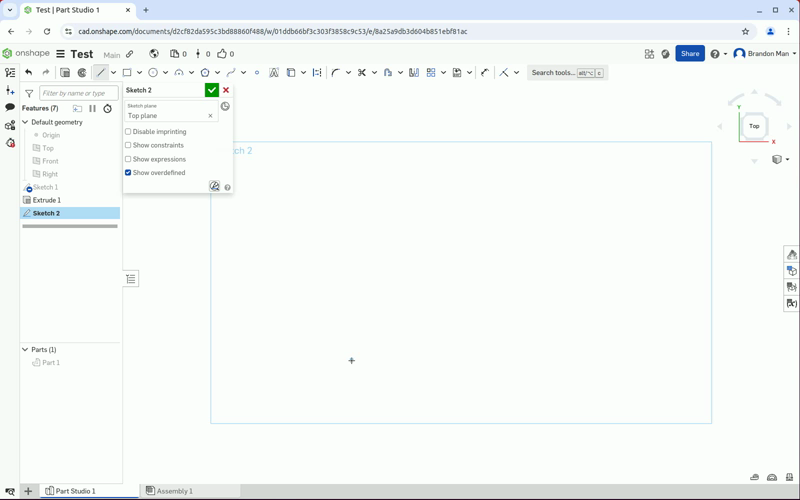
key_down(shift)
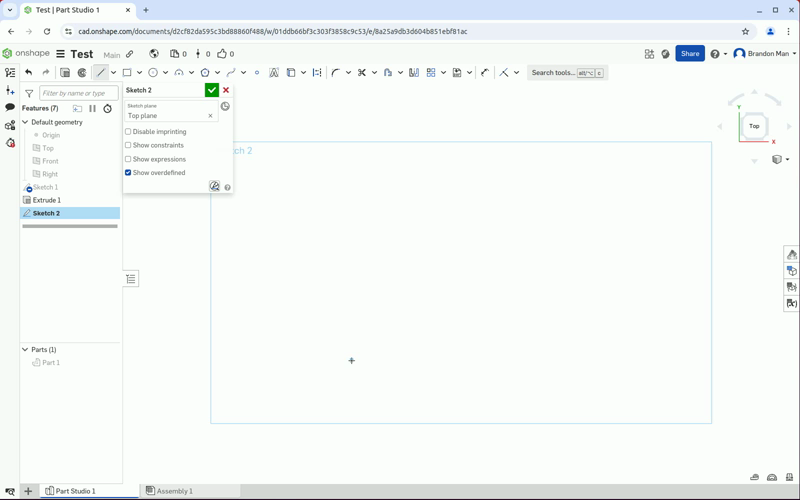
mouse_move(567, 360)
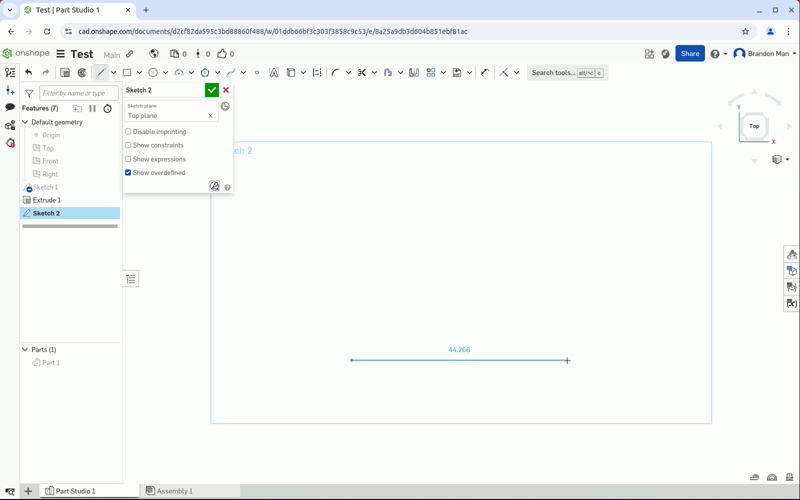
click(567, 360)
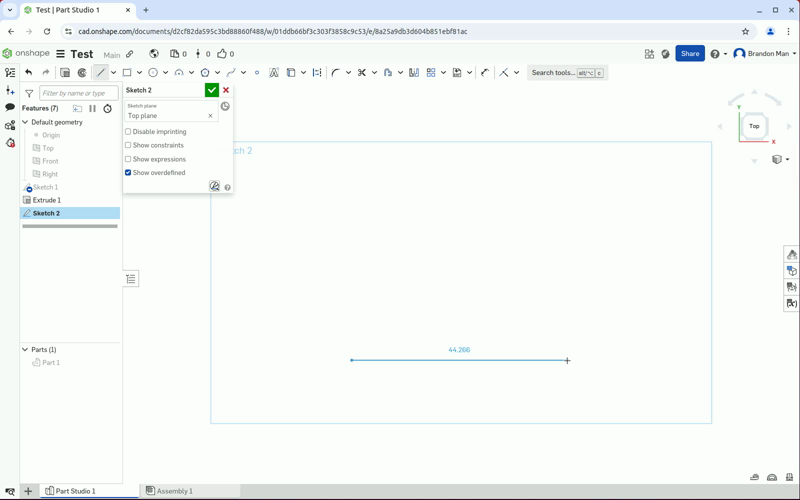
key_up(shift)
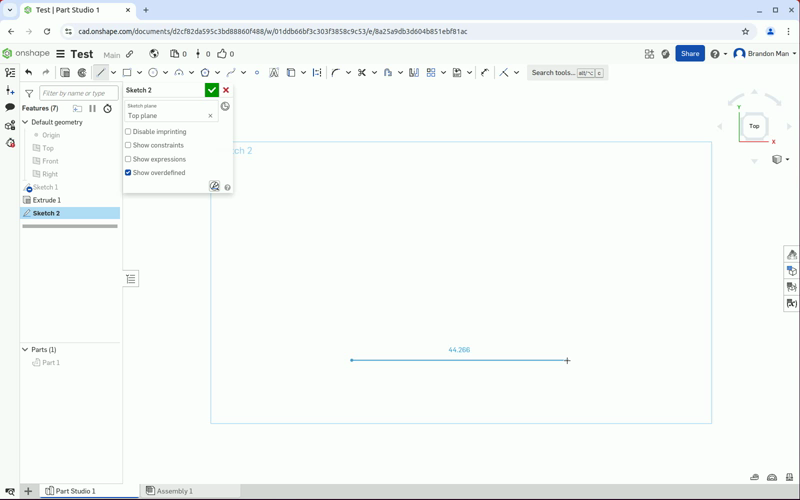
key_down(shift)
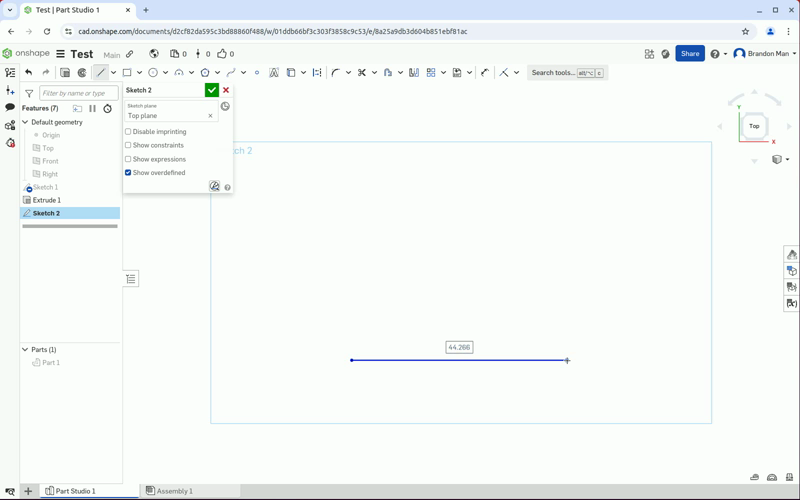
mouse_move(567, 205)
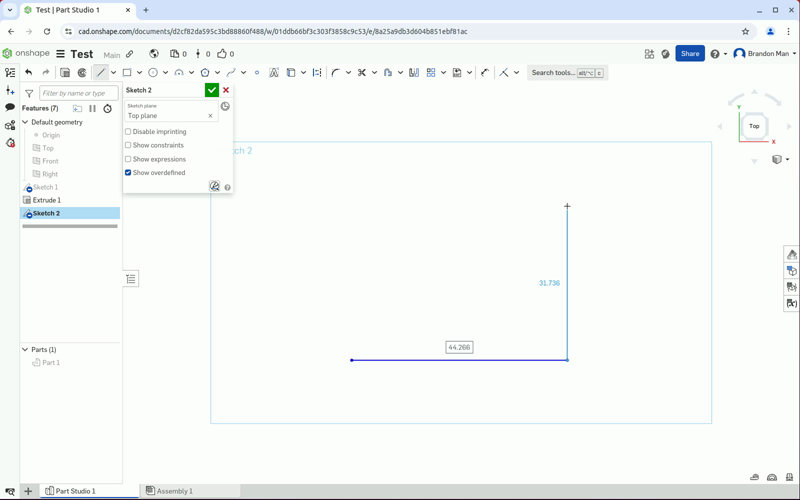
click(567, 205)
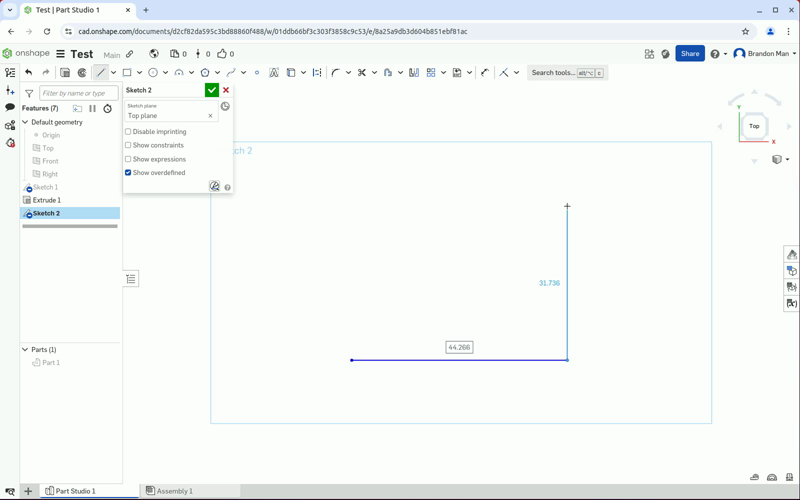
key_up(shift)
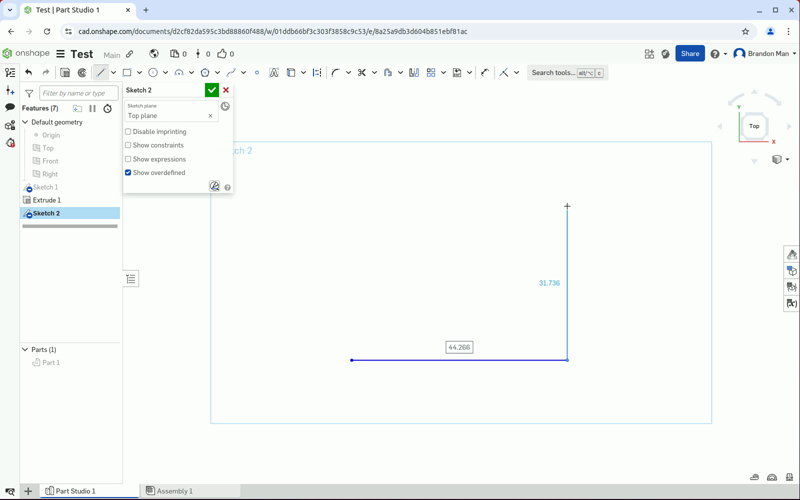
key_down(shift)
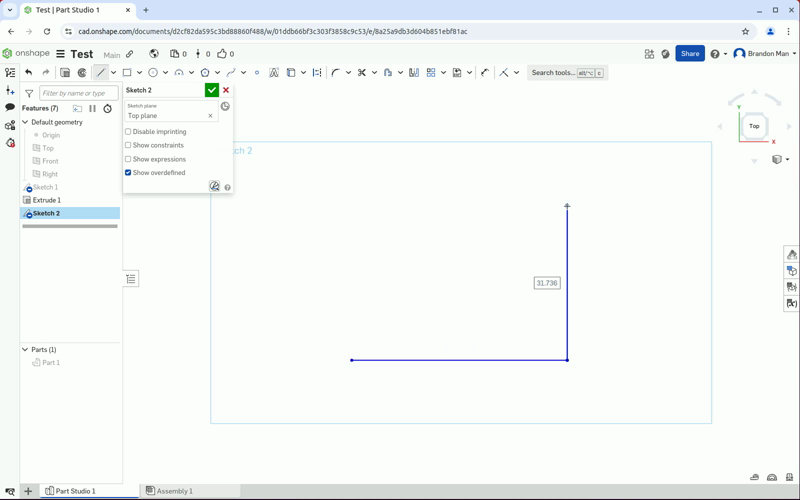
mouse_move(351, 205)
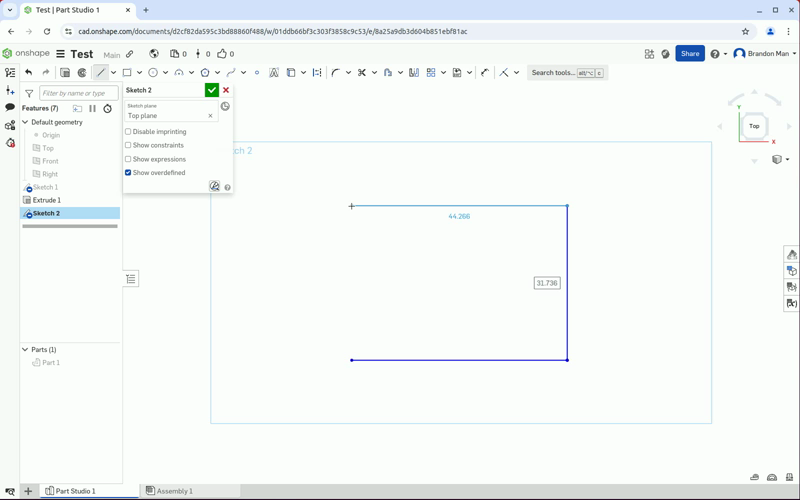
click(351, 205)
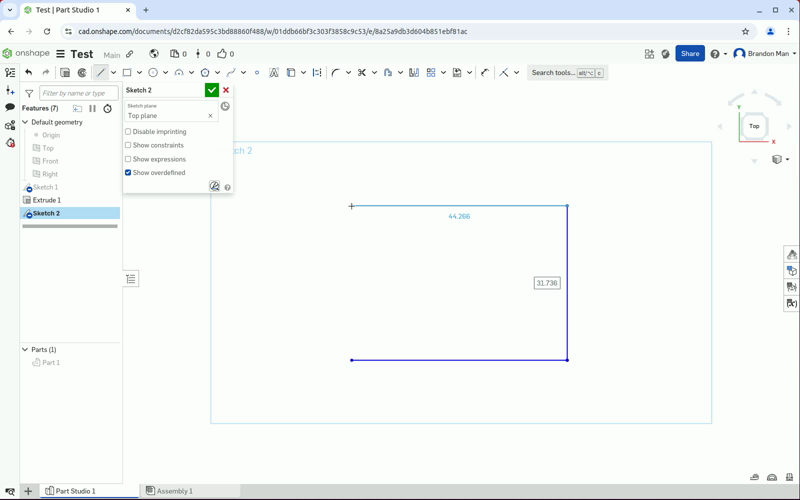
key_up(shift)
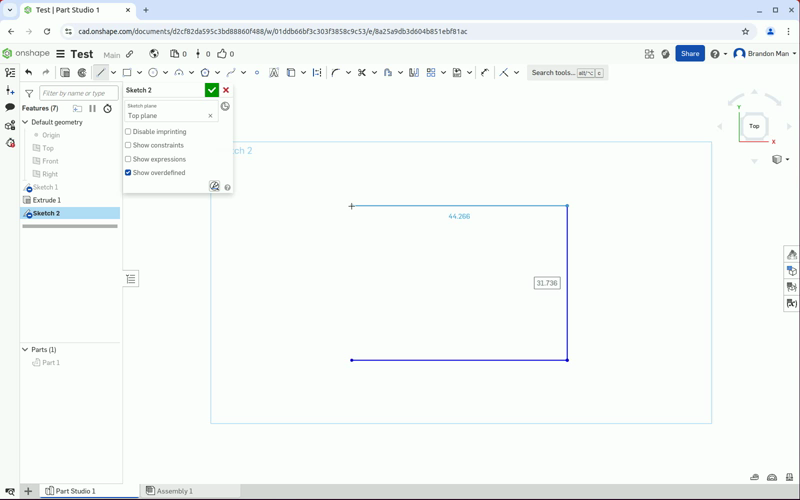
key_down(shift)
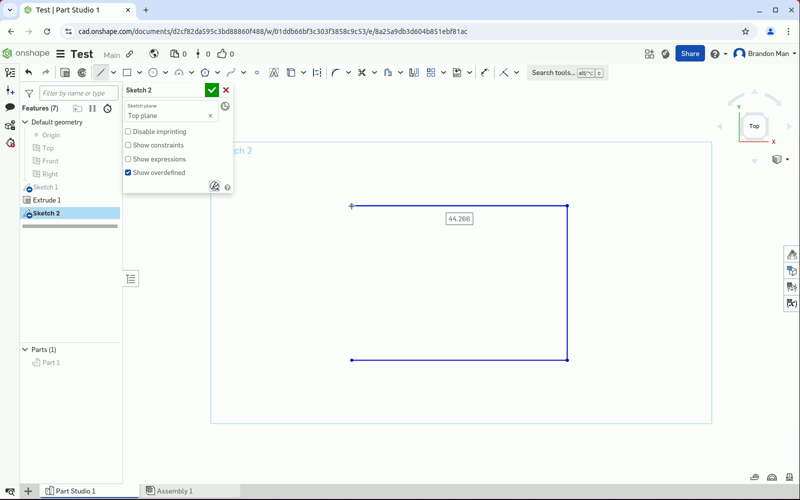
mouse_move(351, 360)
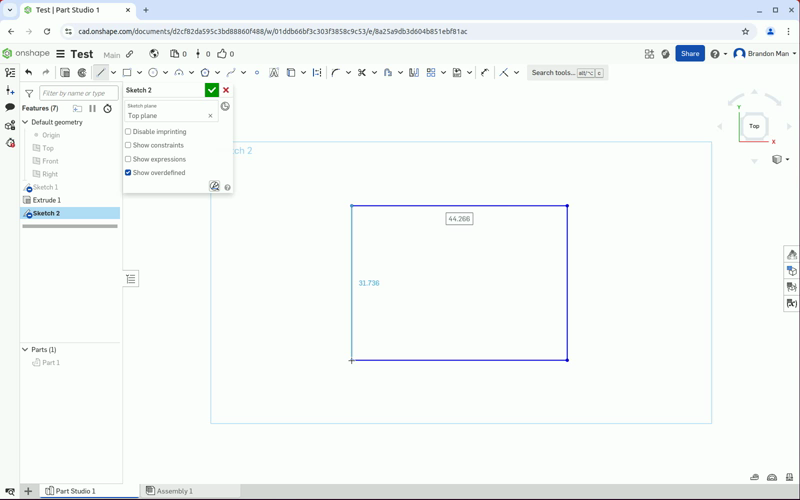
key_up(shift)
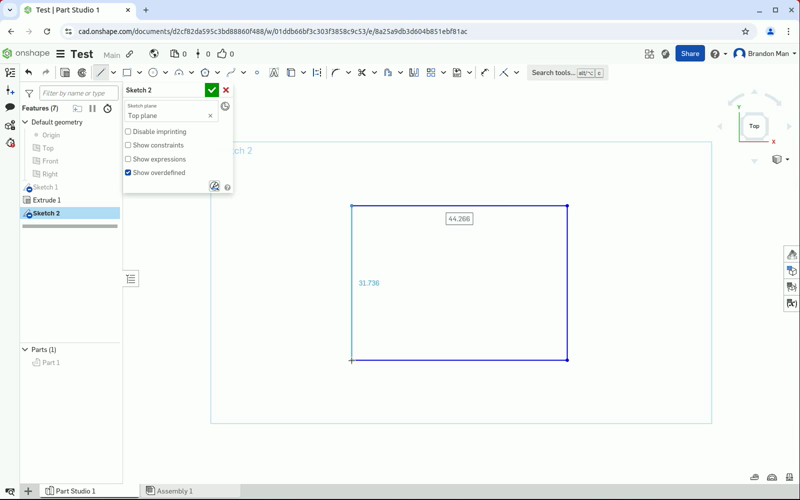
click(351, 360)
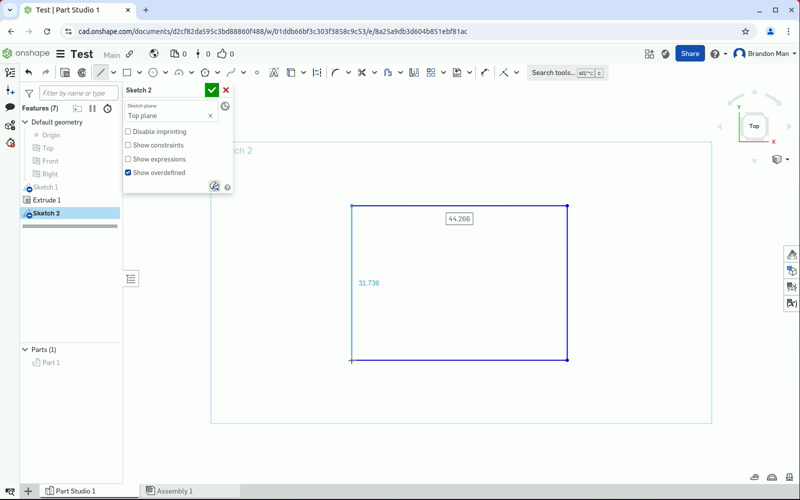
key(esc)
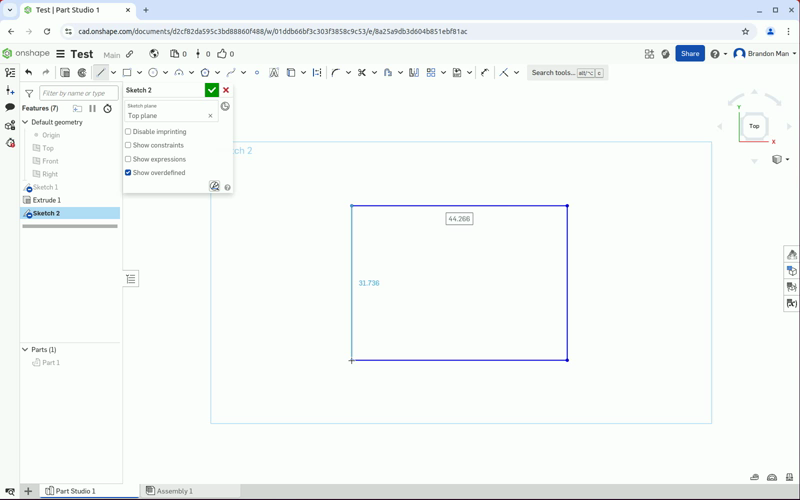
mouse_move(400, 315)
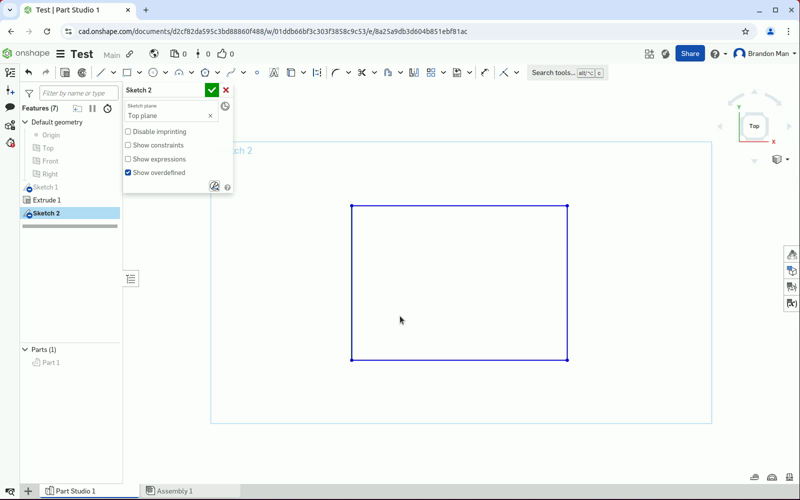
click(400, 315)
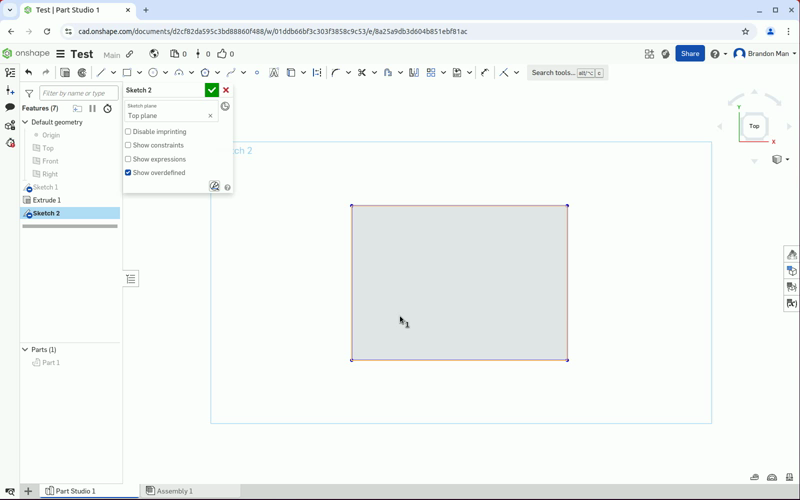
mouse_move(73, 352)
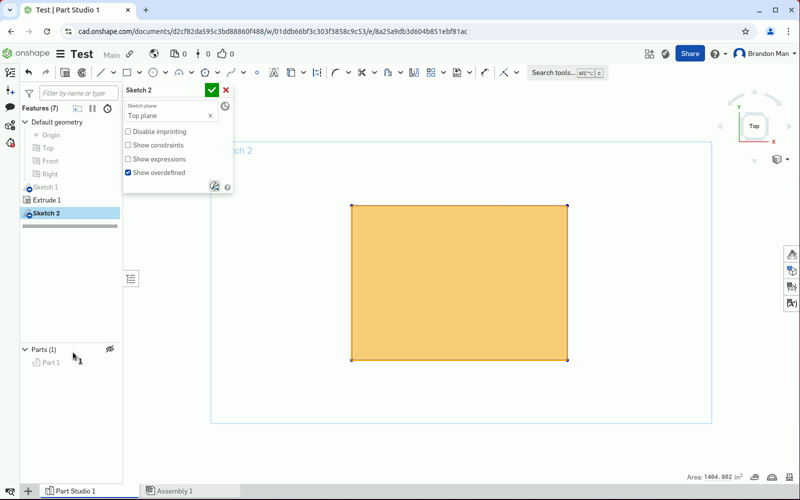
key(shift+y)
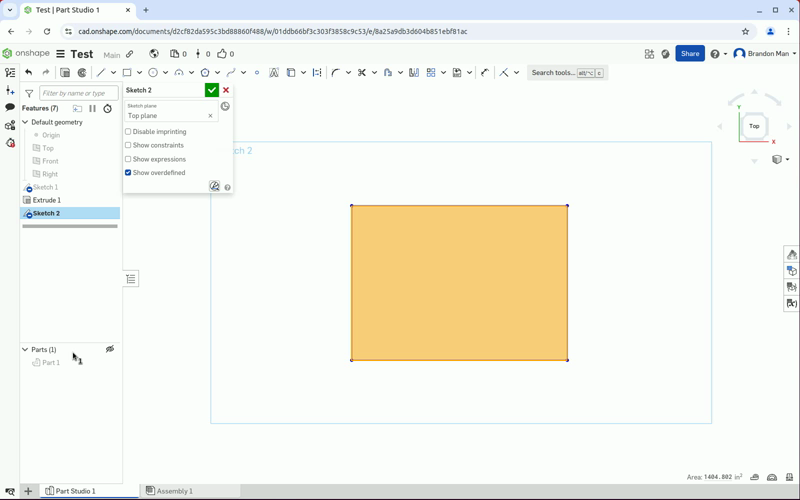
key(shift+e)
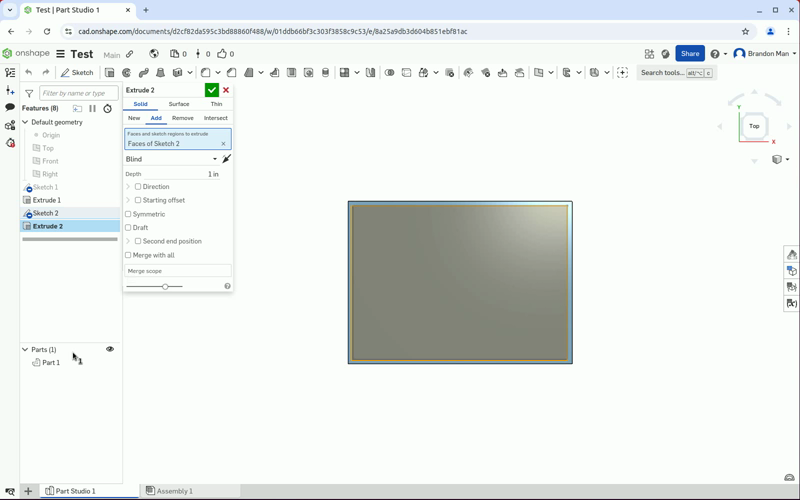
mouse_move(143, 106)
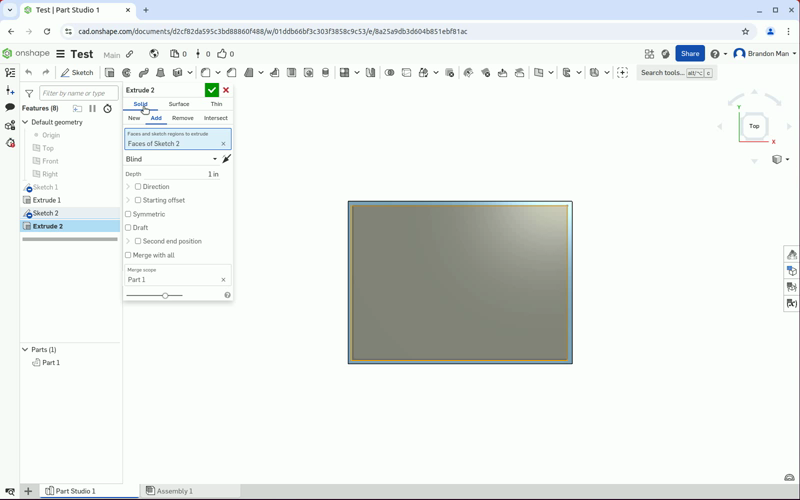
click(143, 106)
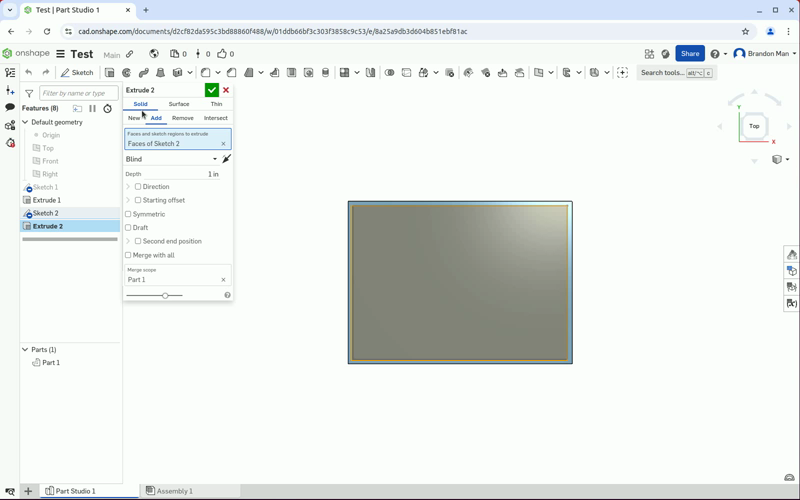
mouse_move(137, 120)
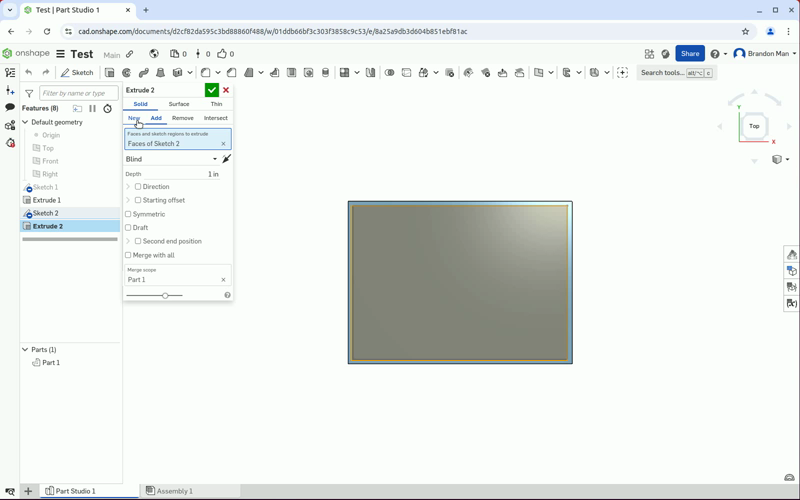
click(137, 120)
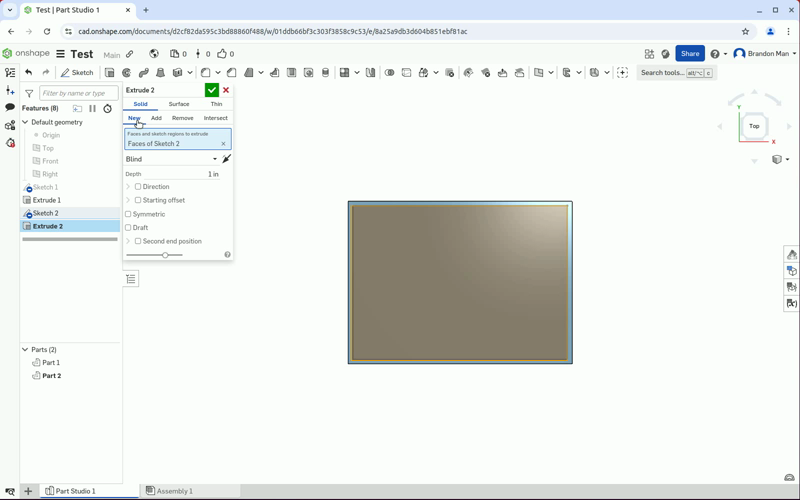
key(tab, 4)
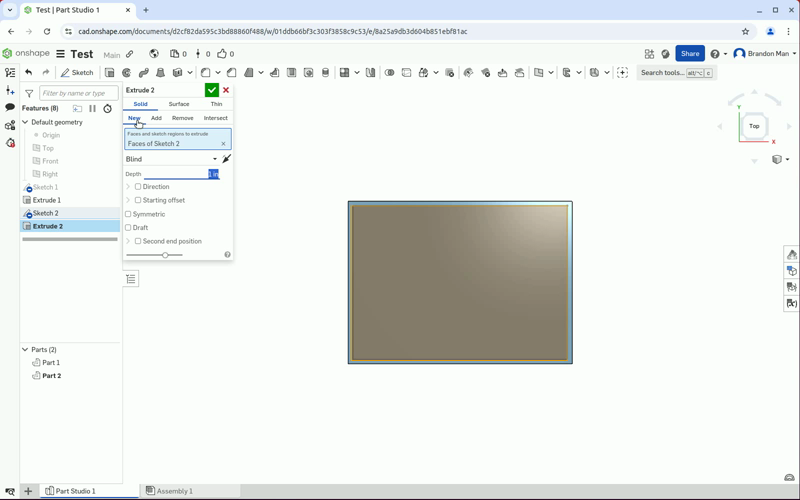
text(0.481)
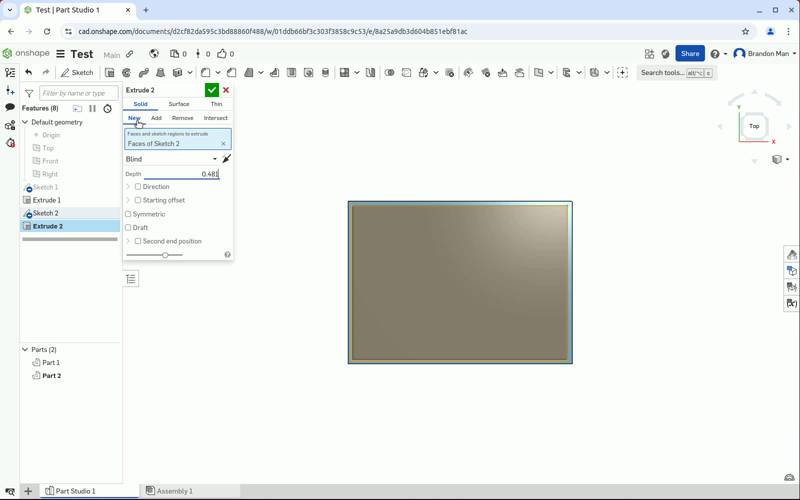
key(enter)
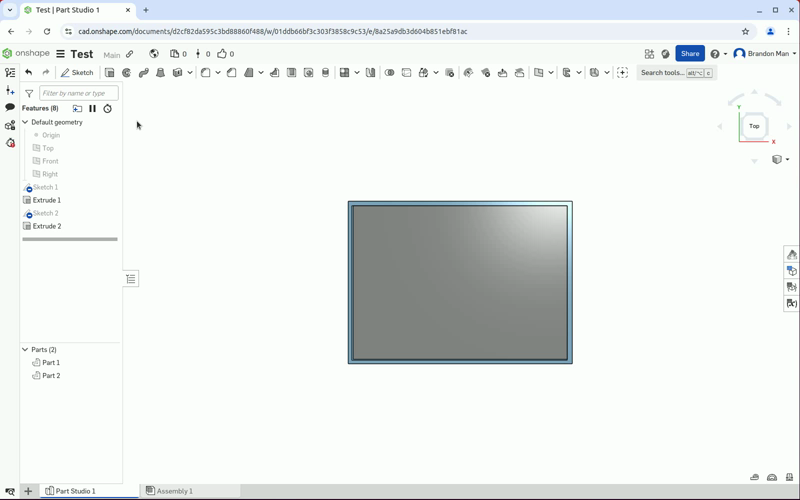
key(shift+h)
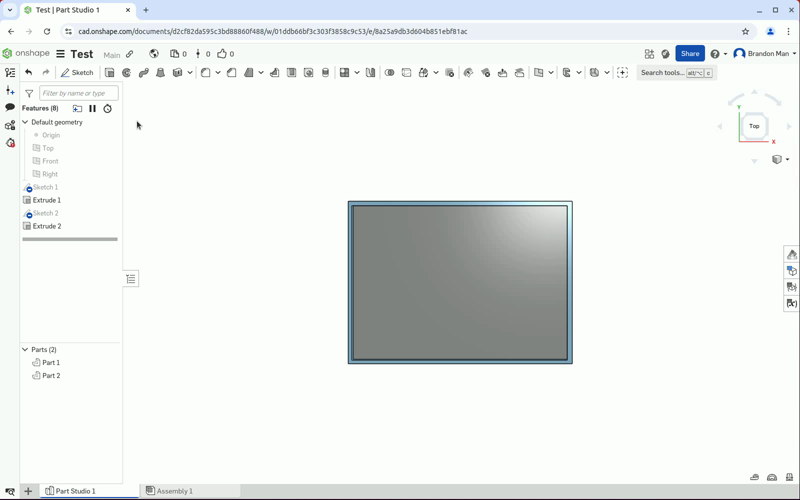
key(shift+h)
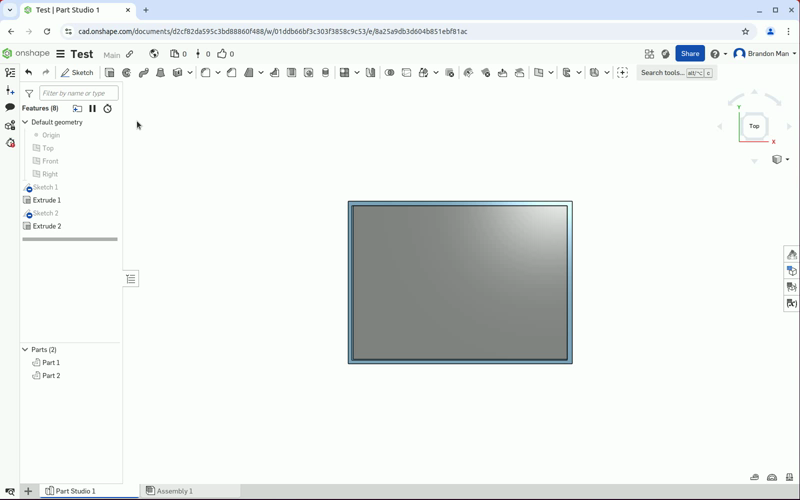
mouse_move(73, 189)
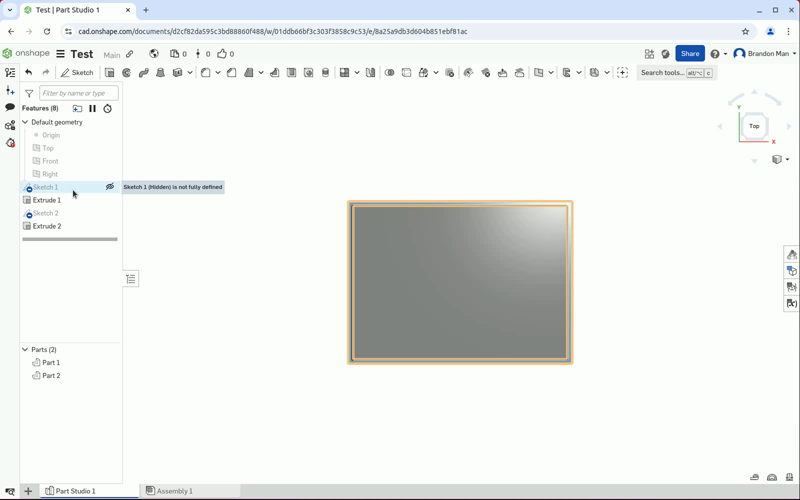
click(73, 189)
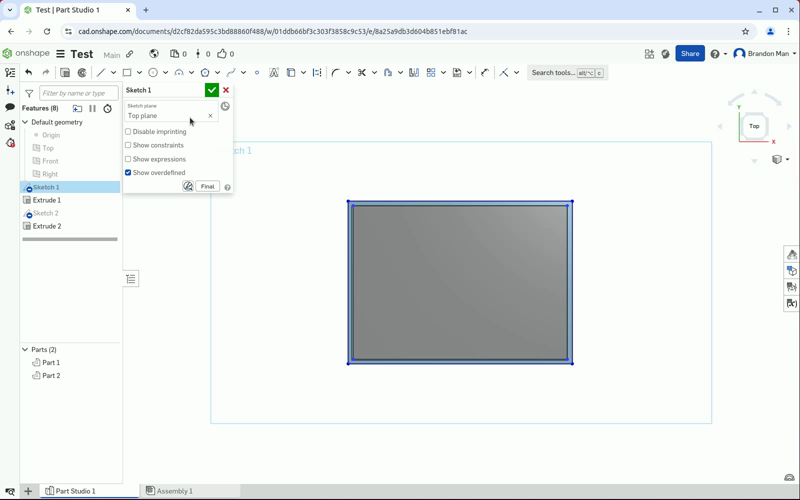
mouse_move(229, 92)
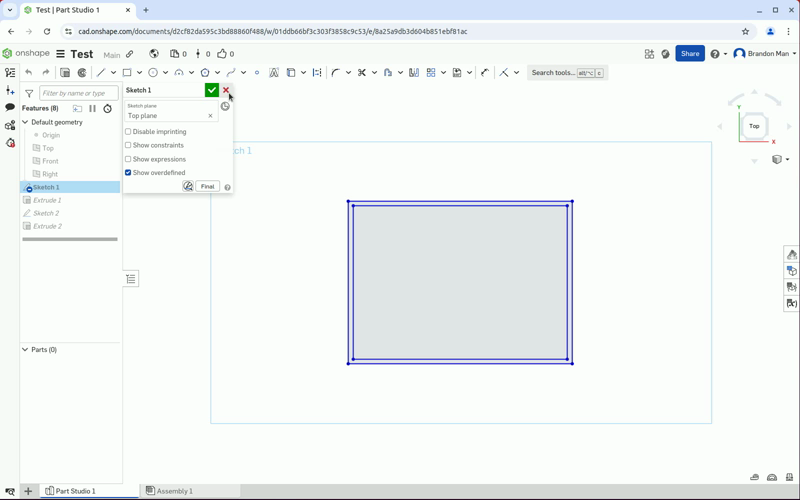
click(229, 92)
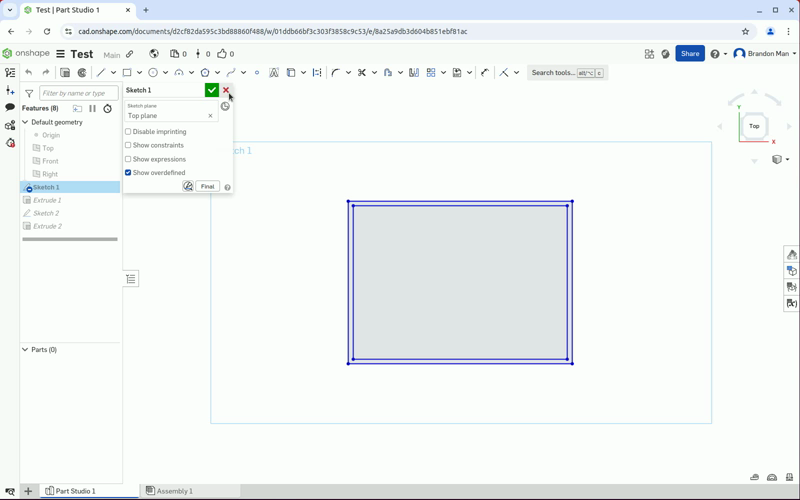
key(shift+s)
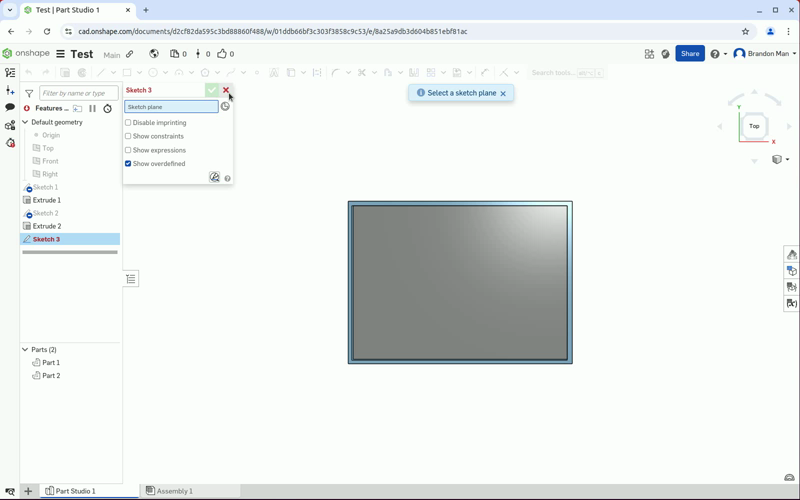
mouse_move(73, 150)
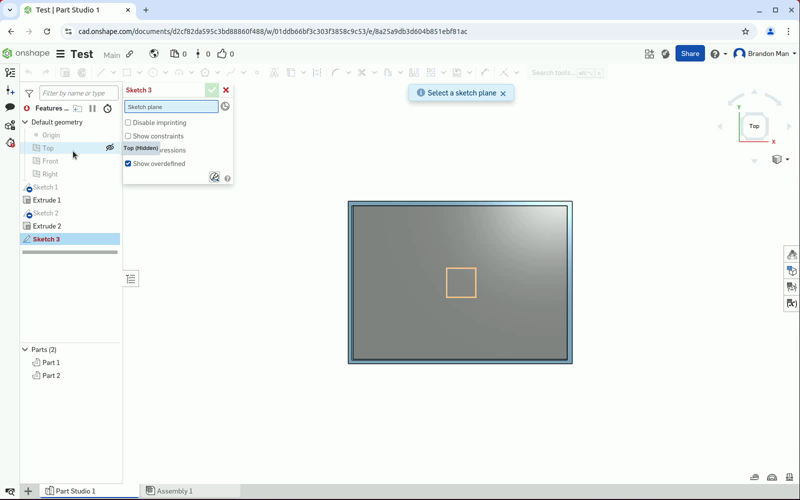
click(73, 150)
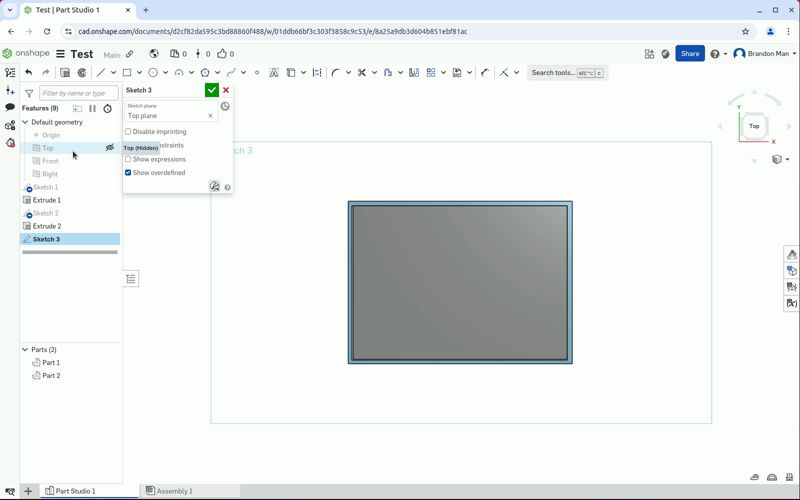
mouse_move(73, 352)
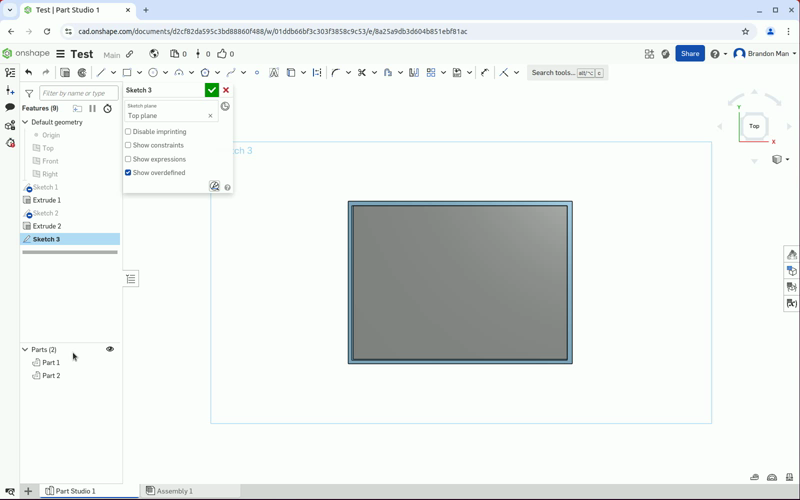
key(y)
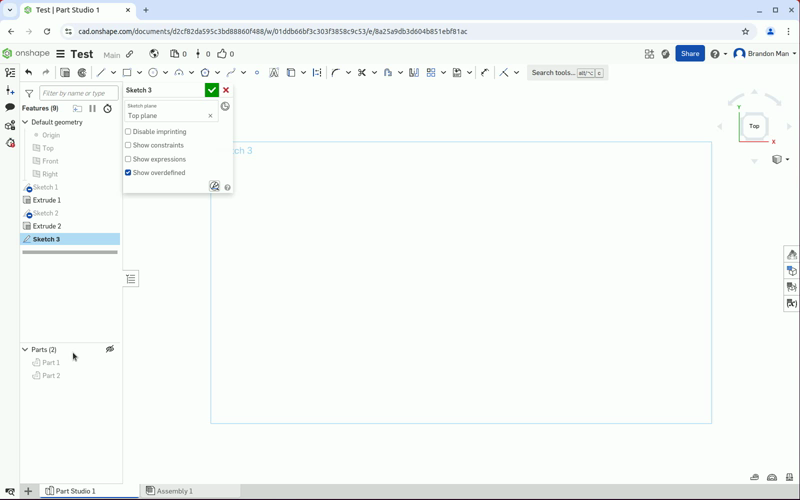
key(l)
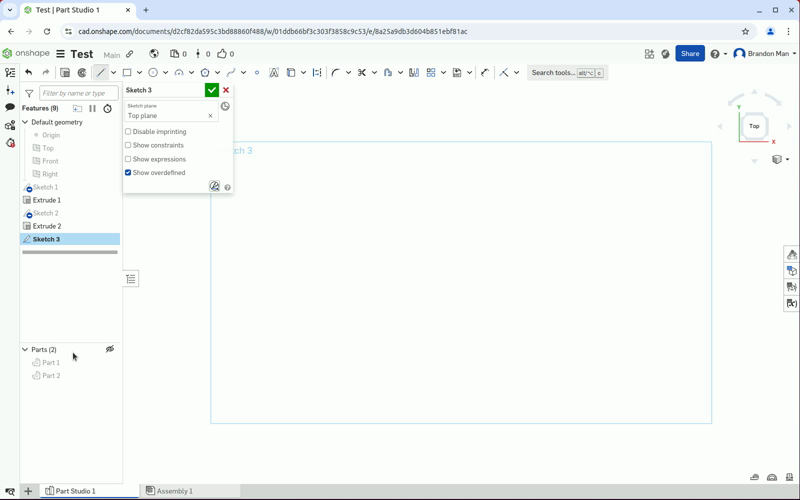
key_down(shift)
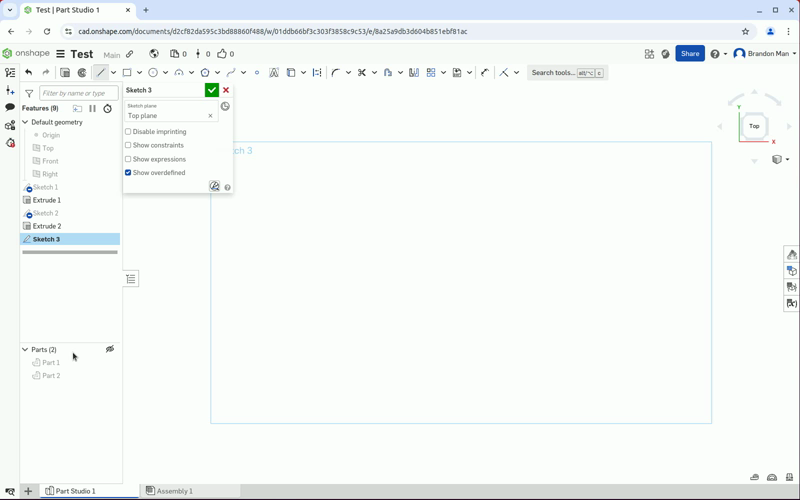
mouse_move(351, 360)
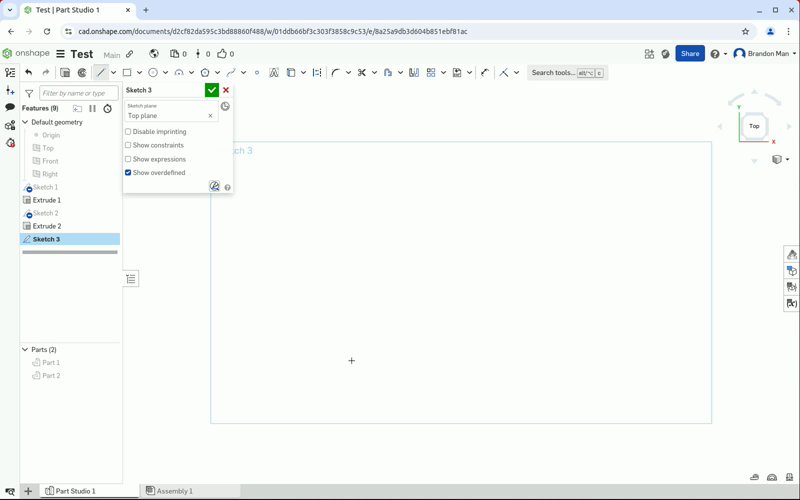
click(351, 360)
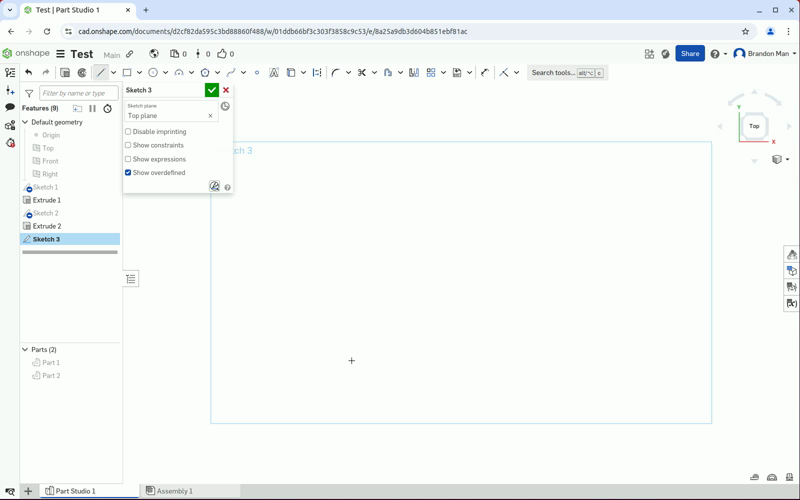
key_up(shift)
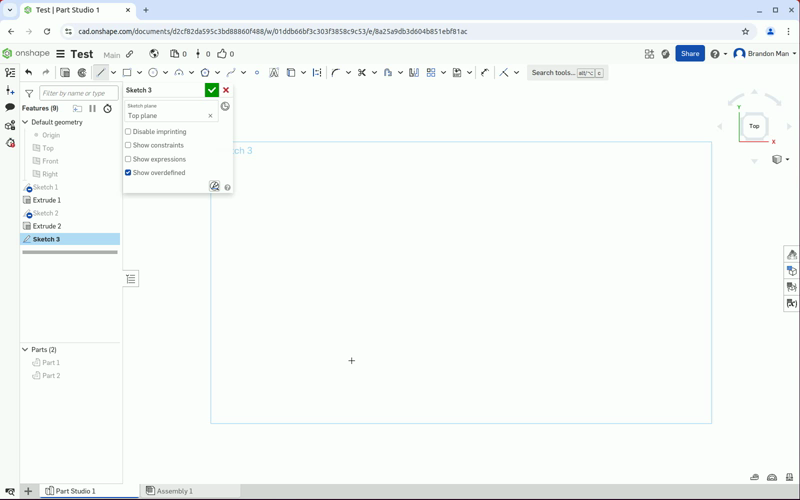
key_down(shift)
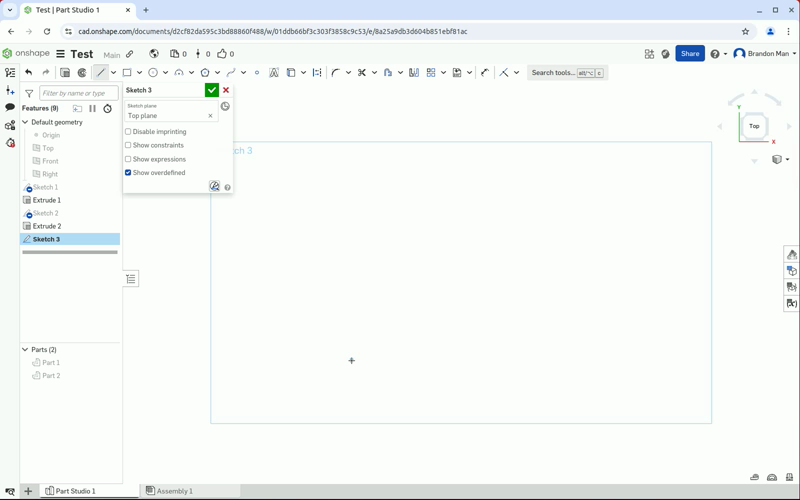
mouse_move(567, 360)
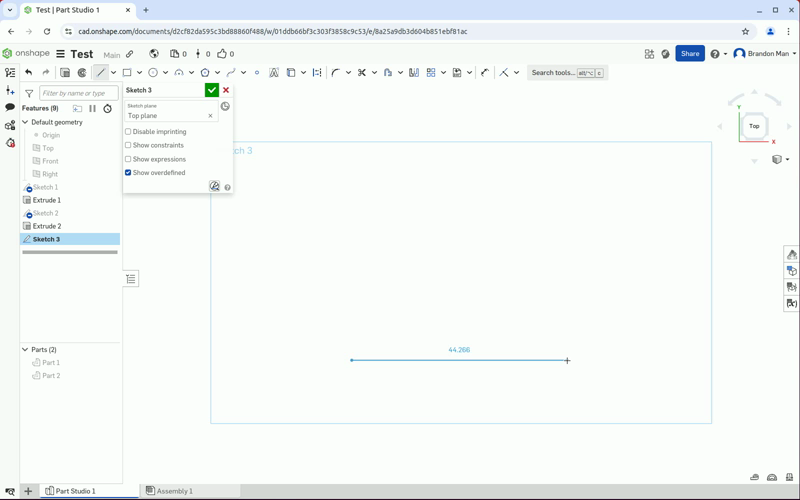
click(567, 360)
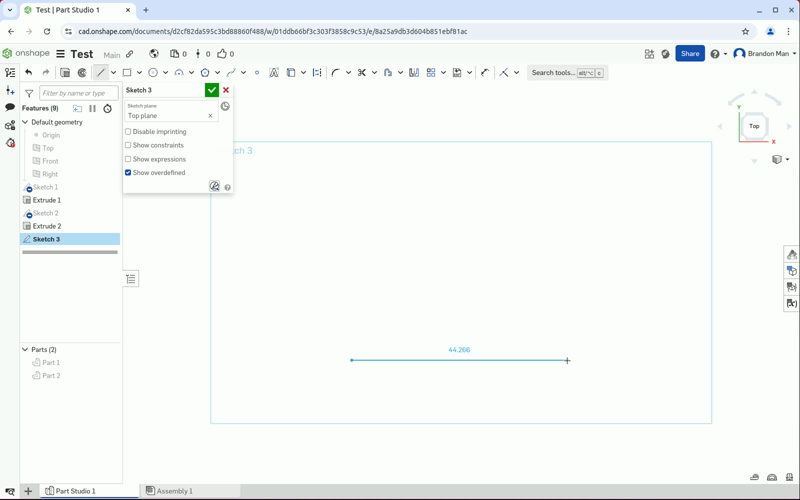
key_up(shift)
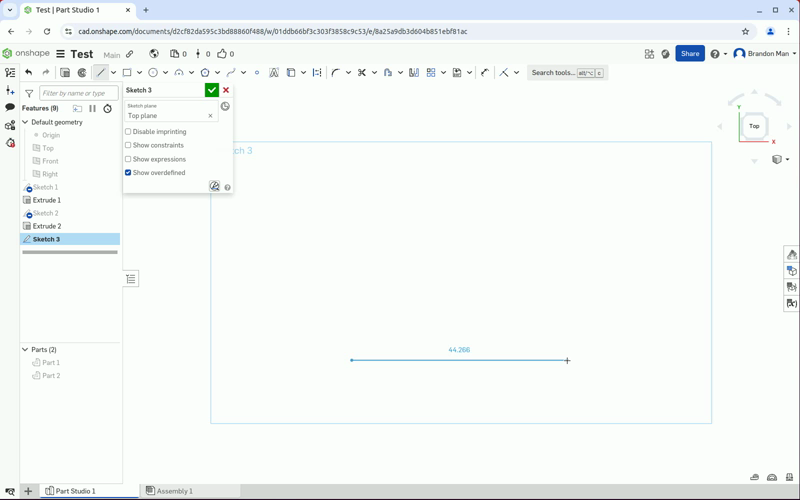
key_down(shift)
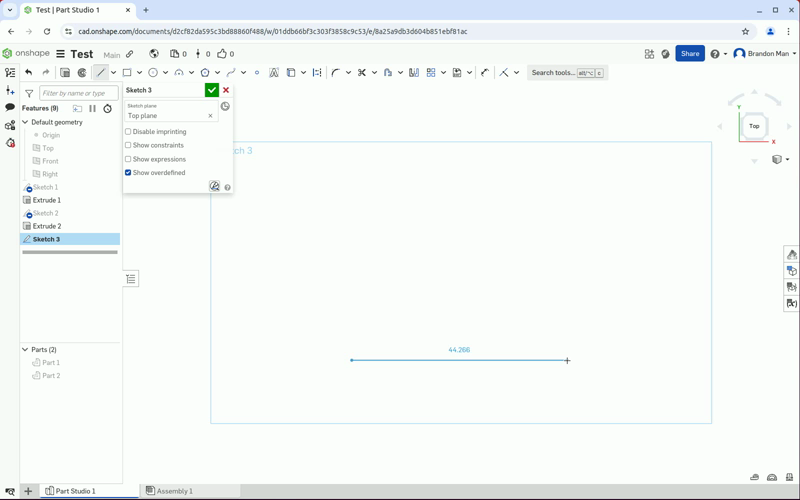
mouse_move(567, 205)
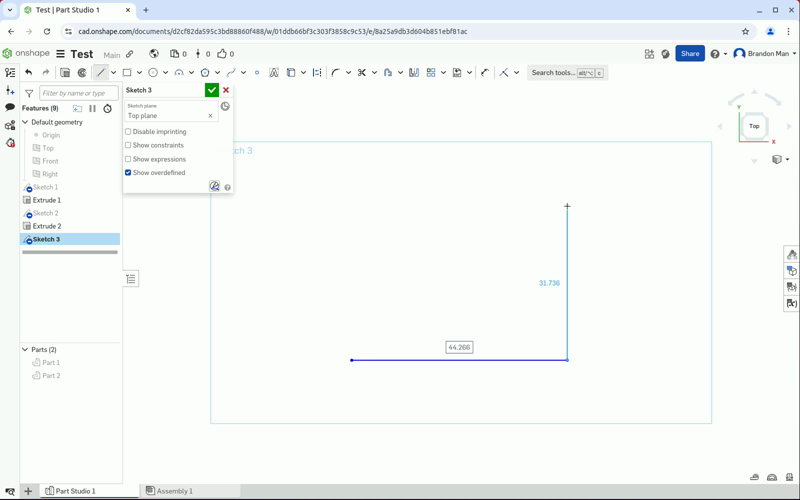
click(567, 205)
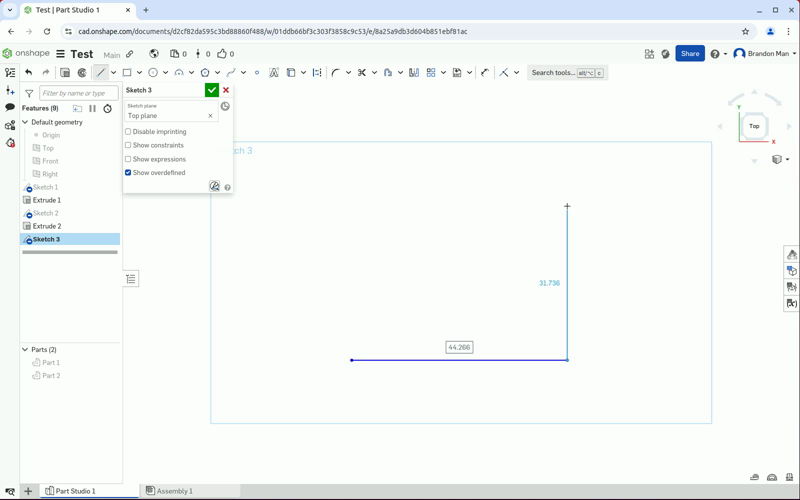
key_up(shift)
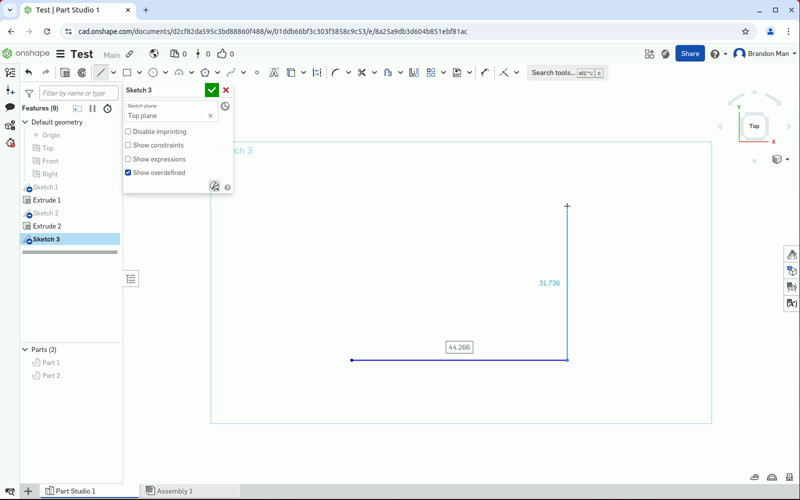
key_down(shift)
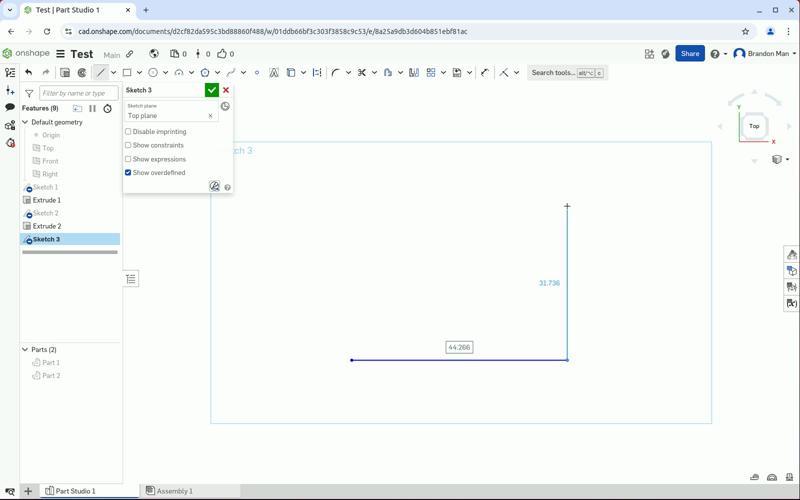
mouse_move(351, 205)
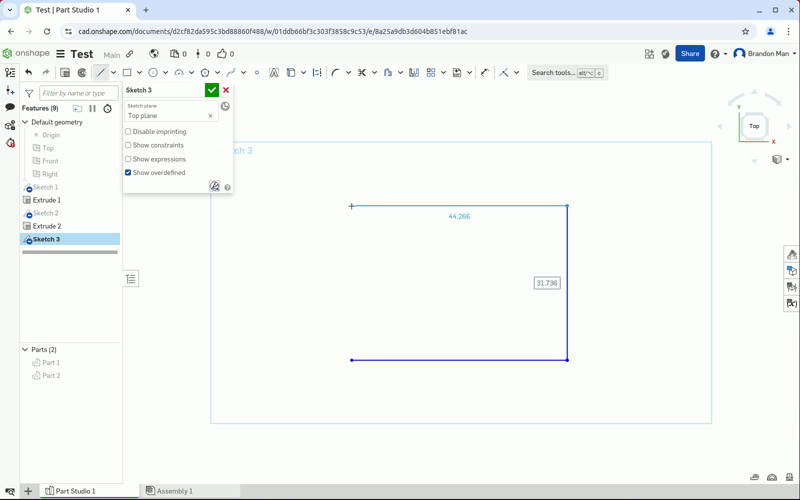
click(351, 205)
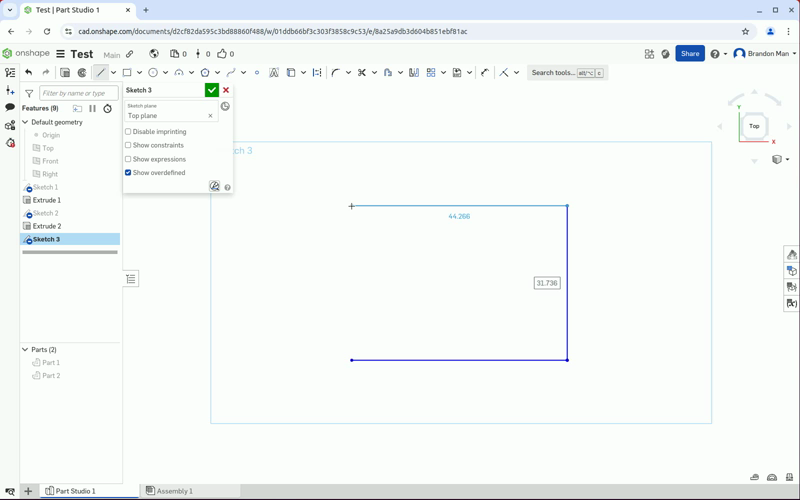
key_up(shift)
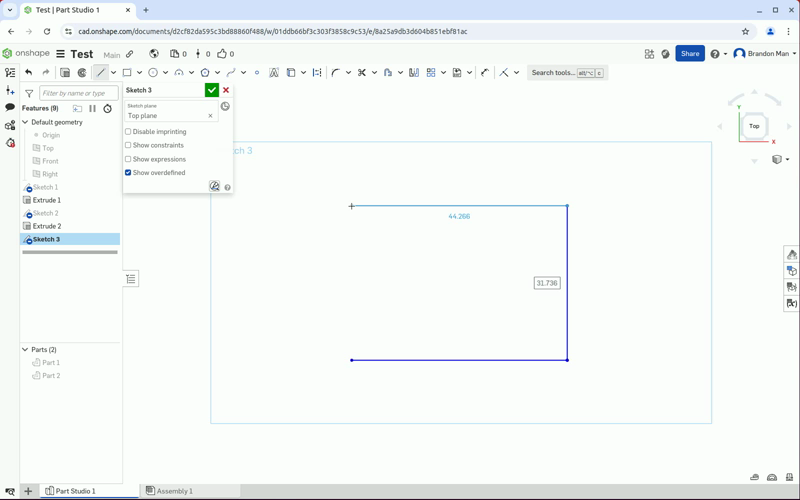
key_down(shift)
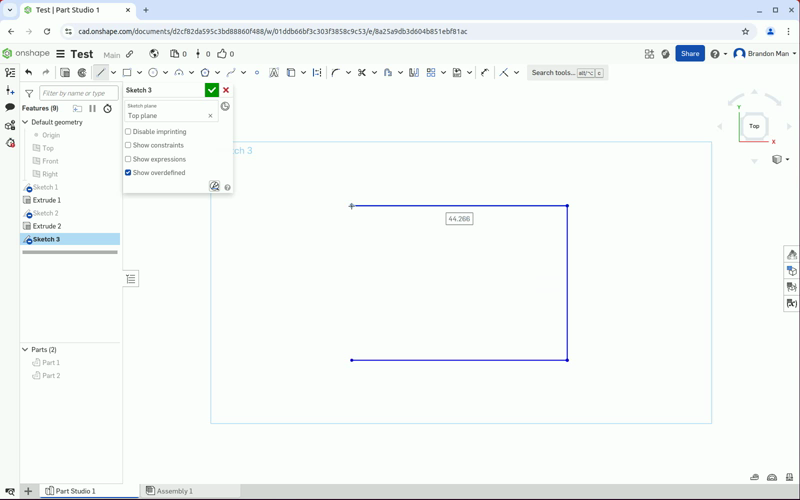
mouse_move(351, 360)
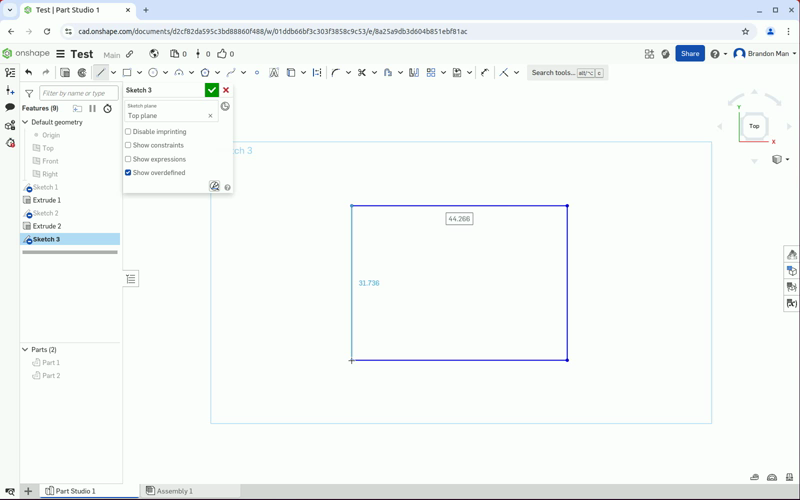
key_up(shift)
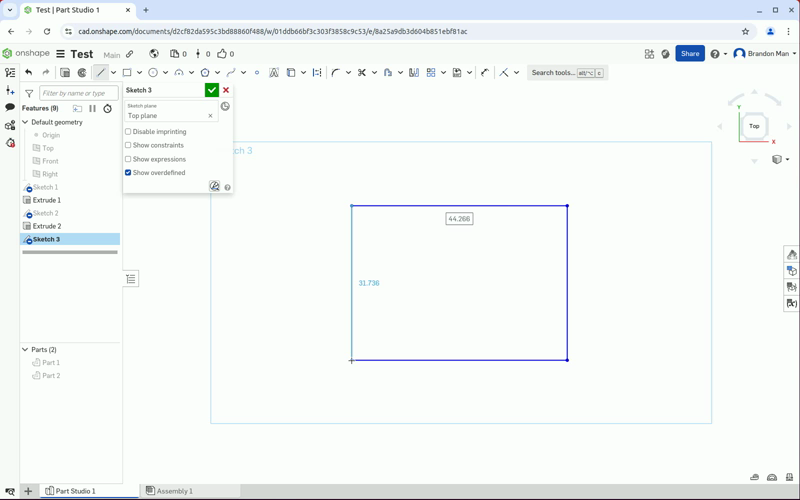
click(351, 360)
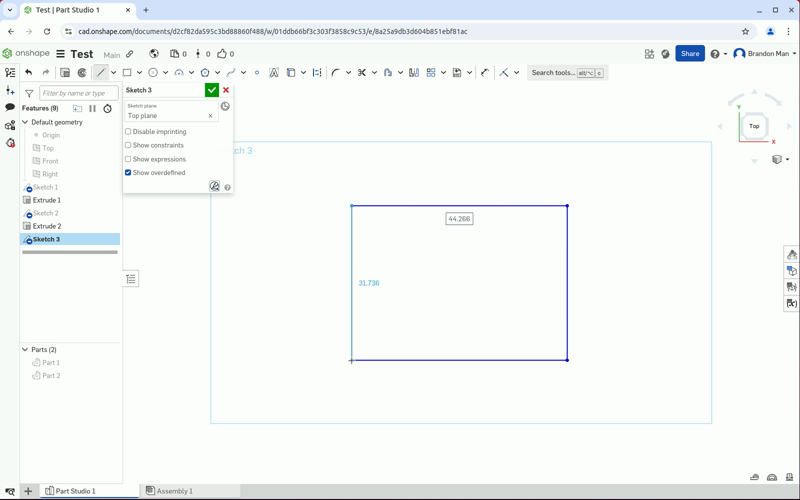
key(esc)
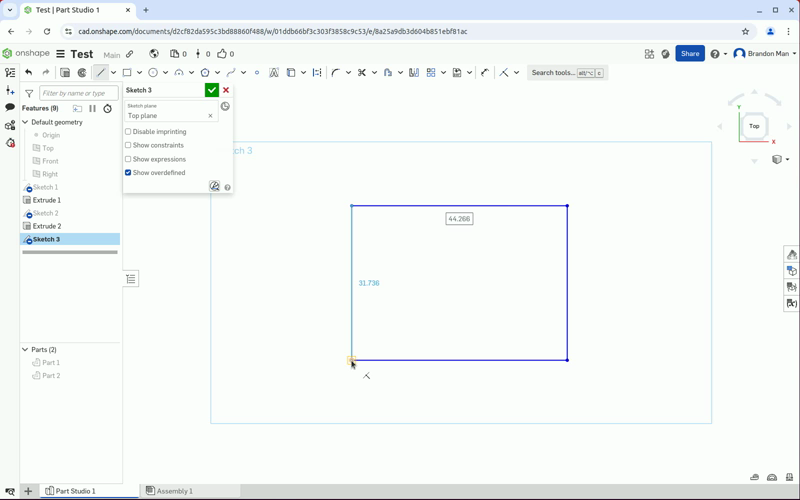
mouse_move(538, 312)
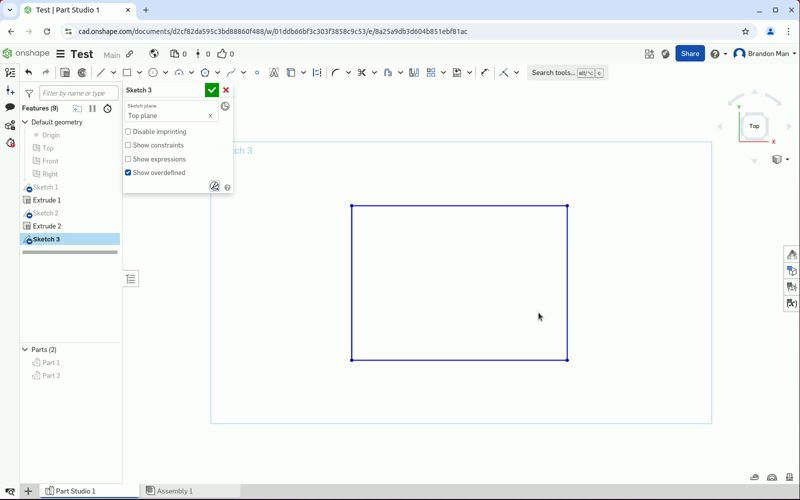
click(538, 312)
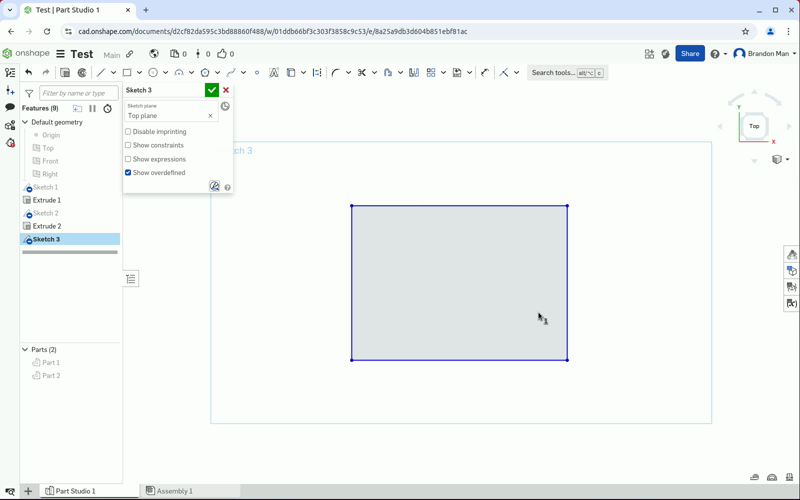
mouse_move(73, 352)
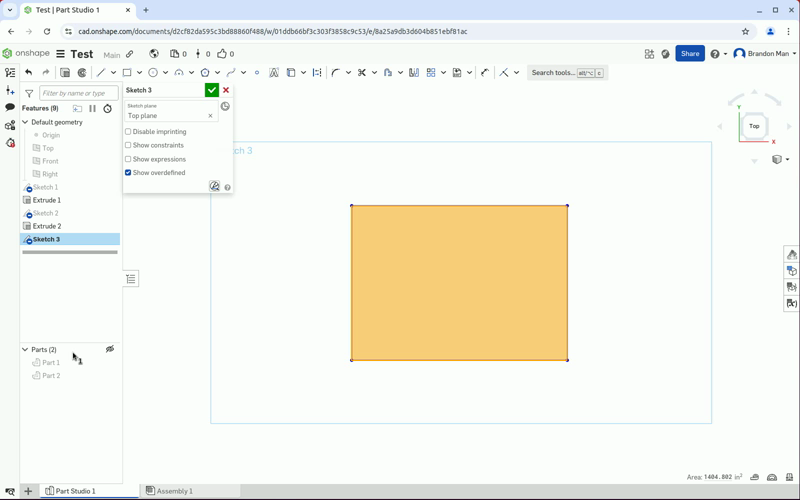
key(shift+y)
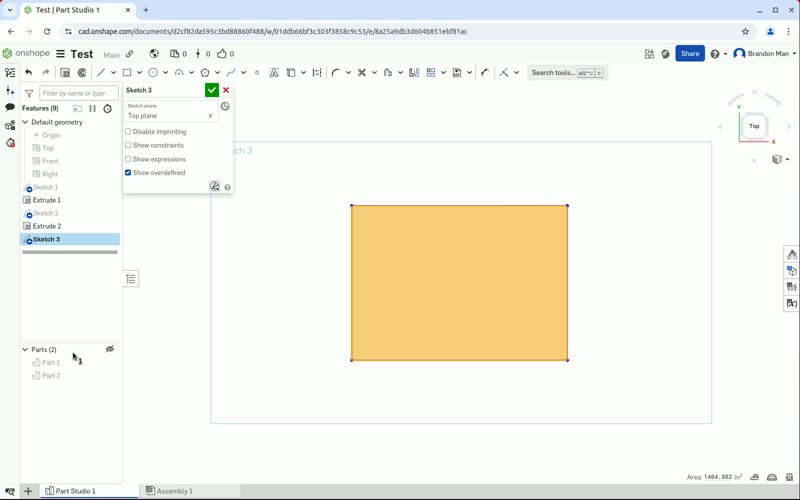
key(shift+e)
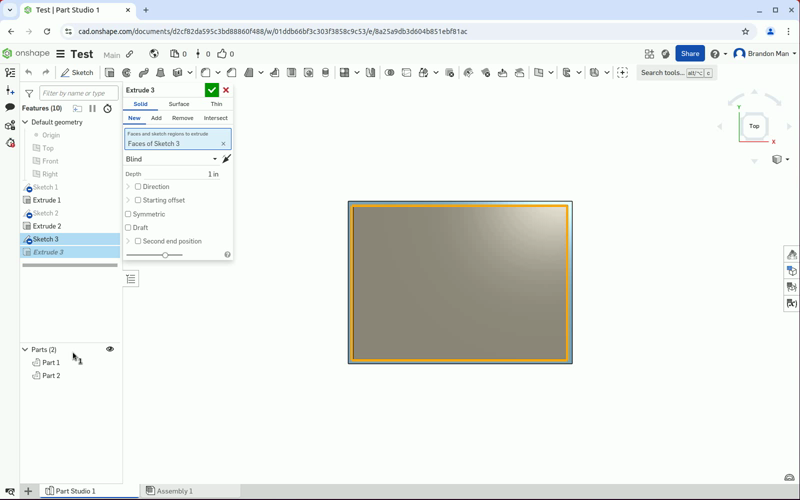
mouse_move(143, 106)
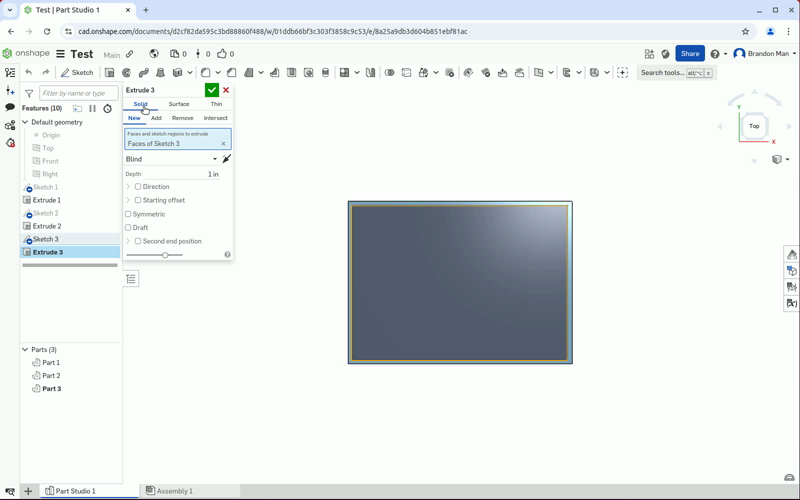
click(143, 106)
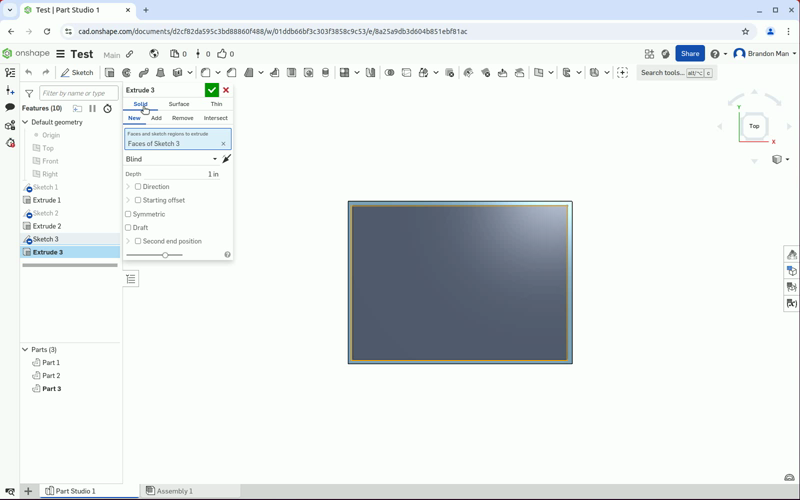
mouse_move(137, 120)
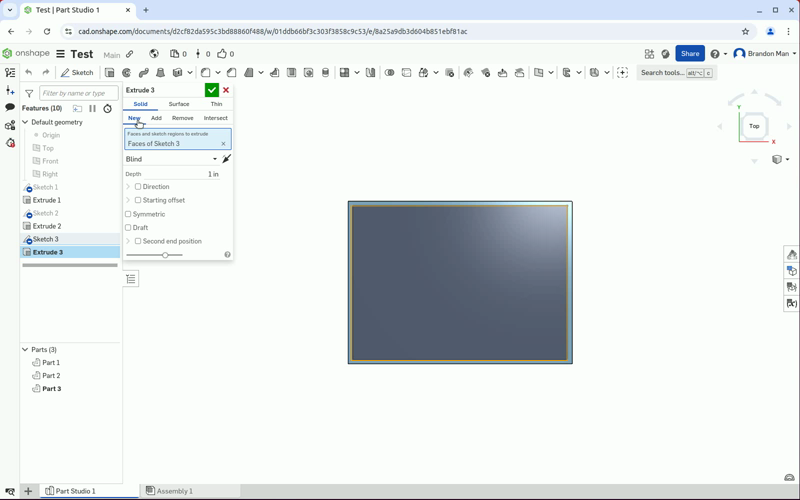
click(137, 120)
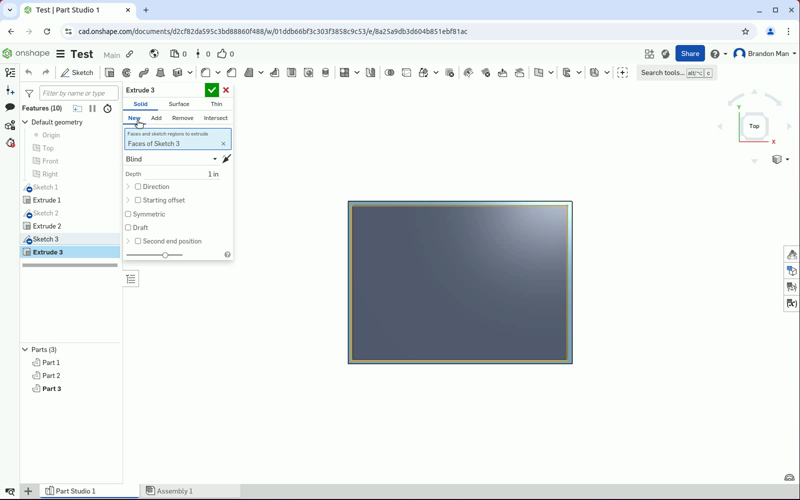
key(tab, 4)
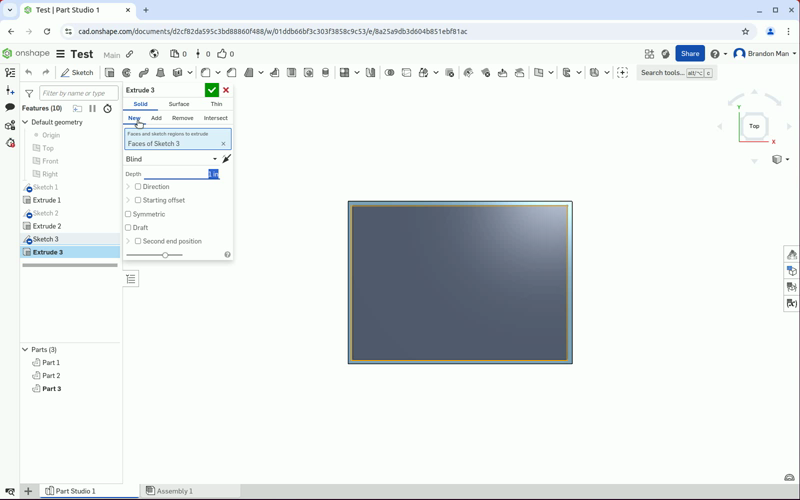
text(-0.722)
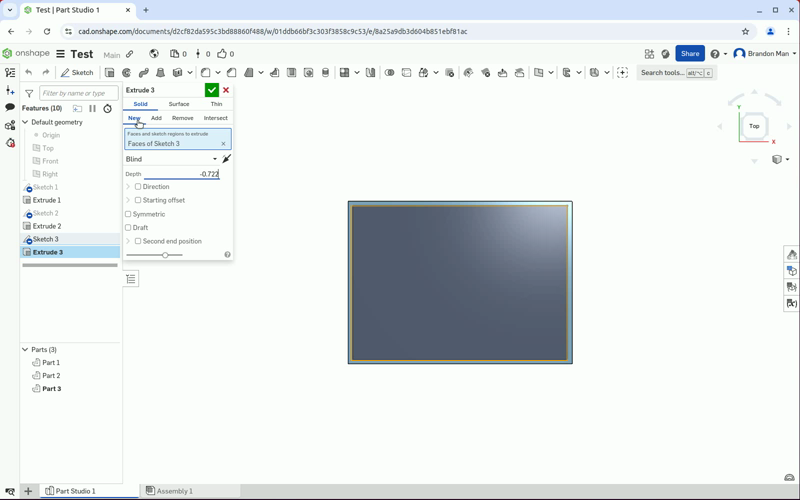
key(enter)
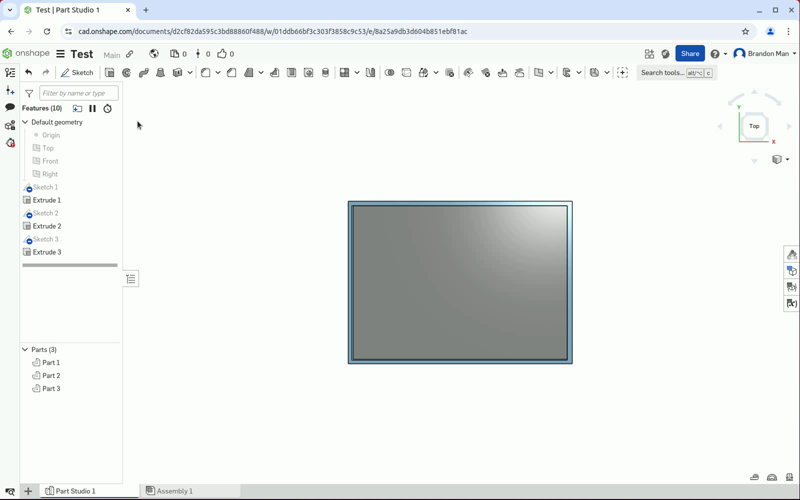
key(shift+h)
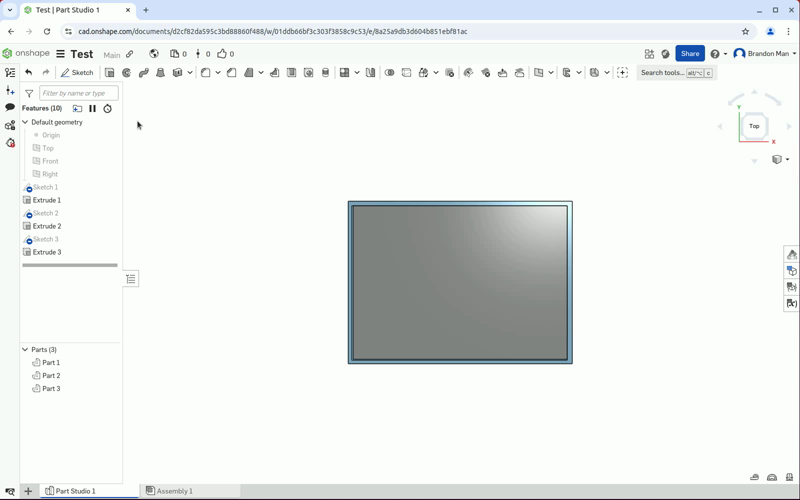
key(shift+h)
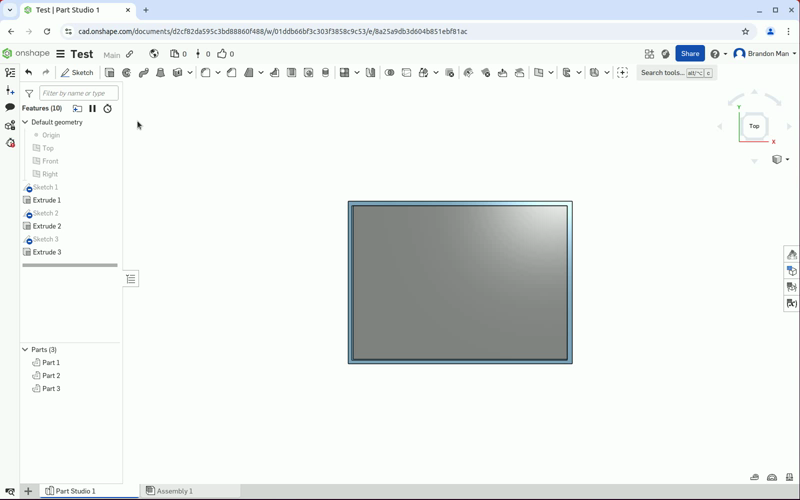
mouse_move(73, 189)
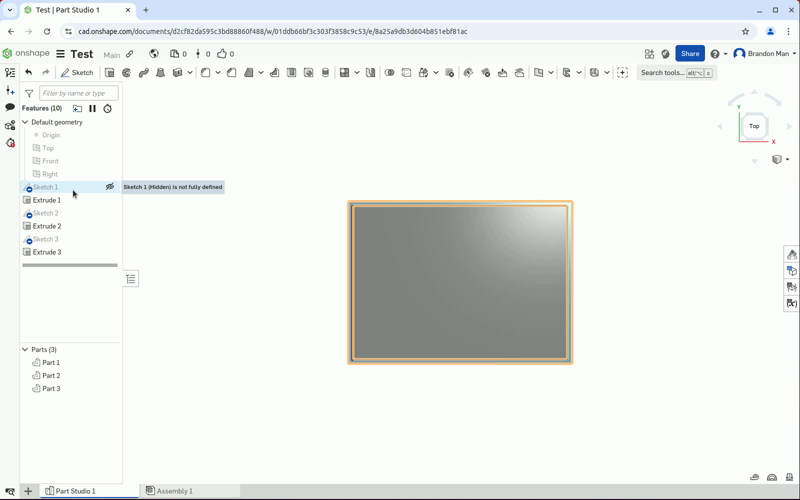
click(73, 189)
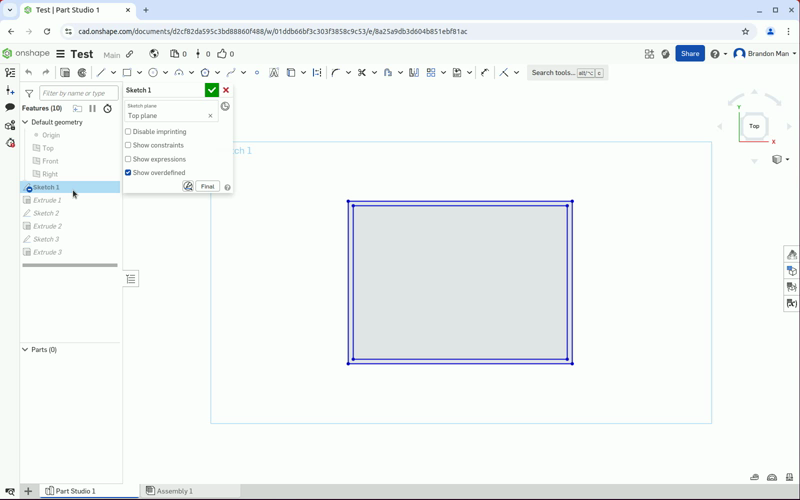
mouse_move(229, 92)
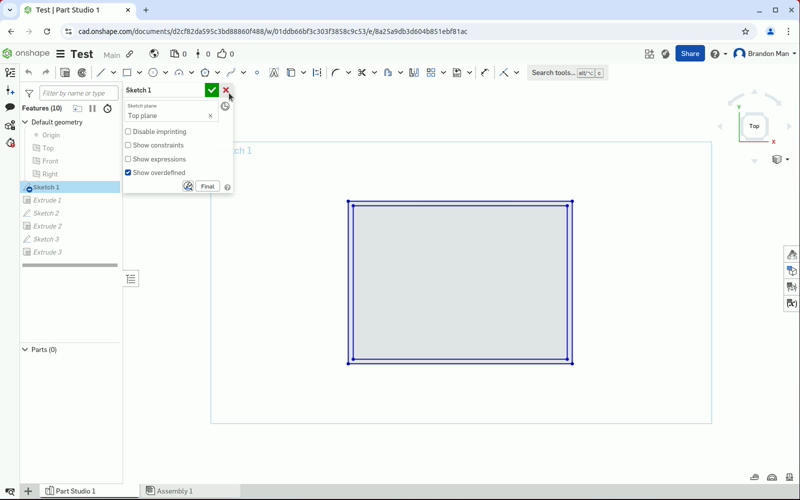
click(229, 92)
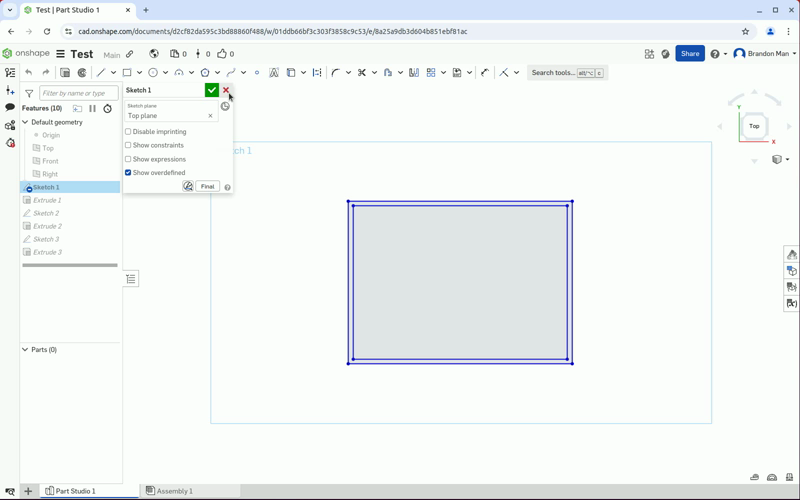
key(shift+s)
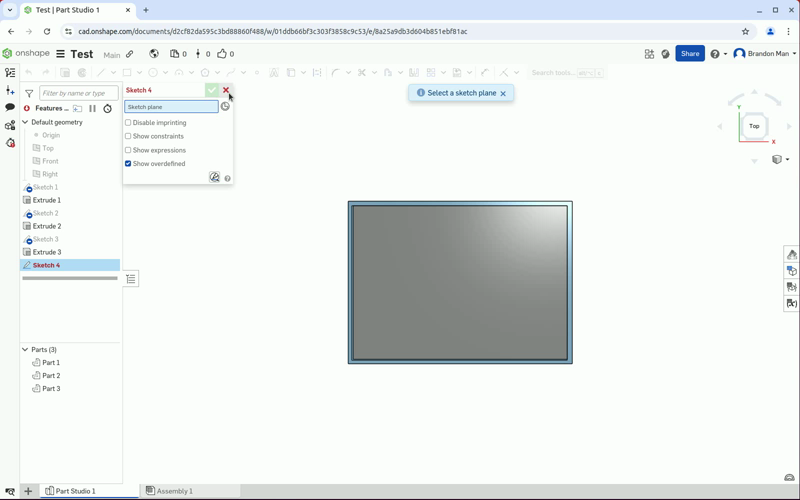
mouse_move(73, 150)
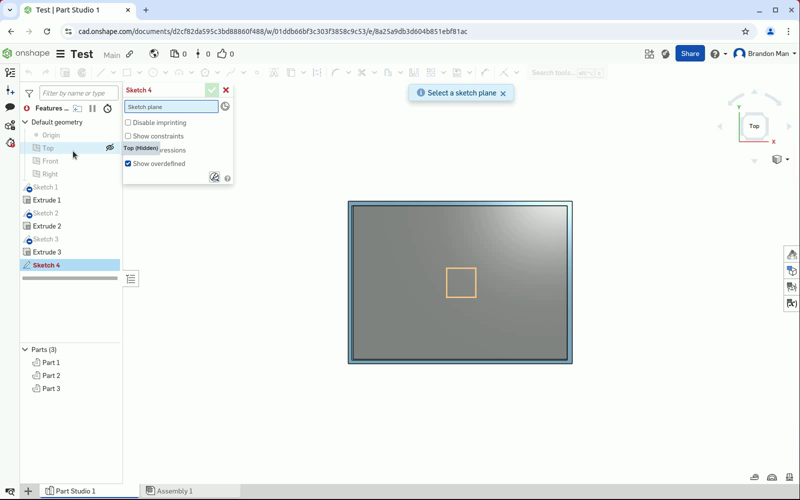
click(73, 150)
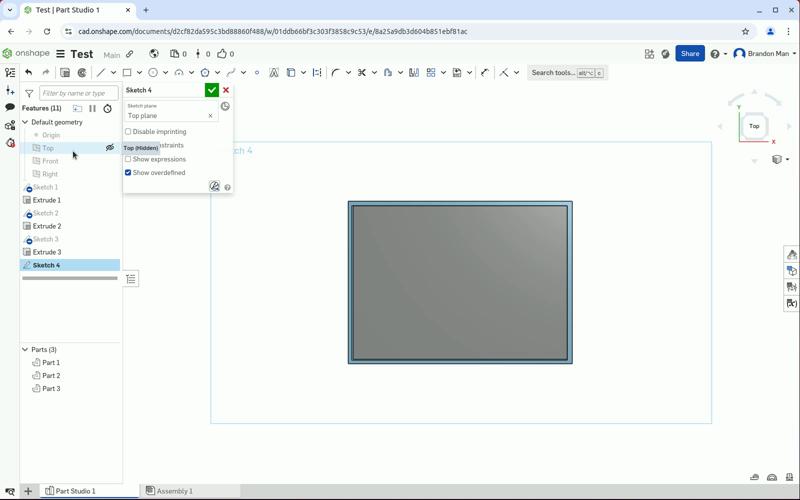
mouse_move(73, 352)
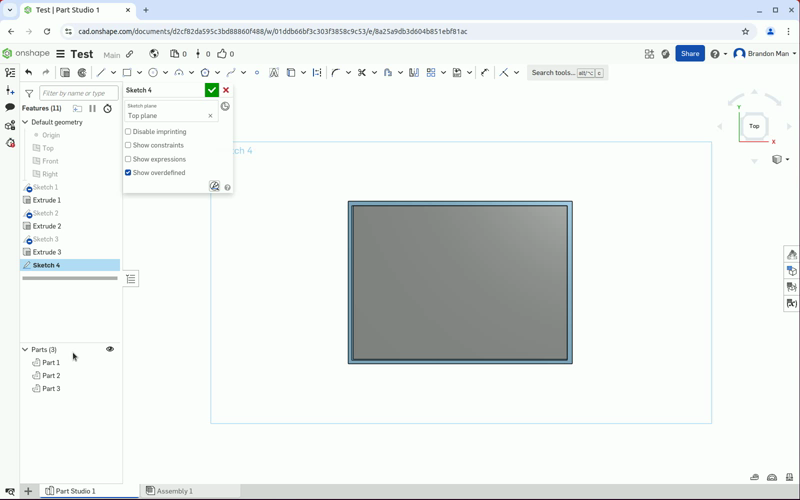
key(y)
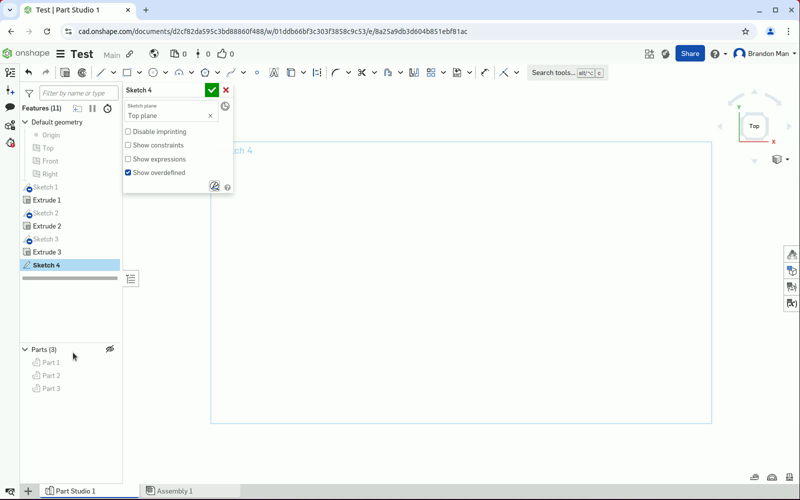
key(l)
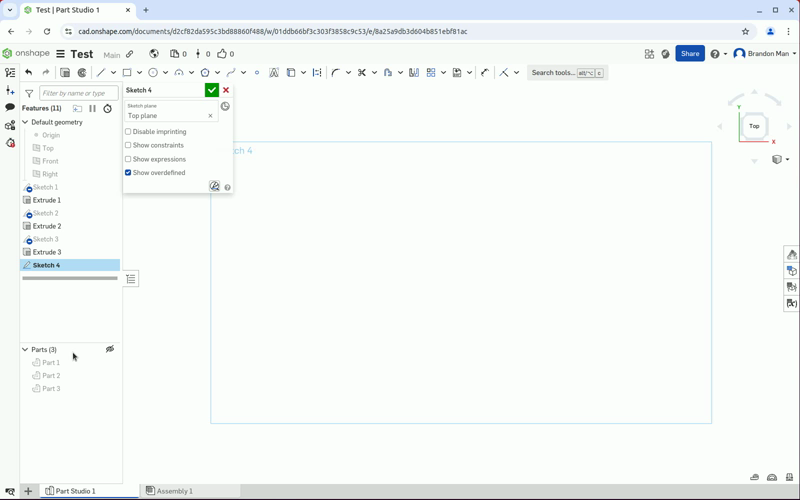
key_down(shift)
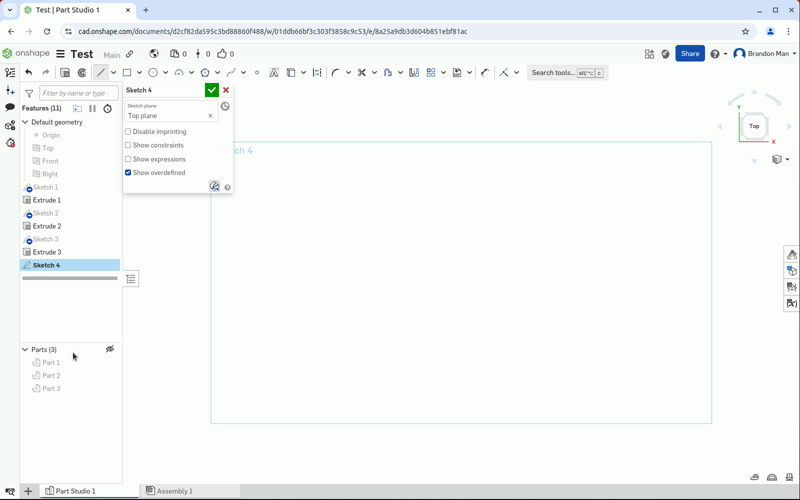
mouse_move(358, 318)
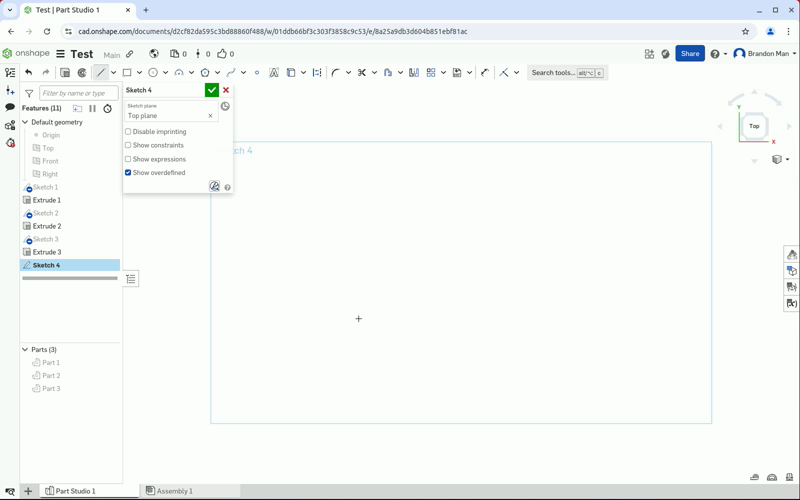
click(358, 318)
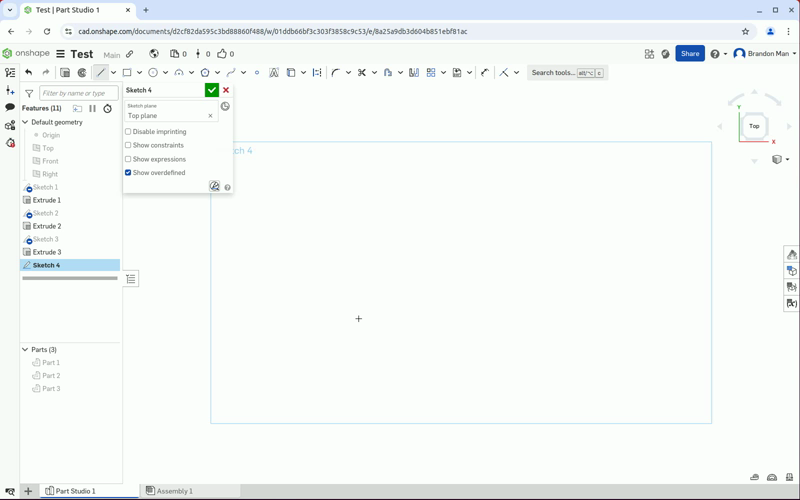
key_up(shift)
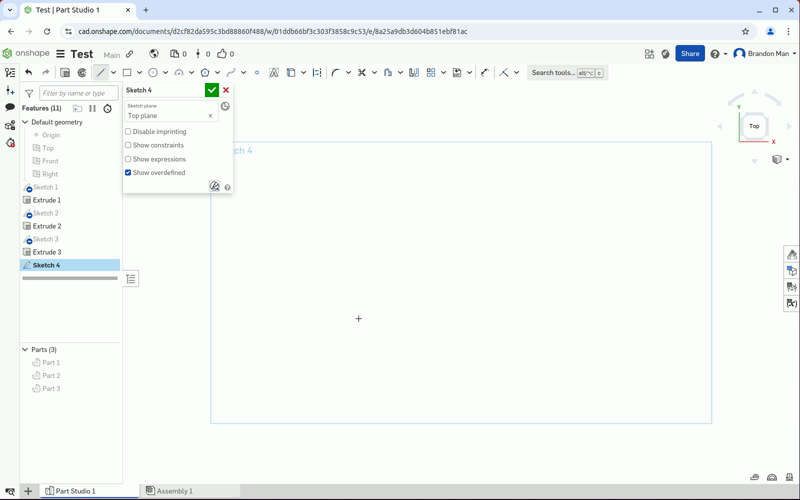
key_down(shift)
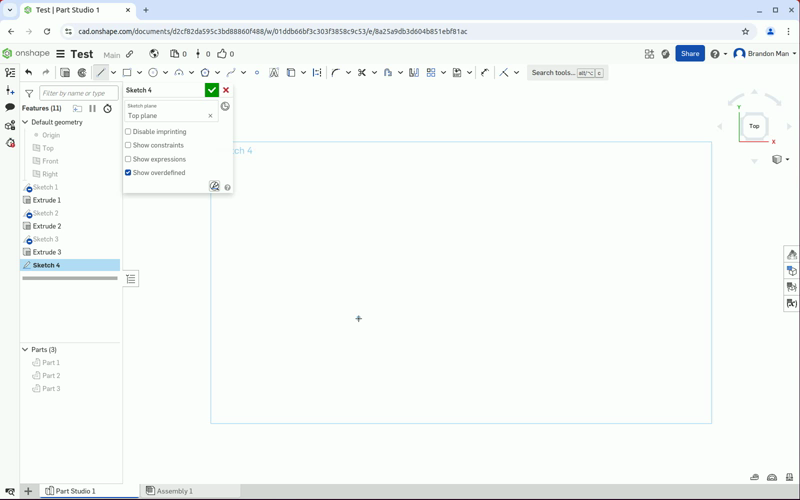
mouse_move(513, 318)
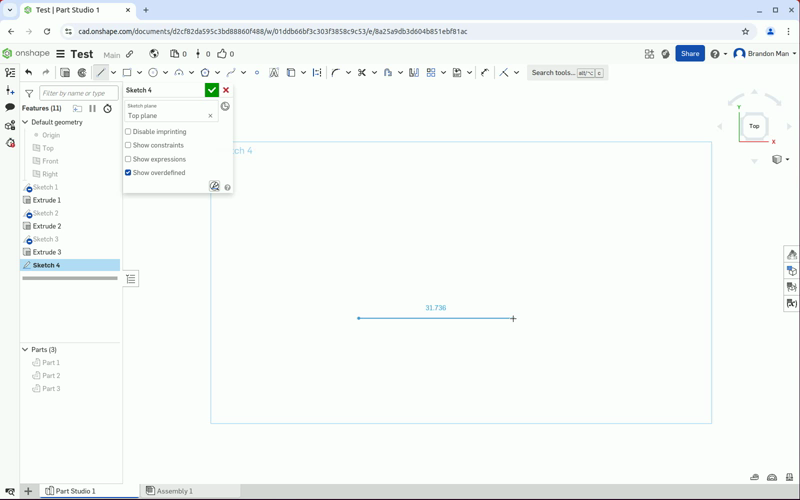
click(513, 318)
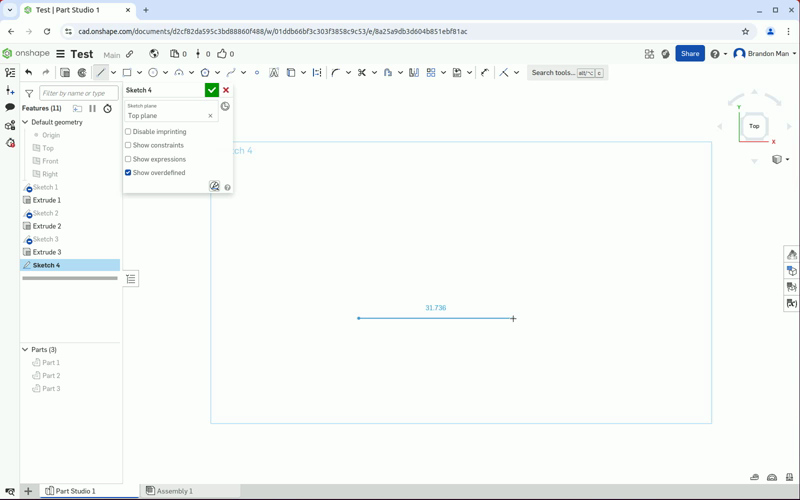
key_up(shift)
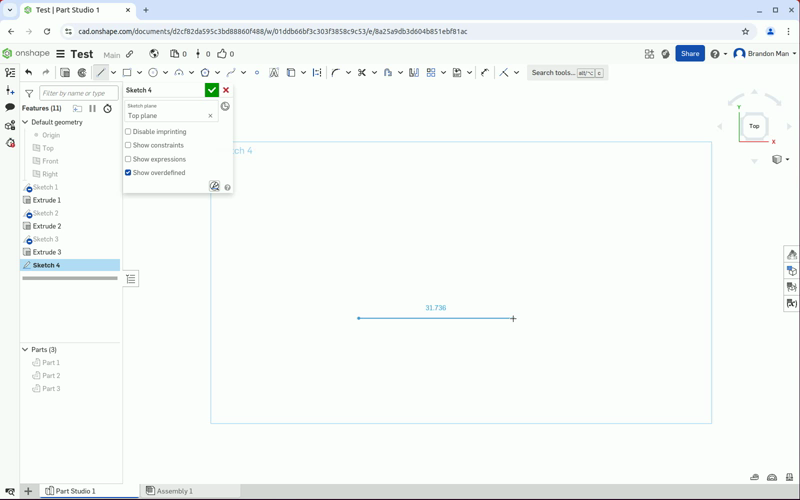
key_down(shift)
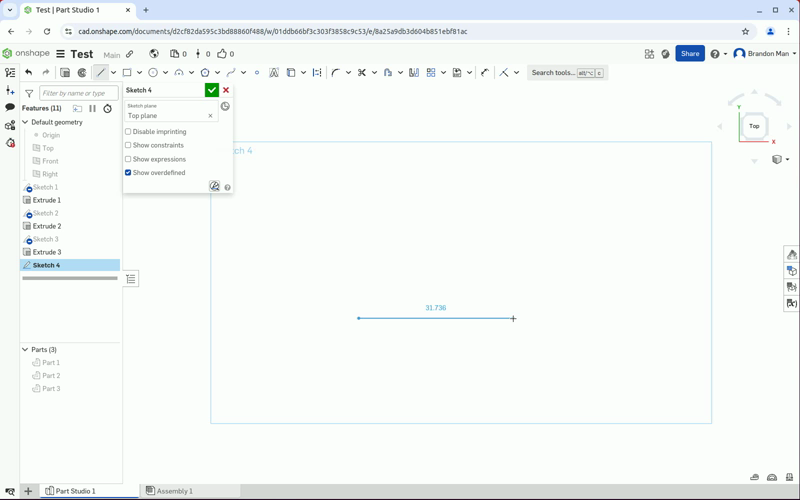
mouse_move(513, 220)
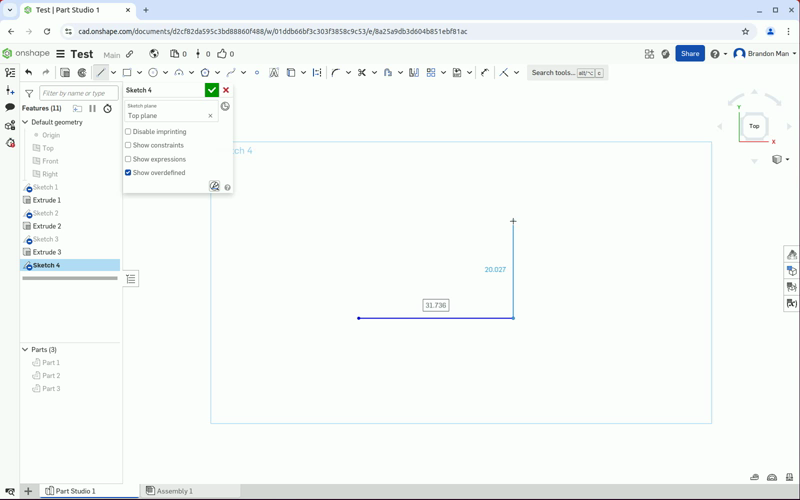
click(513, 220)
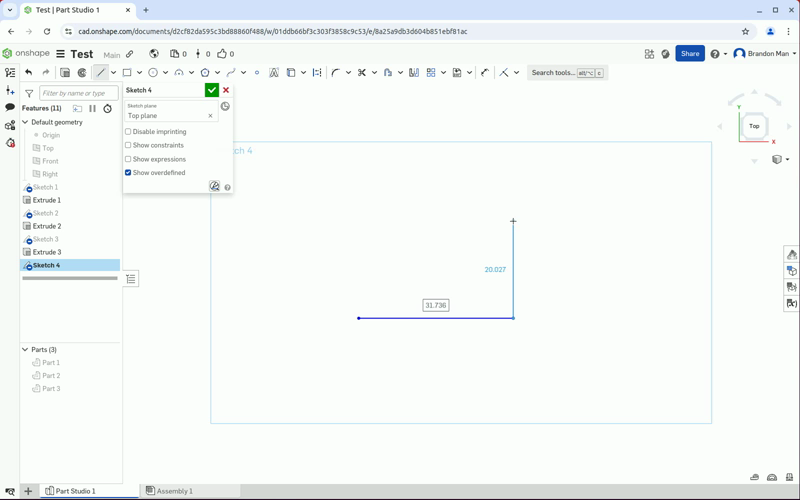
key_up(shift)
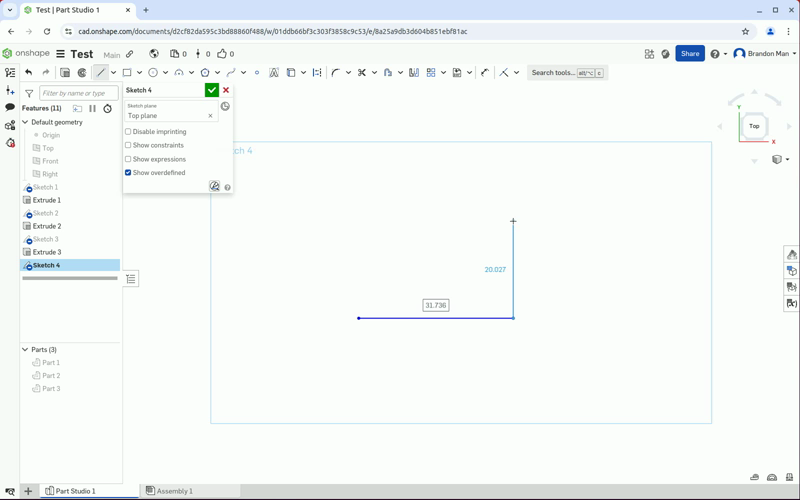
key_down(shift)
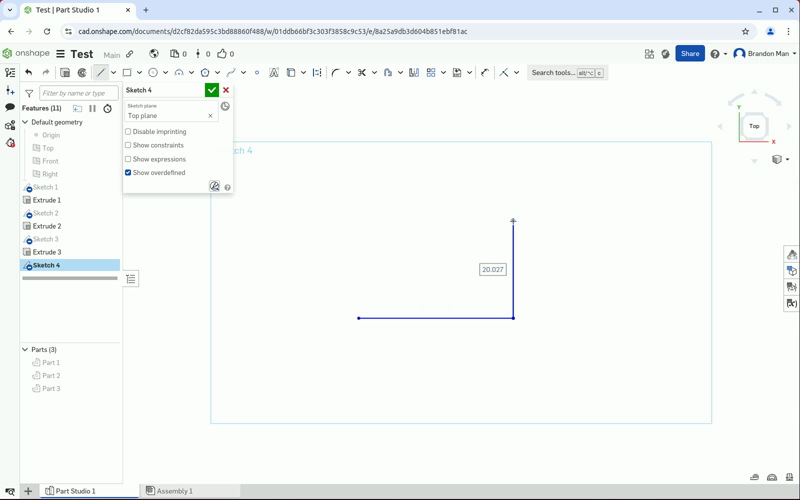
mouse_move(358, 220)
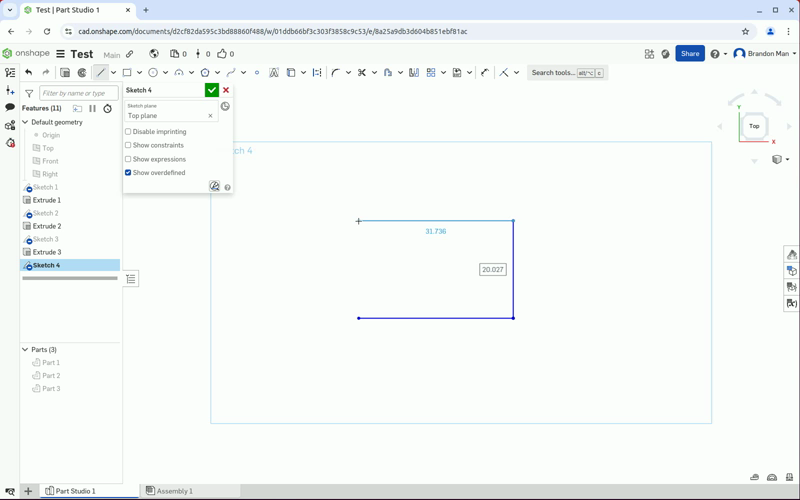
click(358, 220)
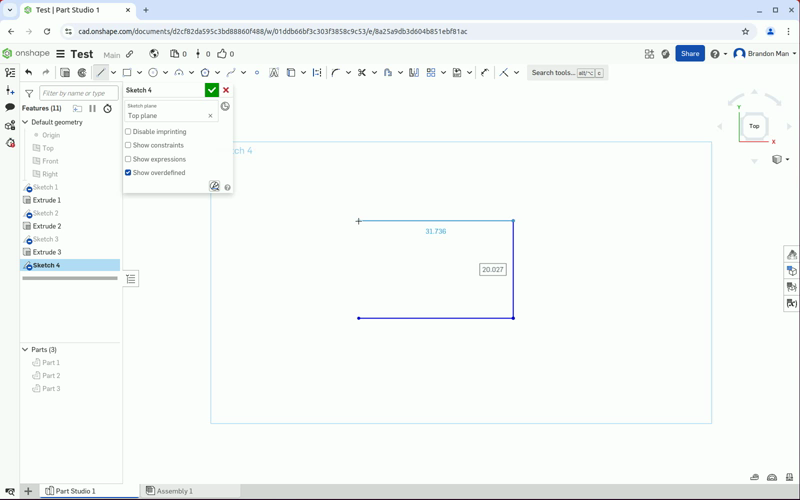
key_up(shift)
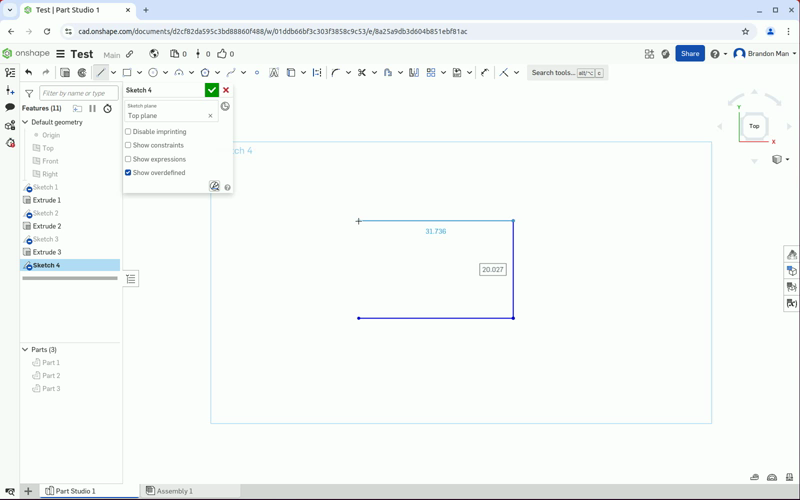
key_down(shift)
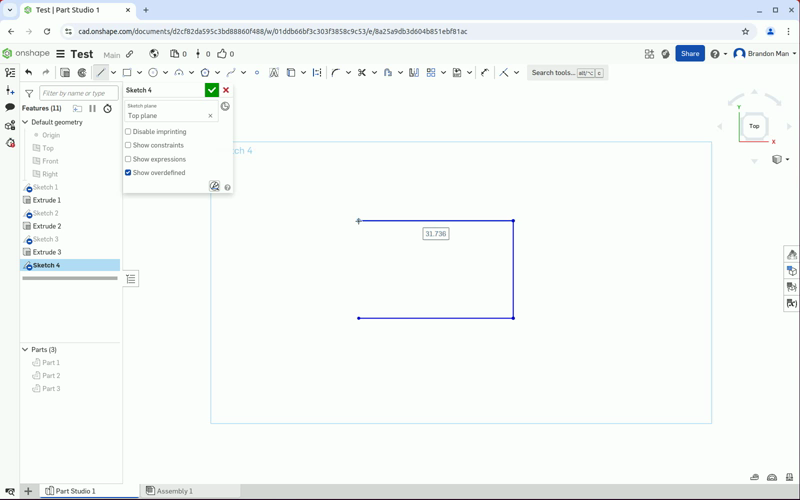
mouse_move(358, 318)
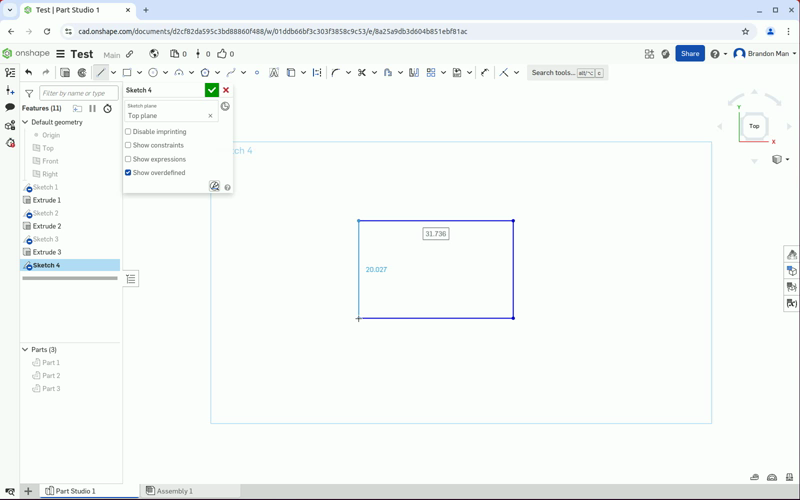
key_up(shift)
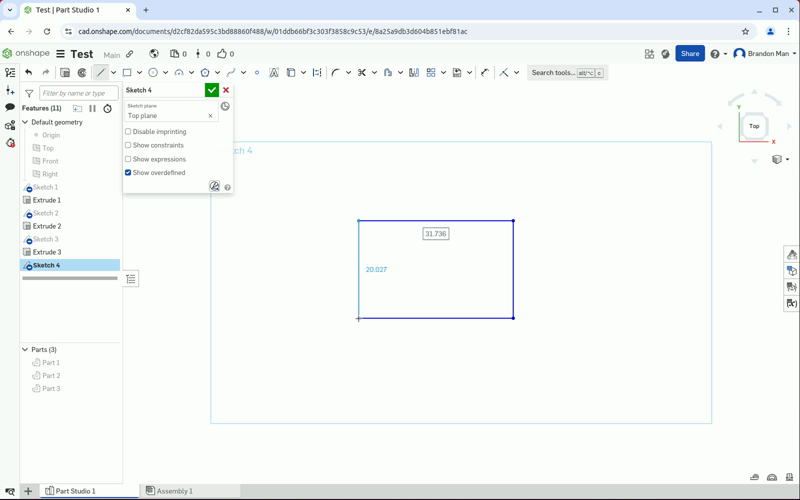
click(358, 318)
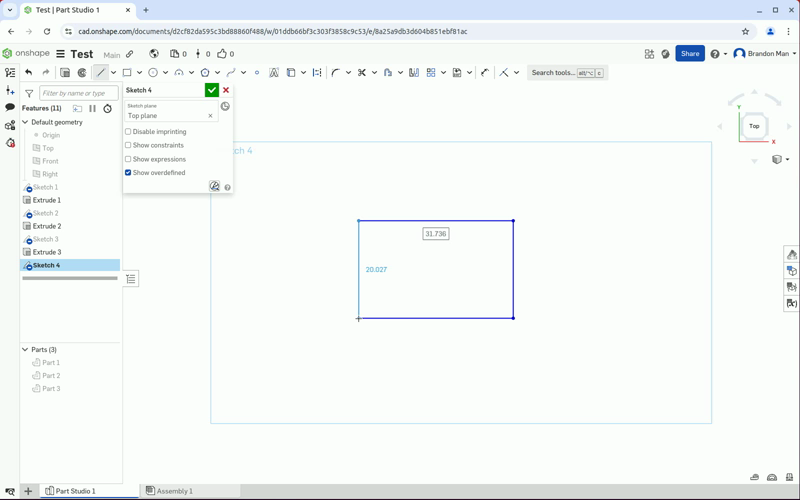
key(esc)
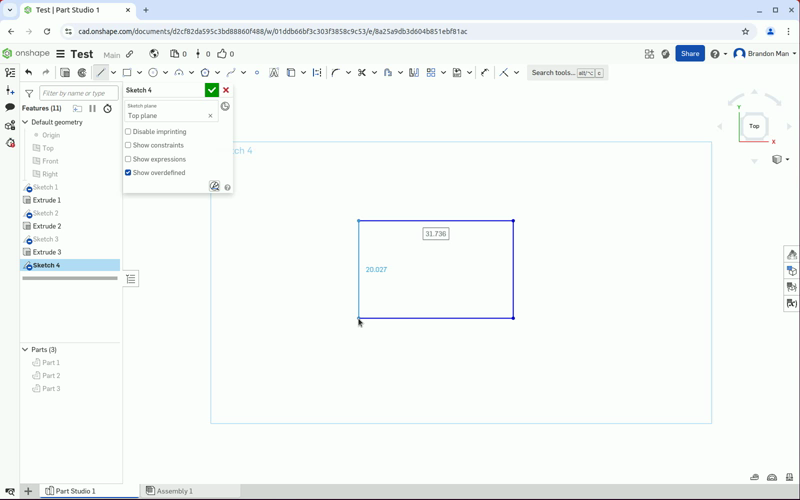
mouse_move(442, 255)
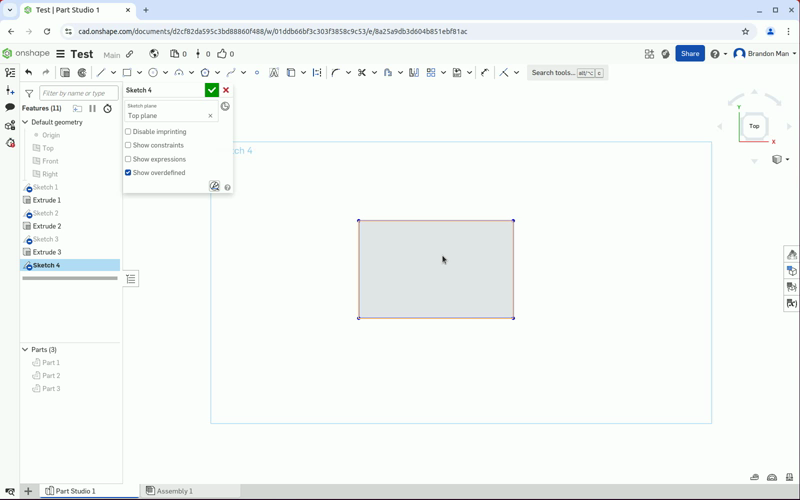
click(442, 255)
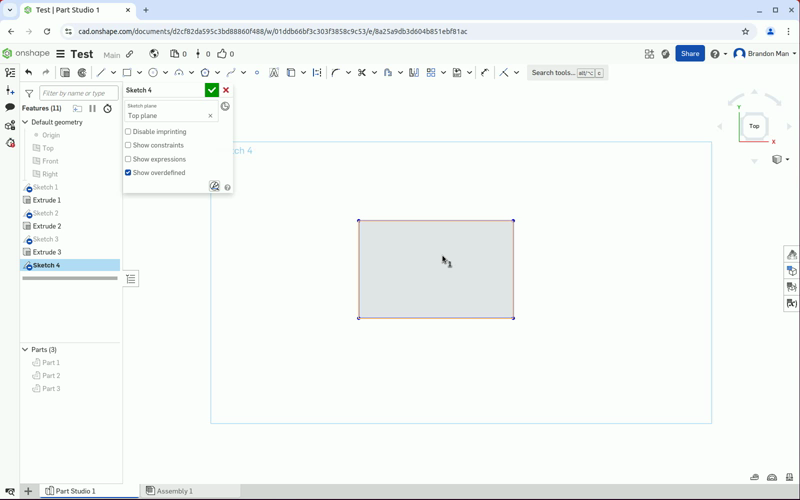
mouse_move(73, 352)
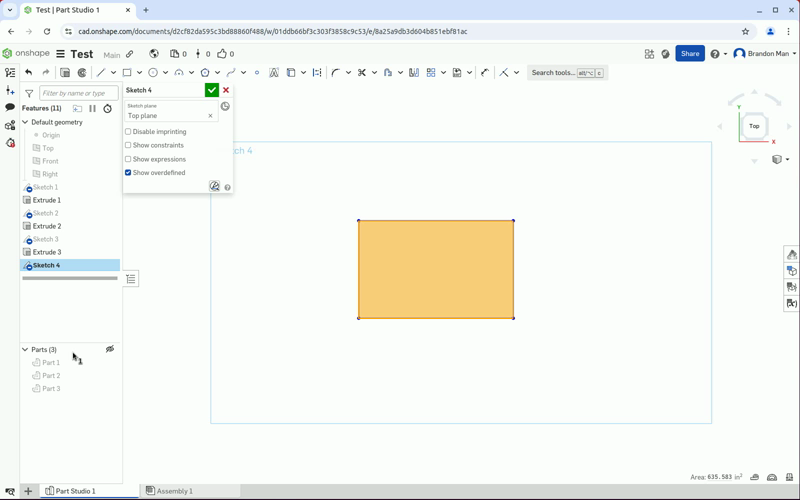
key(shift+y)
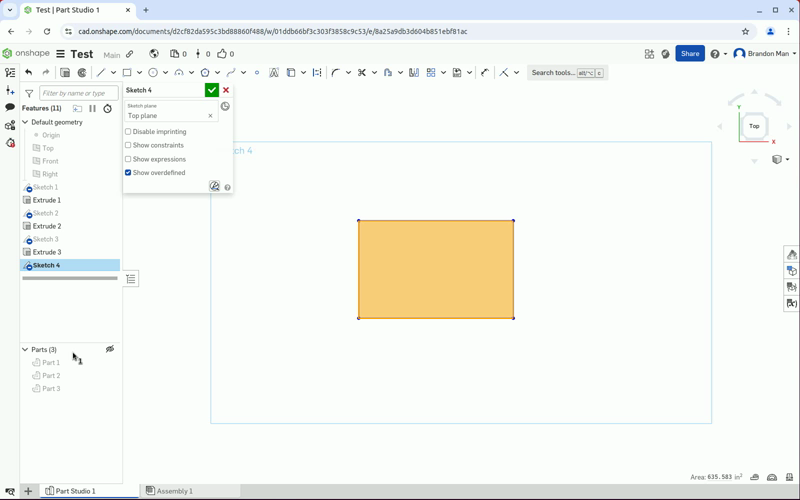
key(shift+e)
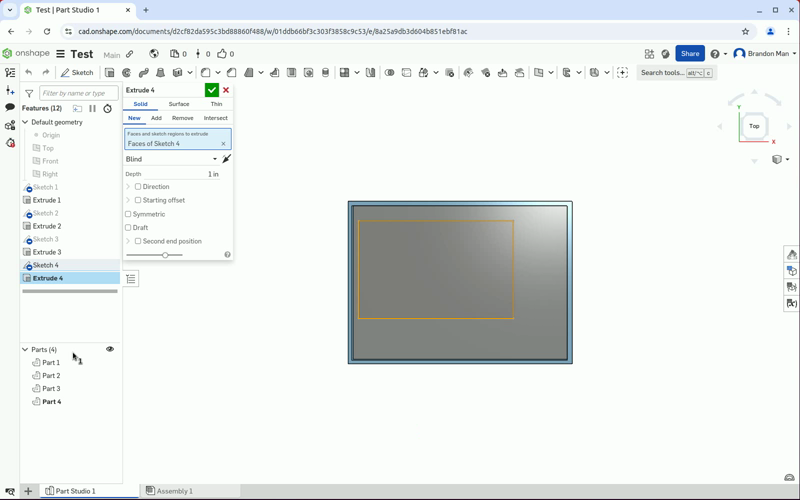
mouse_move(143, 106)
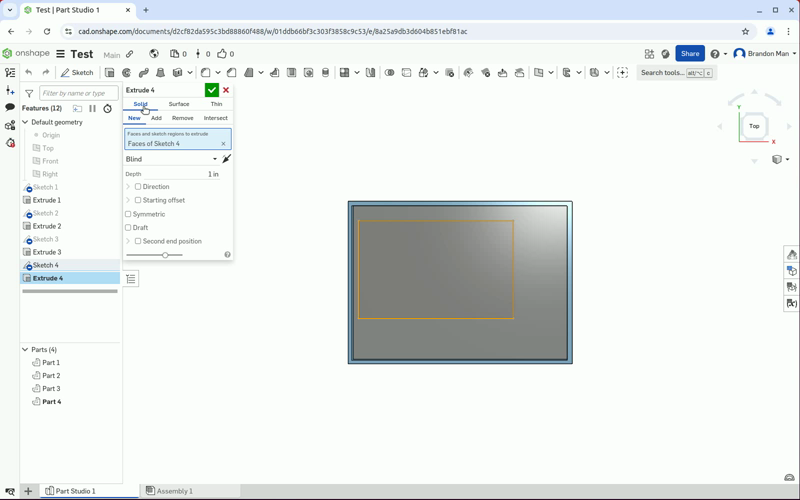
click(143, 106)
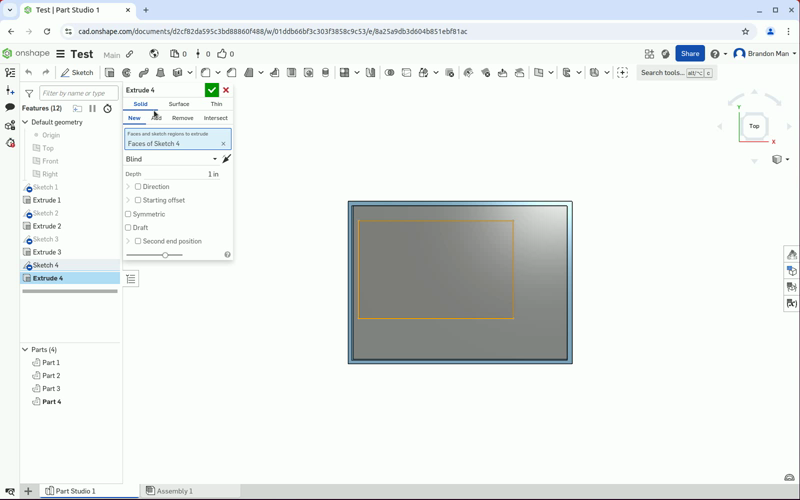
mouse_move(186, 120)
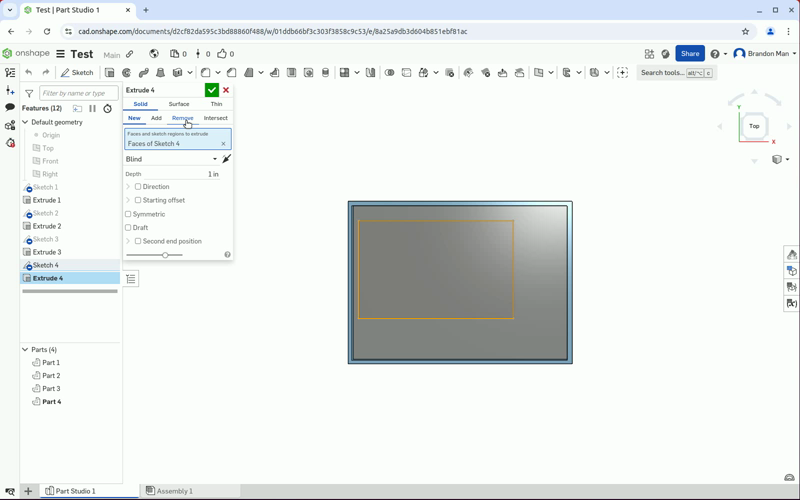
click(186, 120)
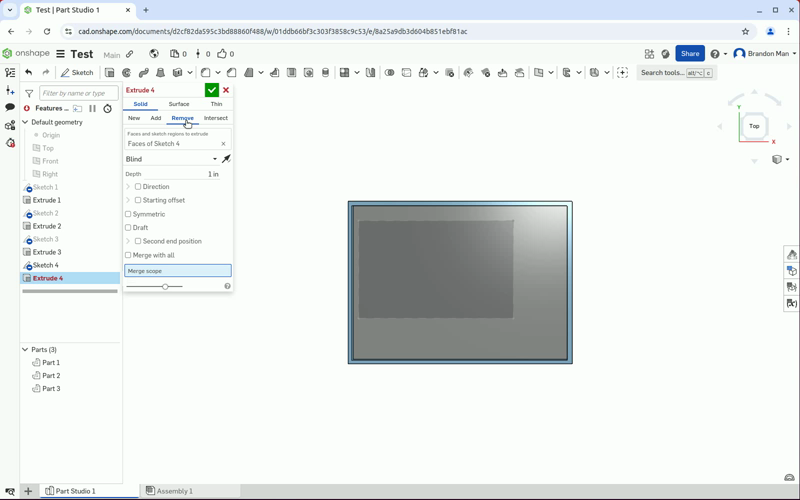
key(tab, 4)
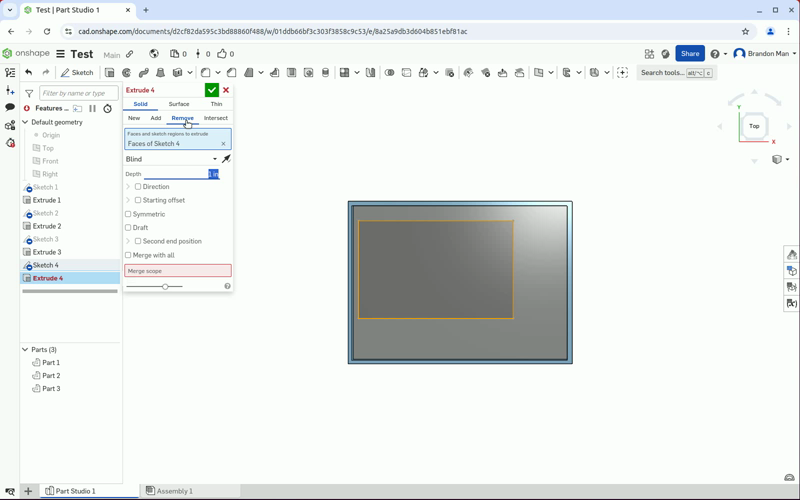
text(-6.258)
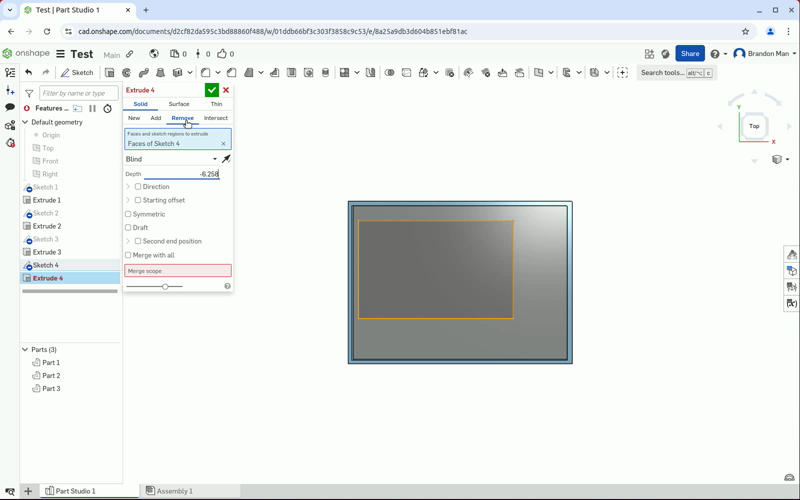
key(tab, 3)
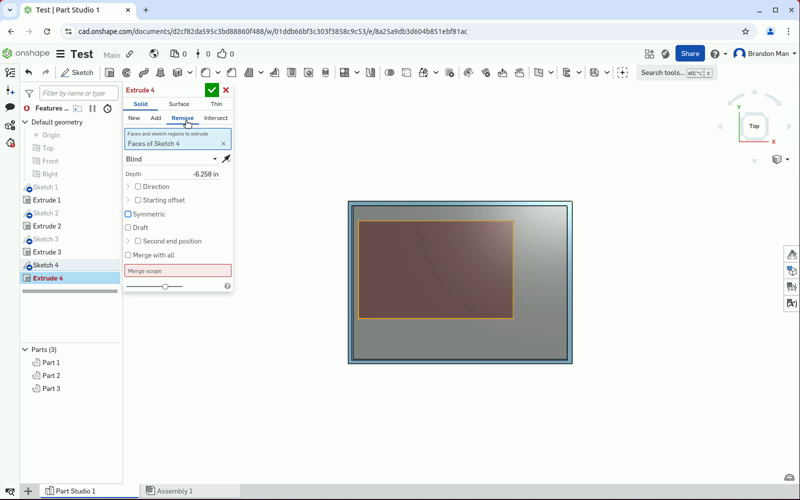
key(space)
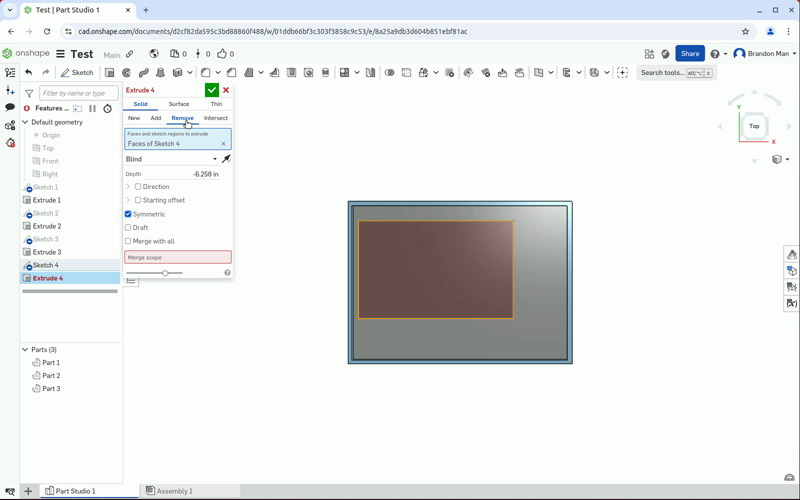
key(tab, 2)
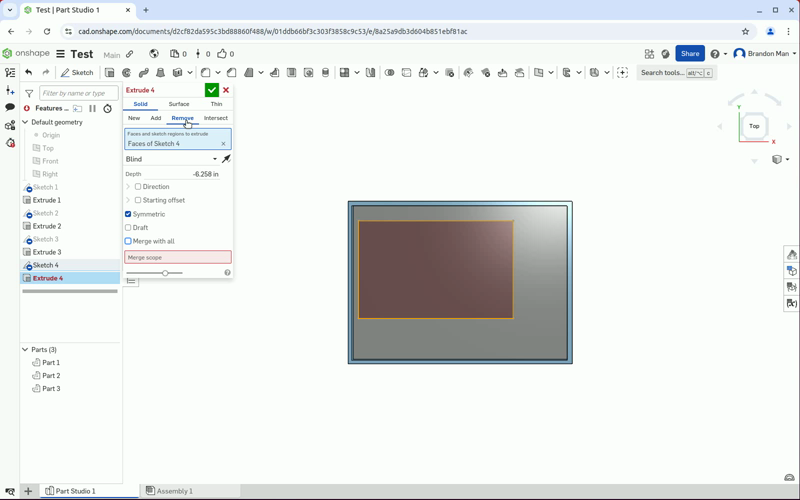
key(space)
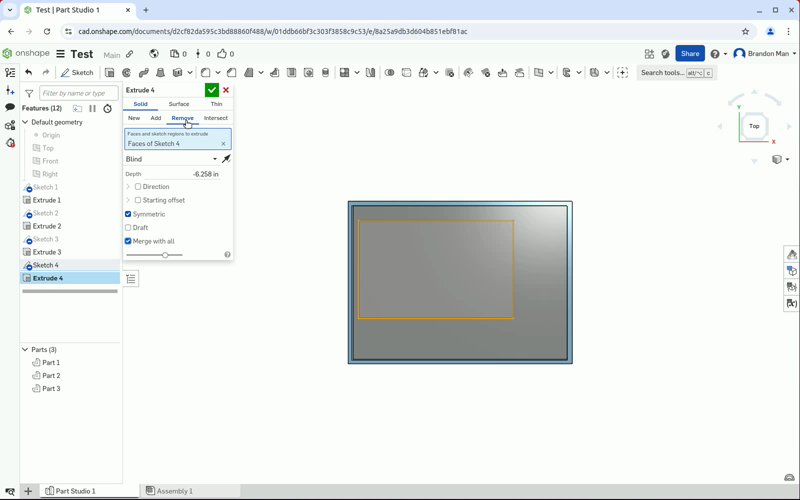
key(enter)
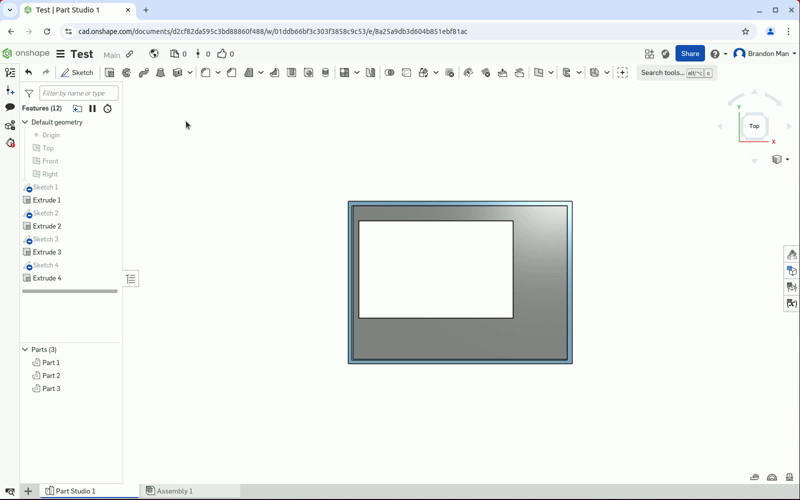
key(shift+h)
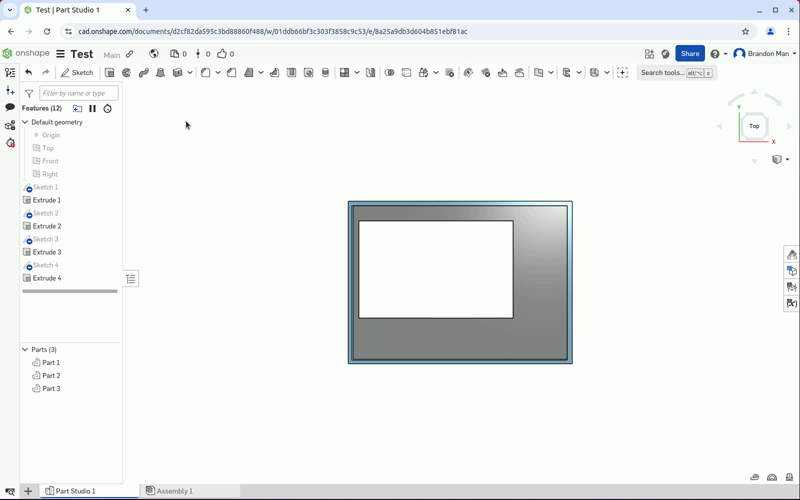
key(shift+h)
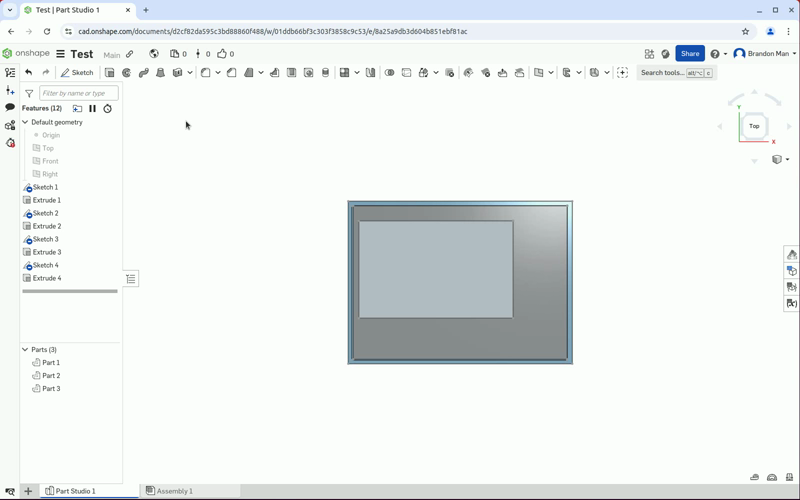
key(shift+7)
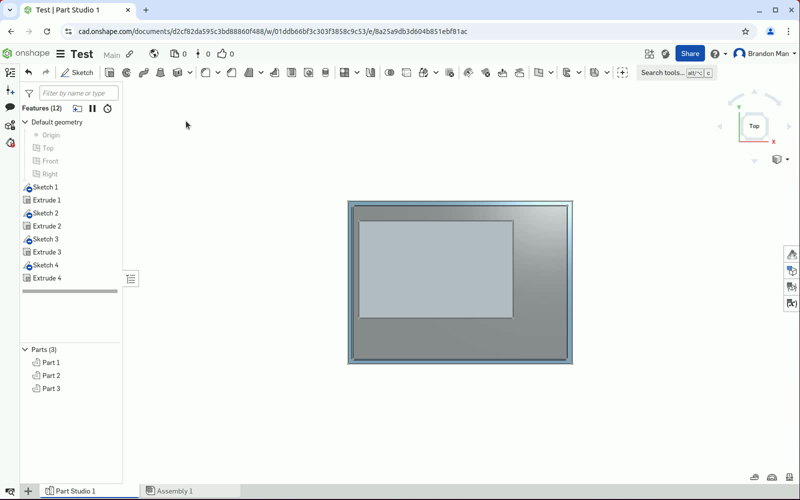
key(up, 3)
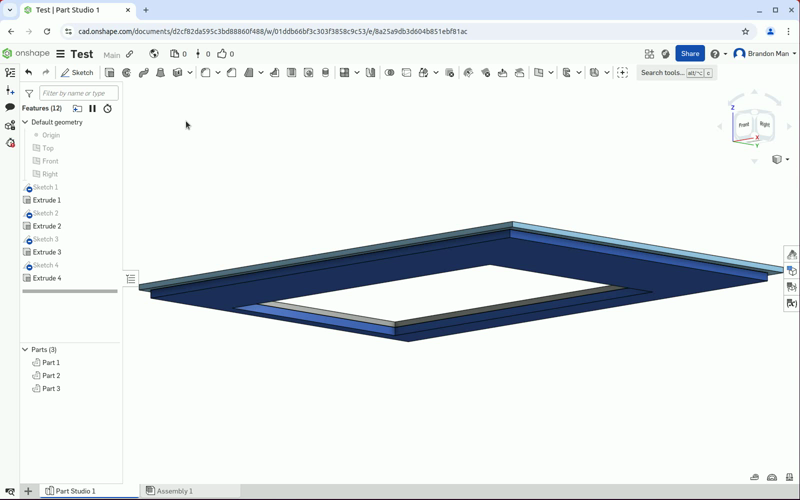
key(left, 3)
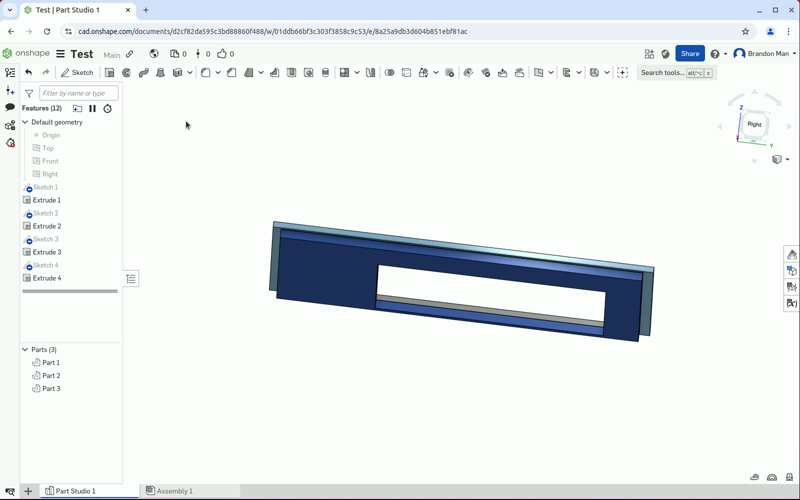
key(right, 3)
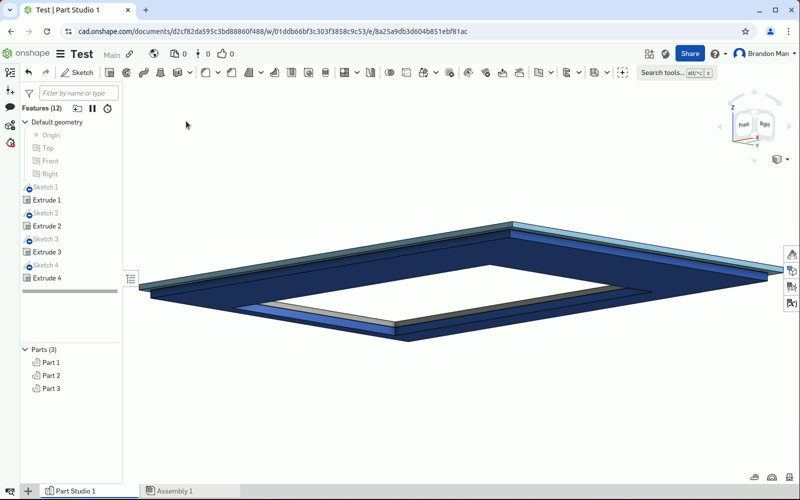
key(down, 3)
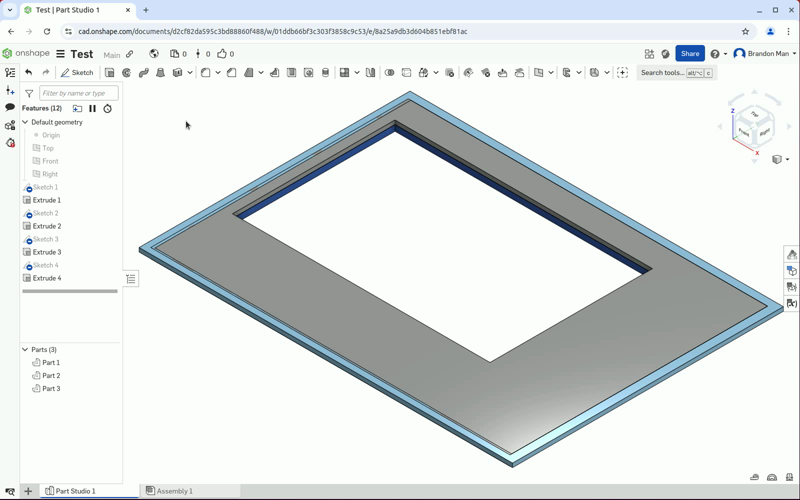
mouse_move(73, 189)
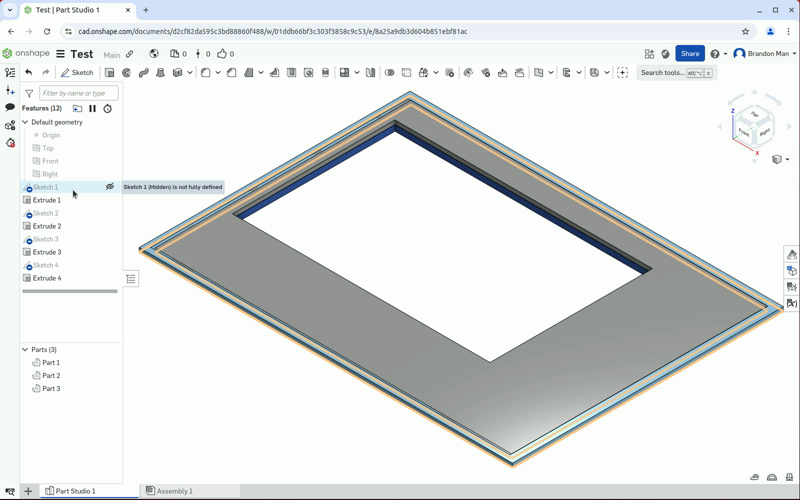
click(73, 189)